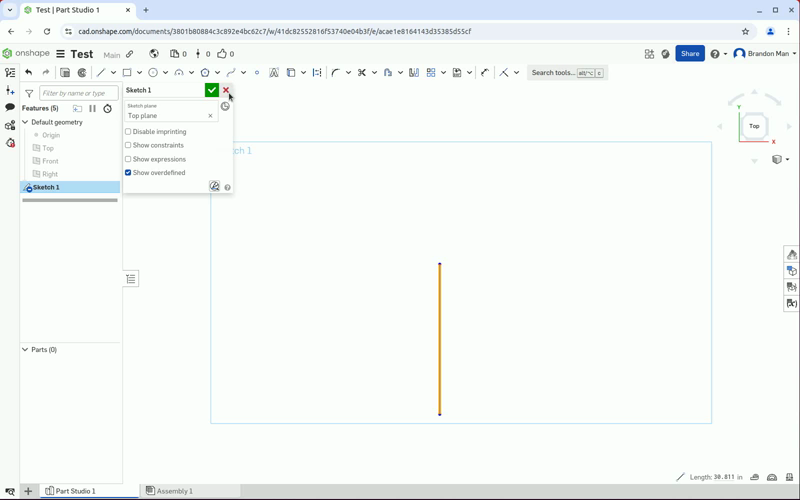
key(shift+h)
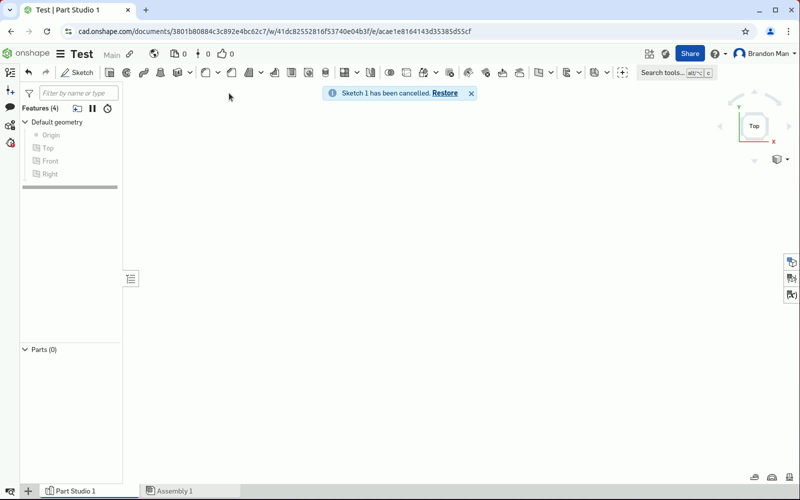
mouse_move(73, 352)
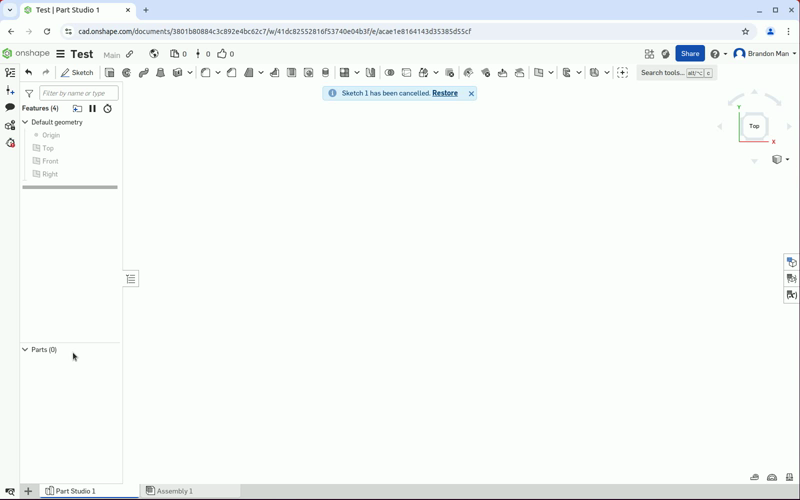
key(y)
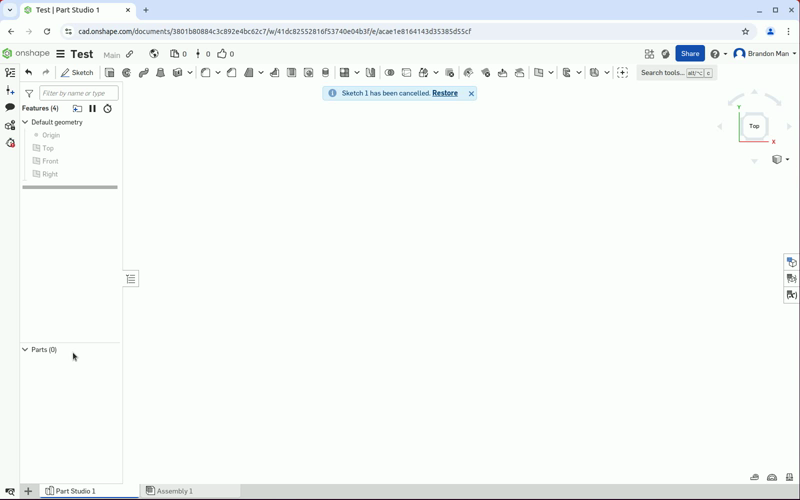
key(shift+p)
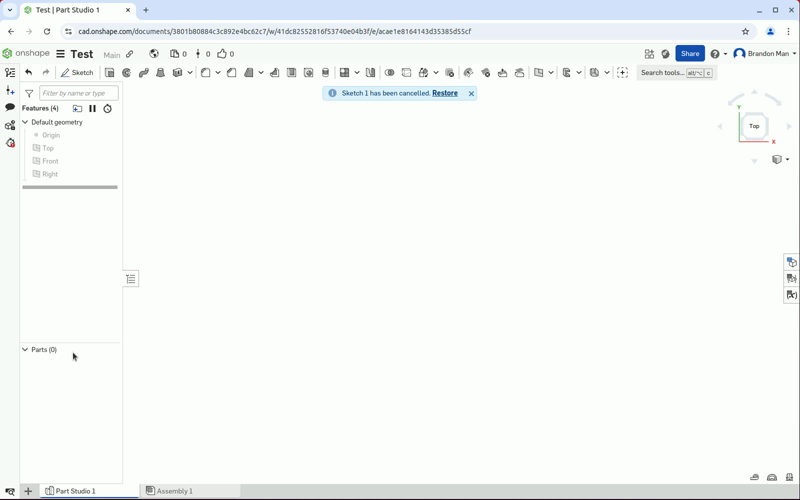
key(space)
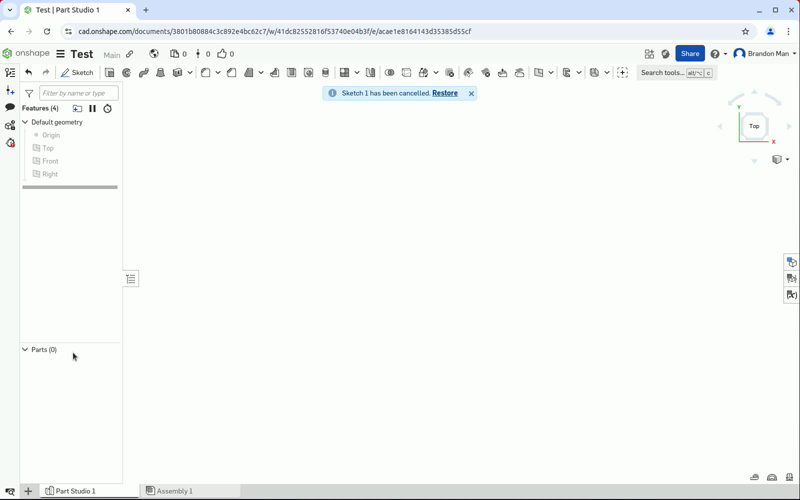
key_down(shift)
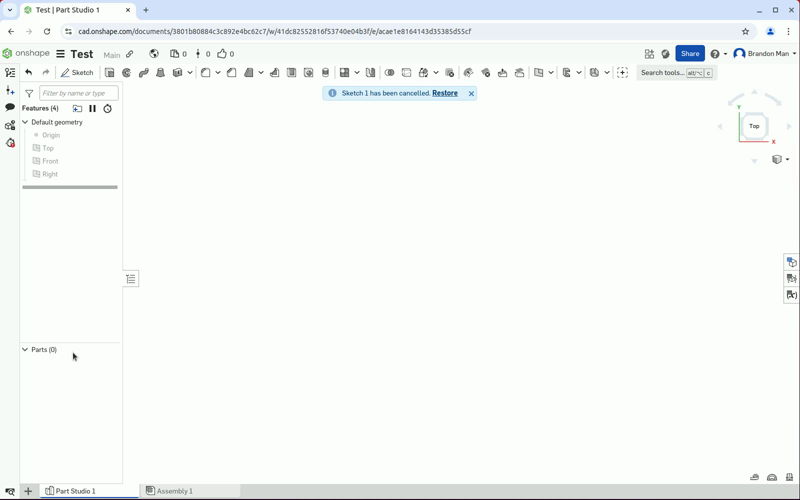
key(up)
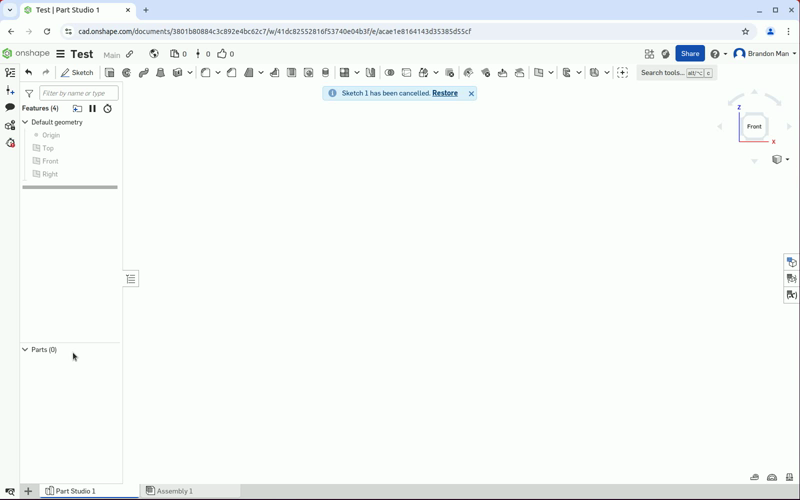
key_up(shift)
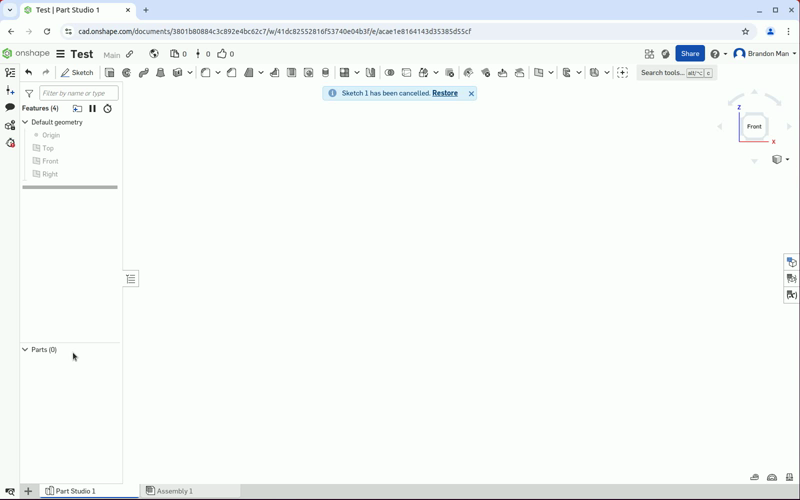
mouse_move(73, 352)
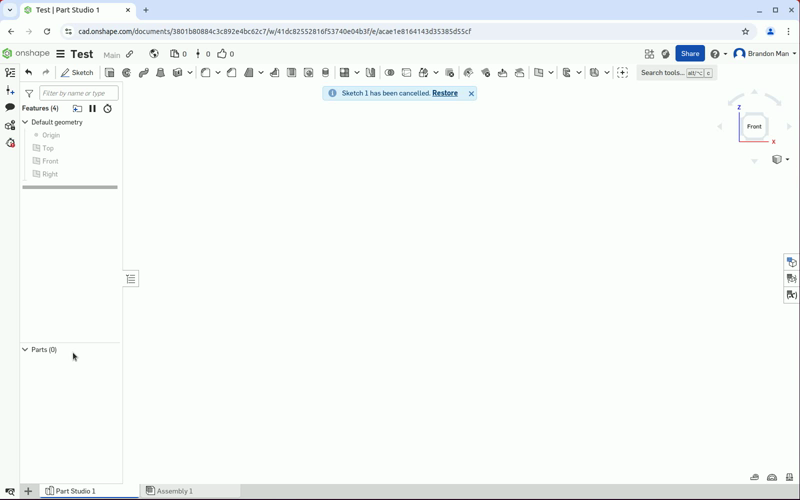
key(shift+y)
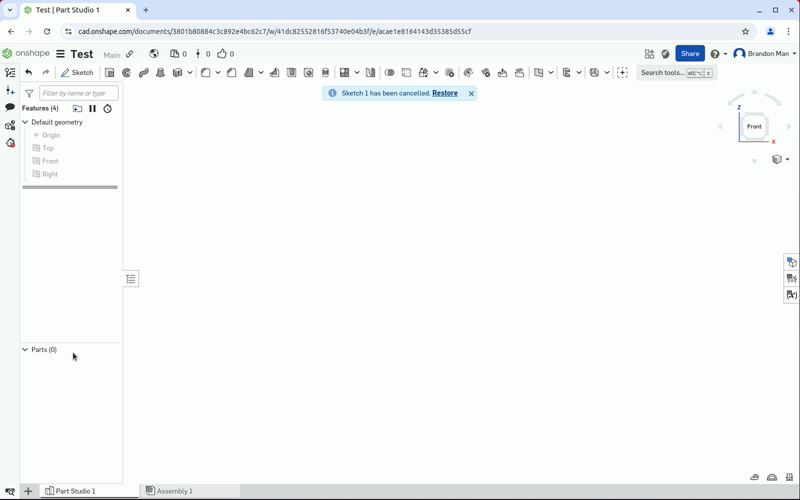
key(shift+s)
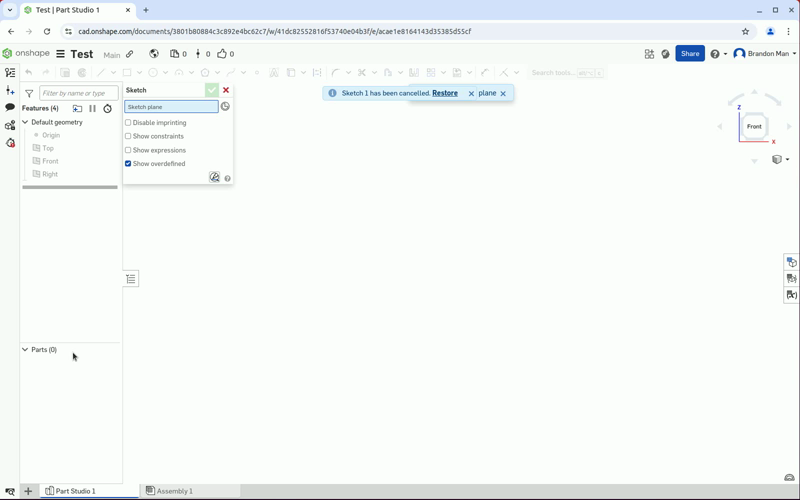
mouse_move(73, 163)
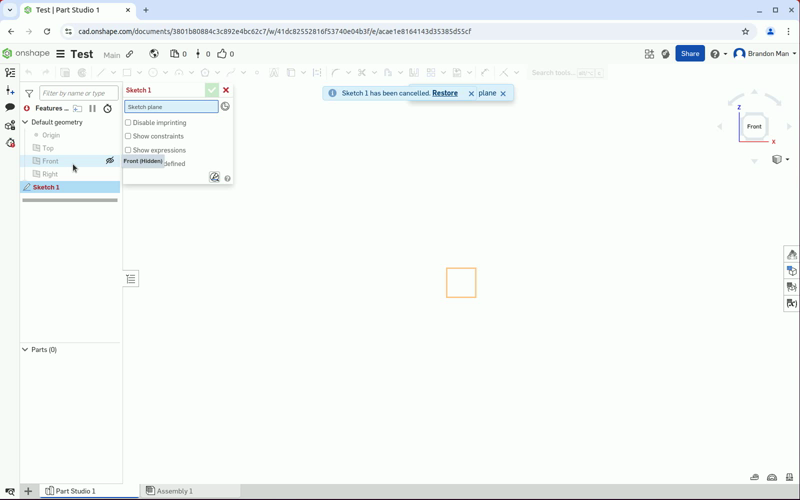
click(73, 163)
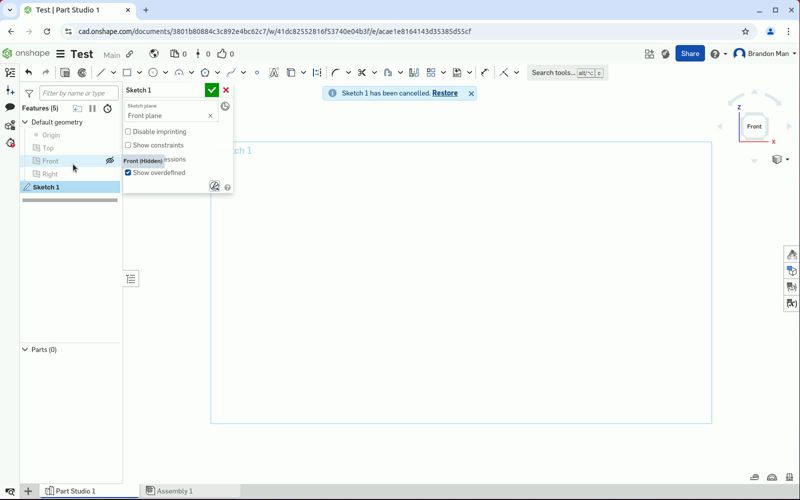
mouse_move(73, 352)
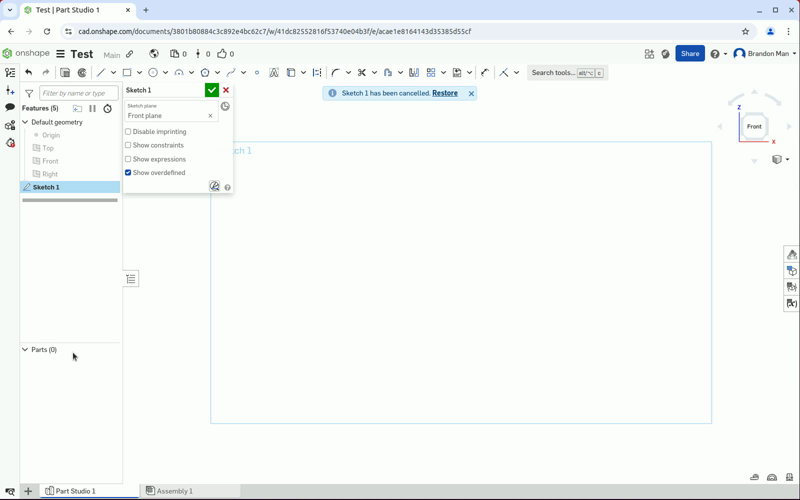
key(y)
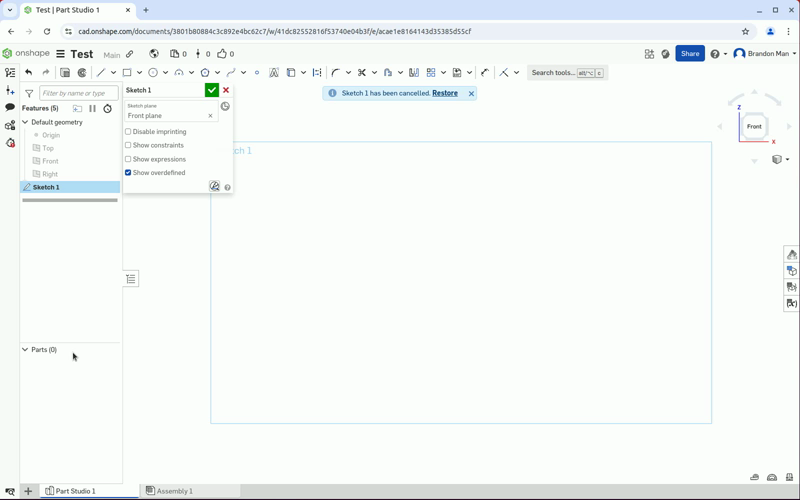
key(a)
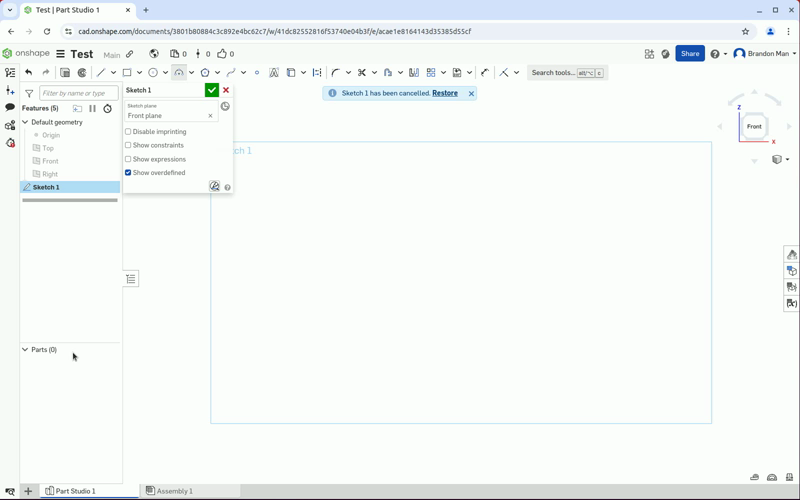
key_down(shift)
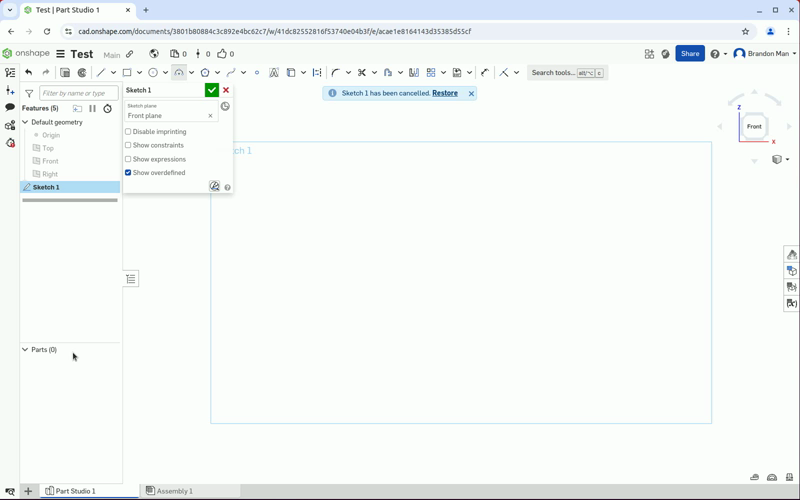
mouse_move(432, 307)
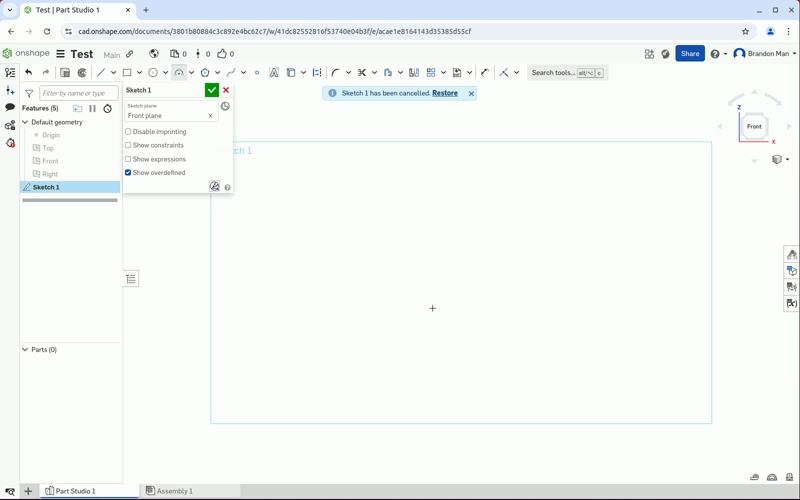
click(432, 307)
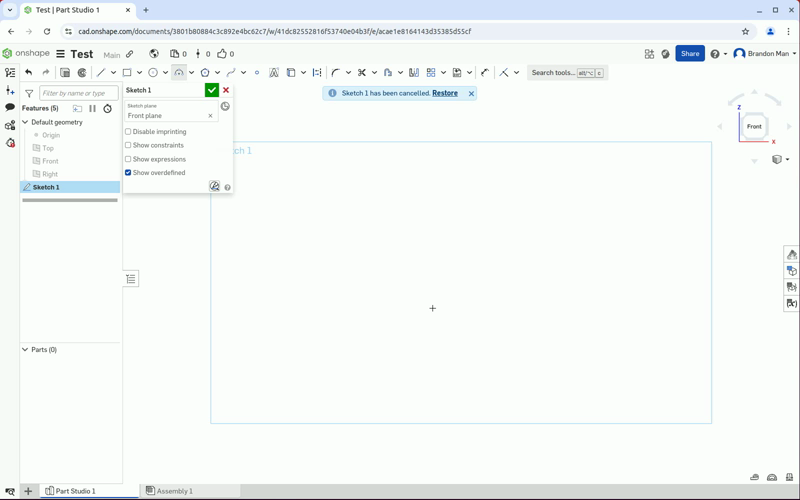
key_up(shift)
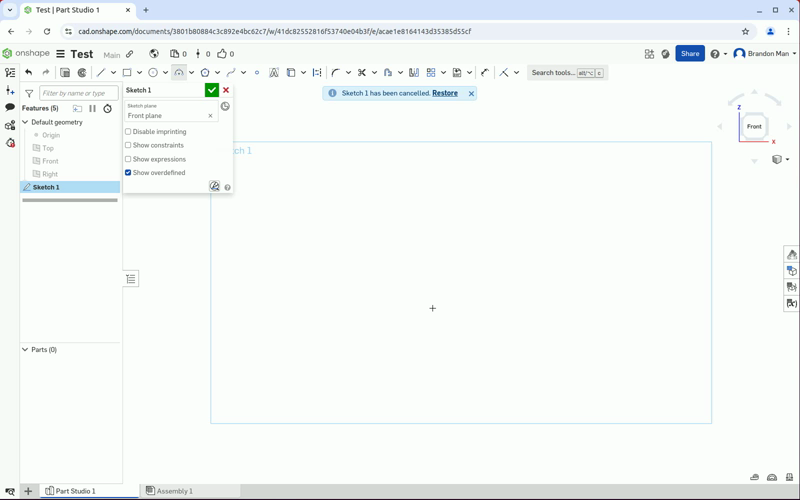
key_down(shift)
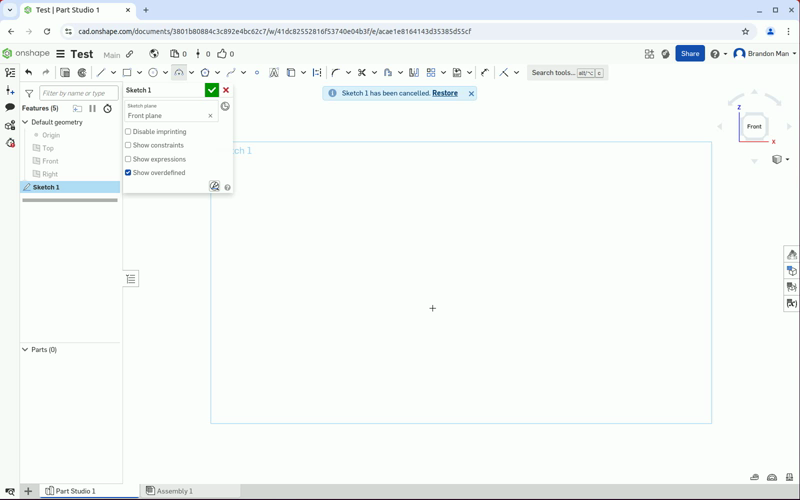
mouse_move(489, 308)
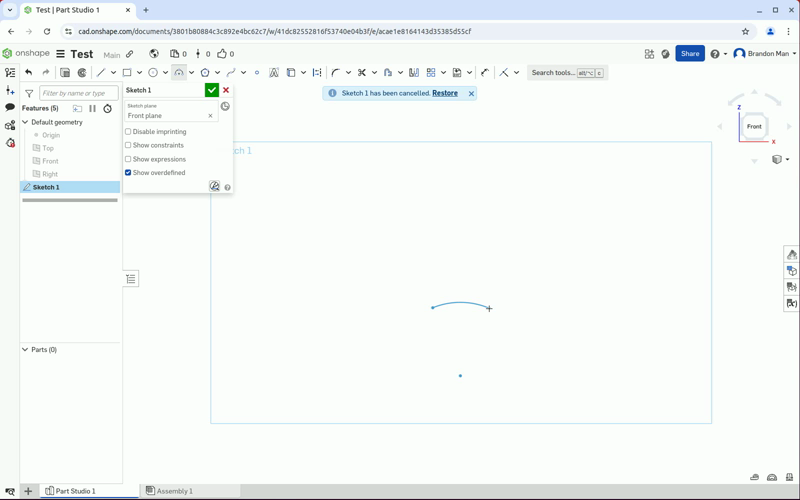
click(489, 308)
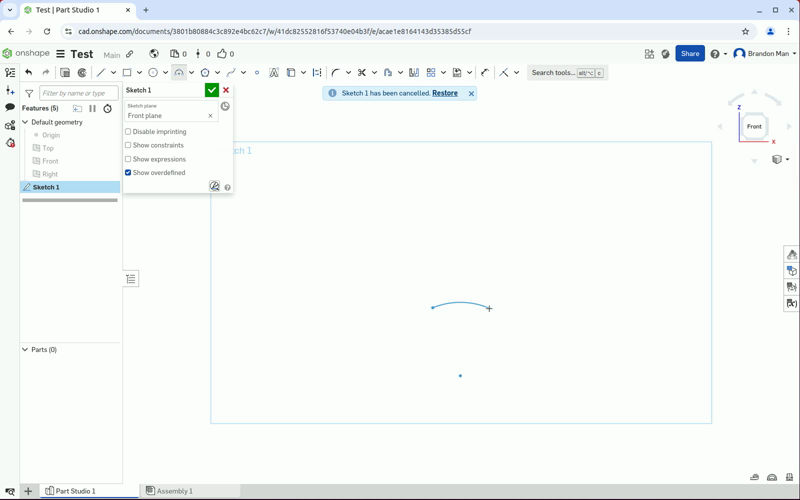
mouse_move(460, 327)
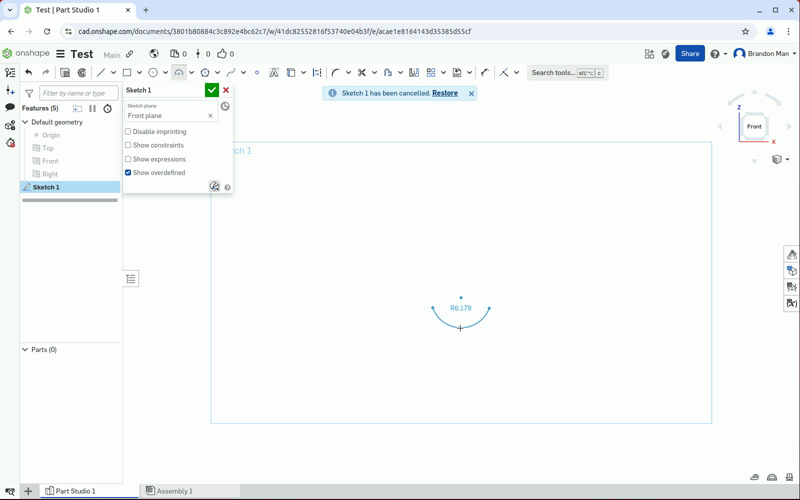
click(460, 327)
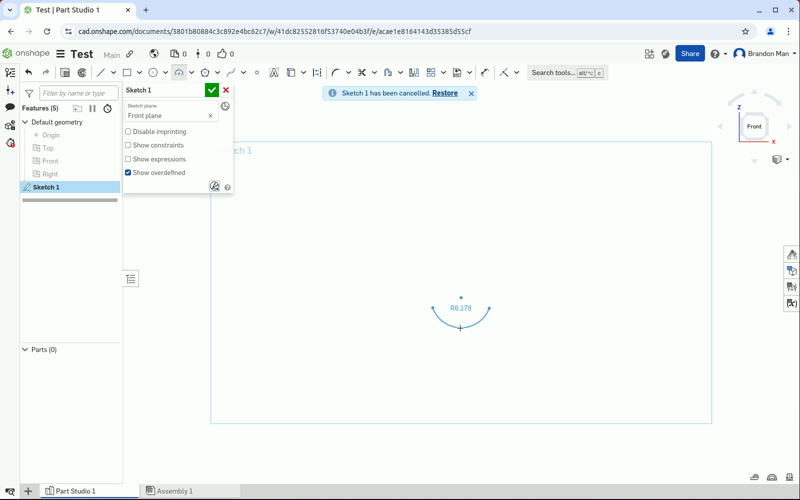
key_up(shift)
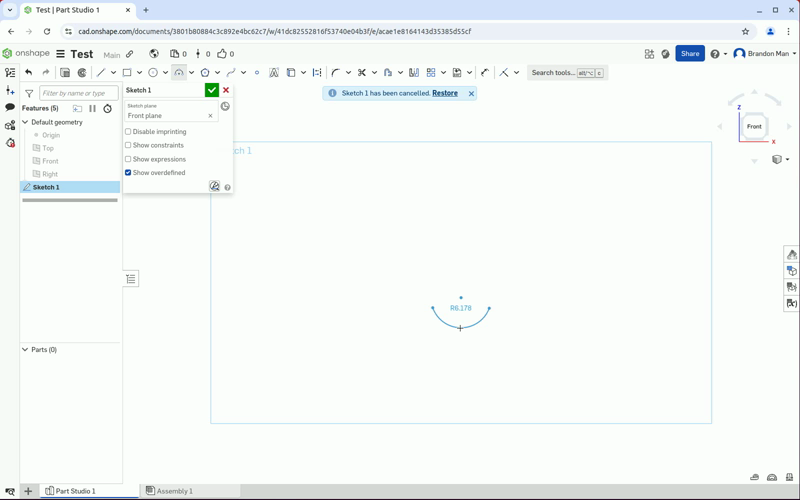
key(esc)
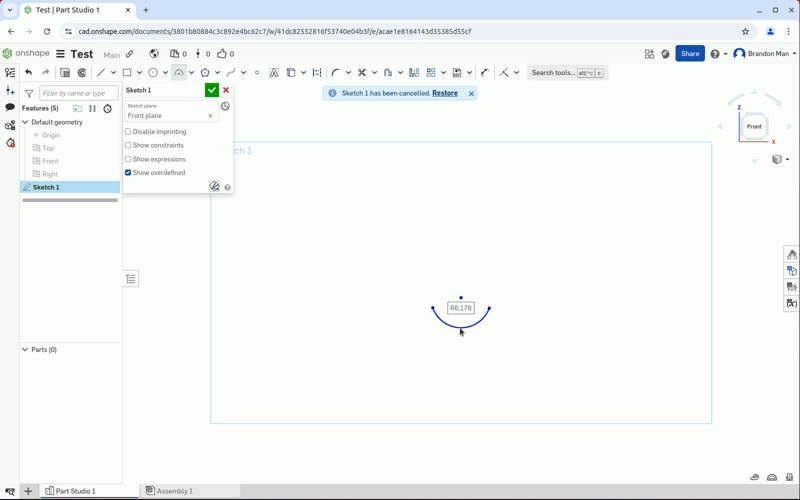
key(l)
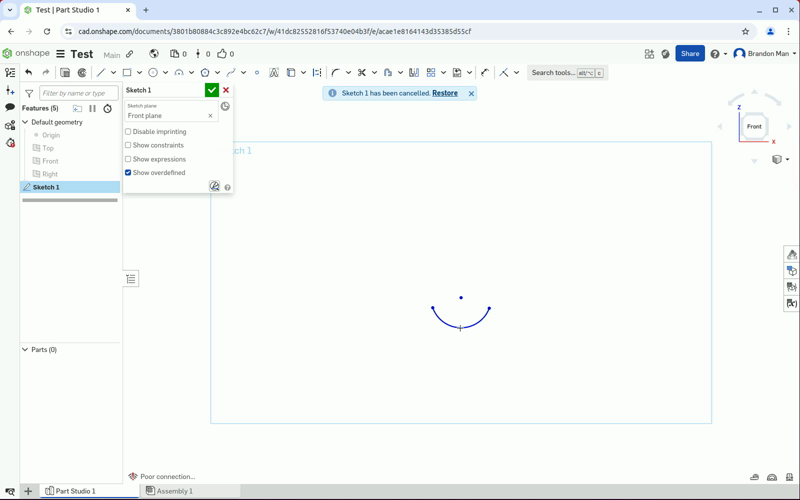
mouse_move(489, 308)
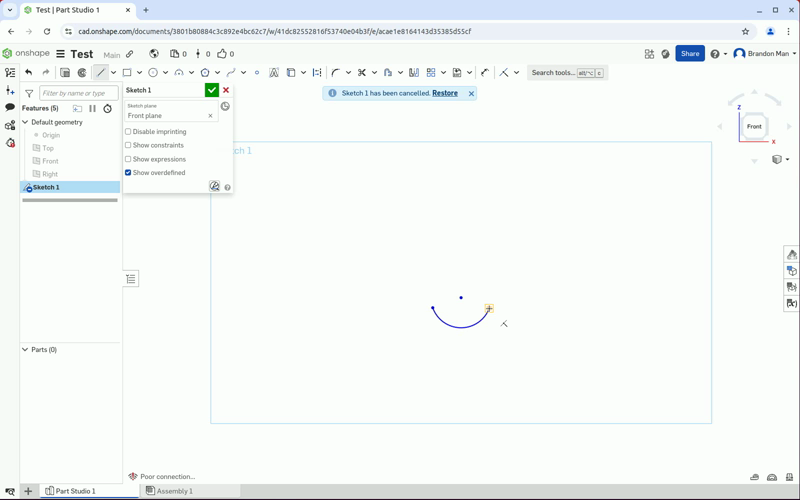
click(489, 308)
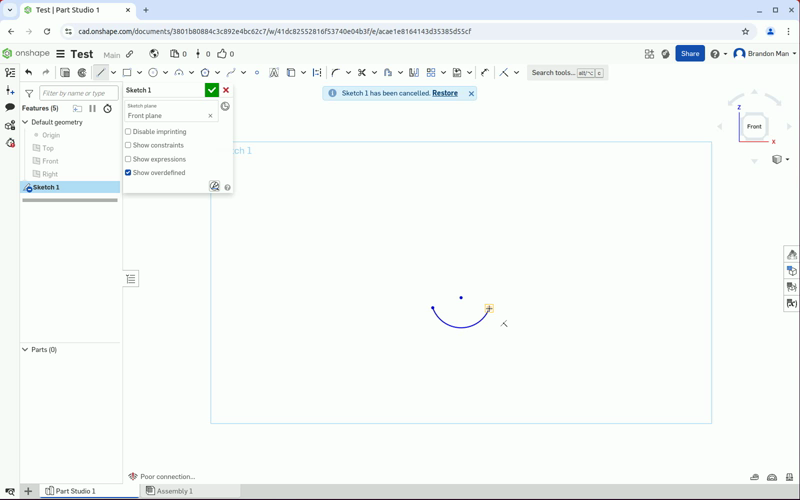
key_down(shift)
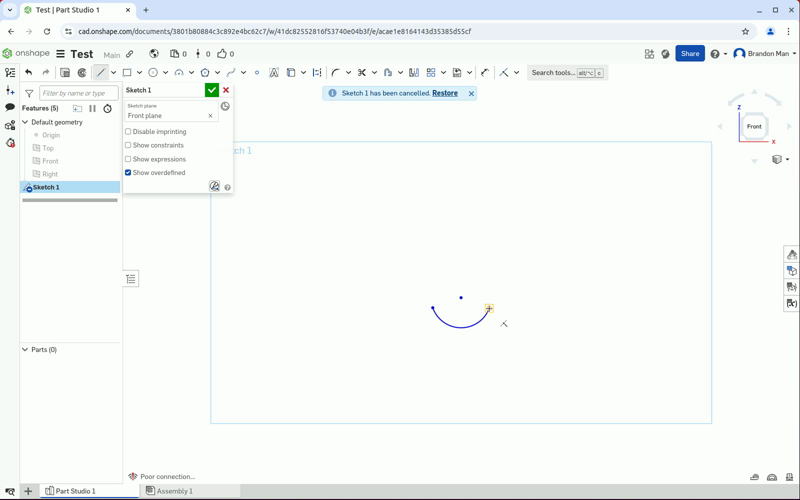
mouse_move(519, 308)
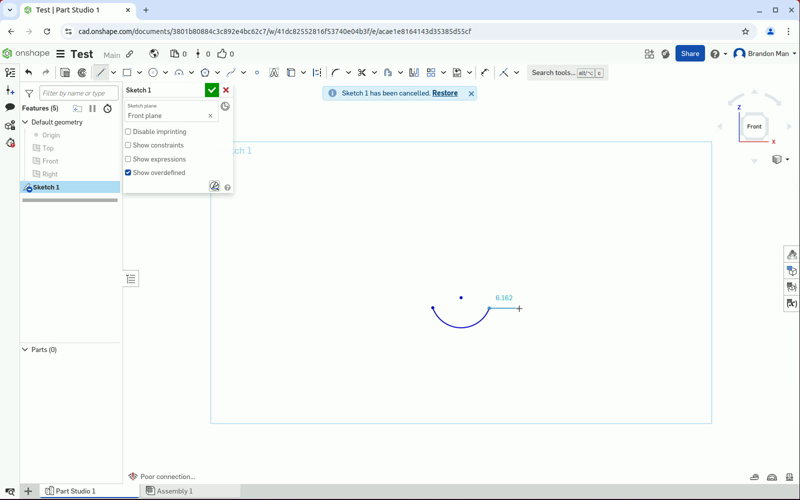
mouse_move(489, 256)
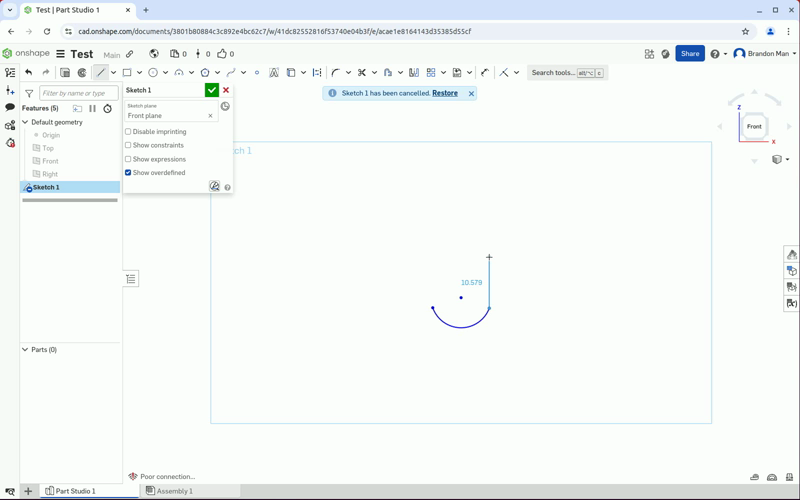
click(489, 256)
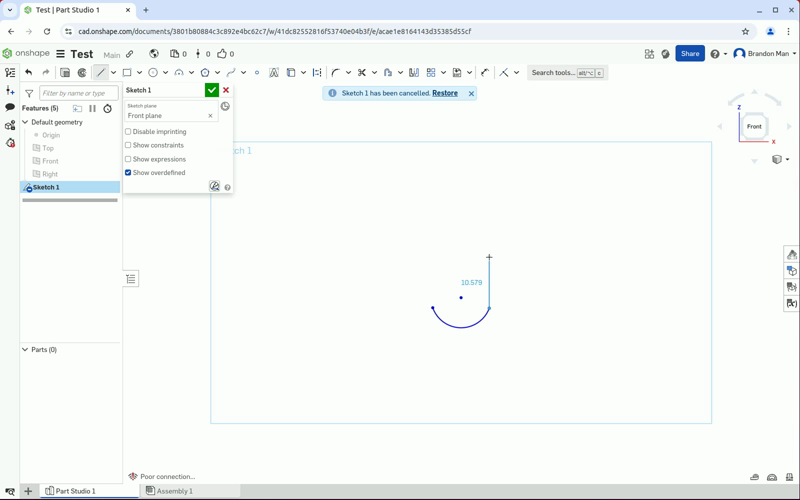
key_up(shift)
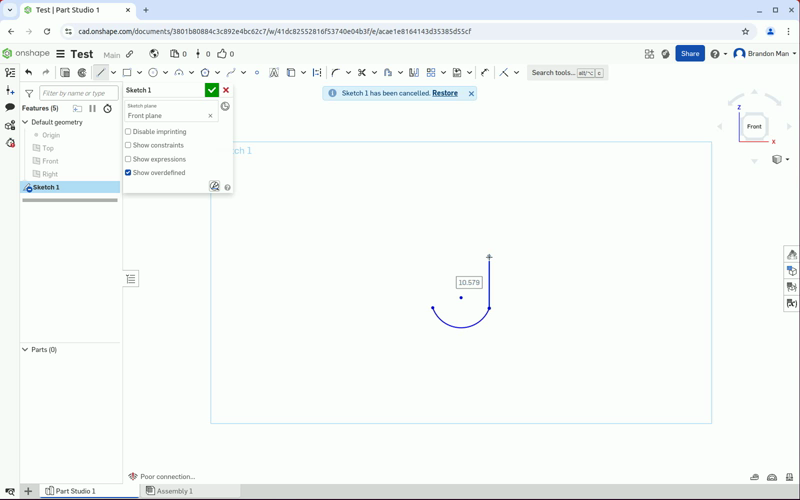
key(esc)
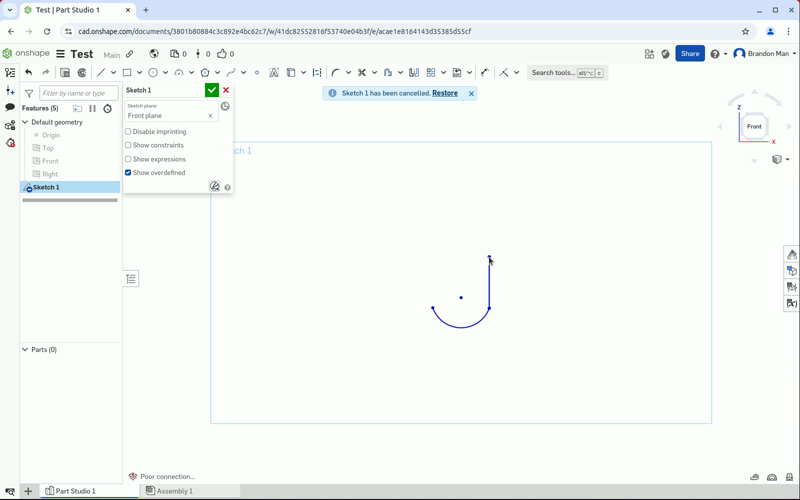
key(a)
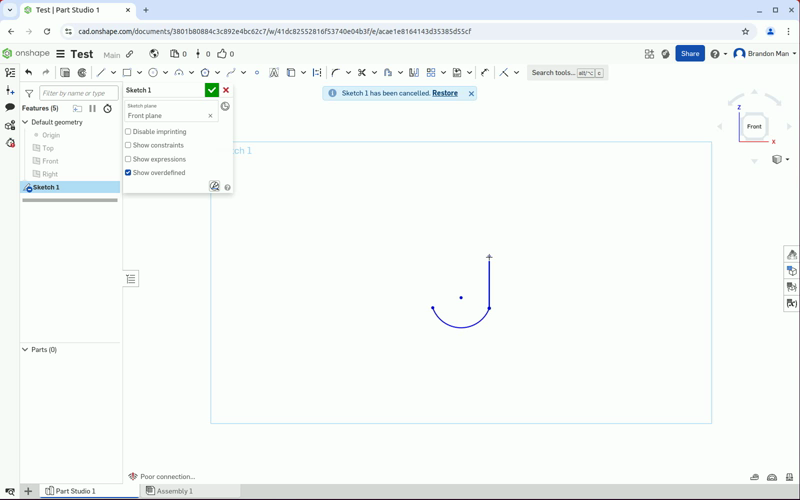
mouse_move(489, 256)
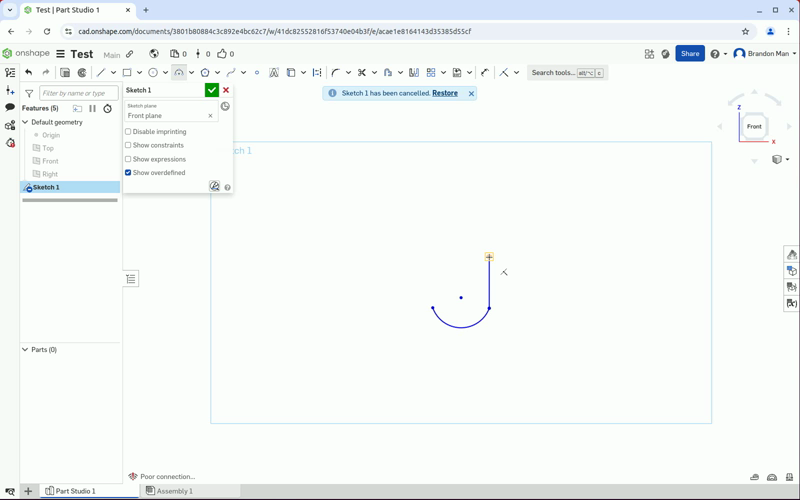
click(489, 256)
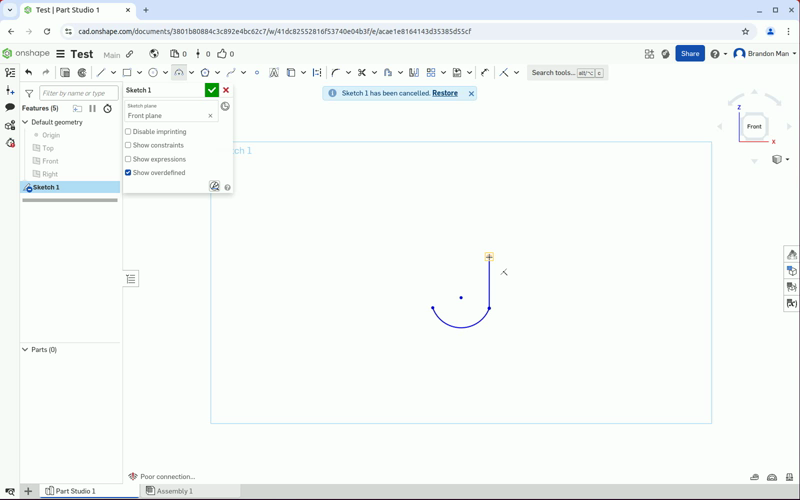
key_down(shift)
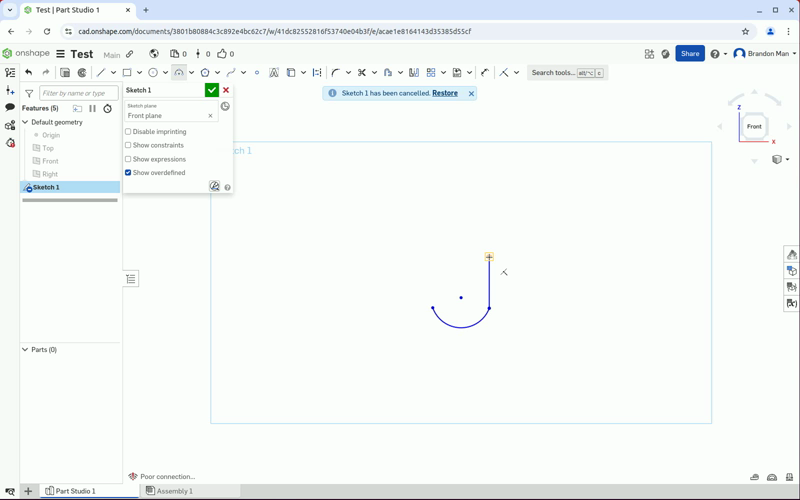
mouse_move(462, 236)
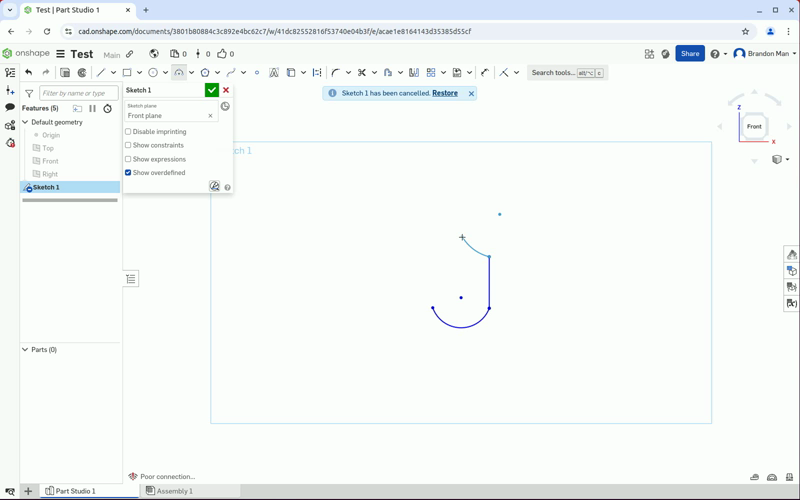
click(462, 236)
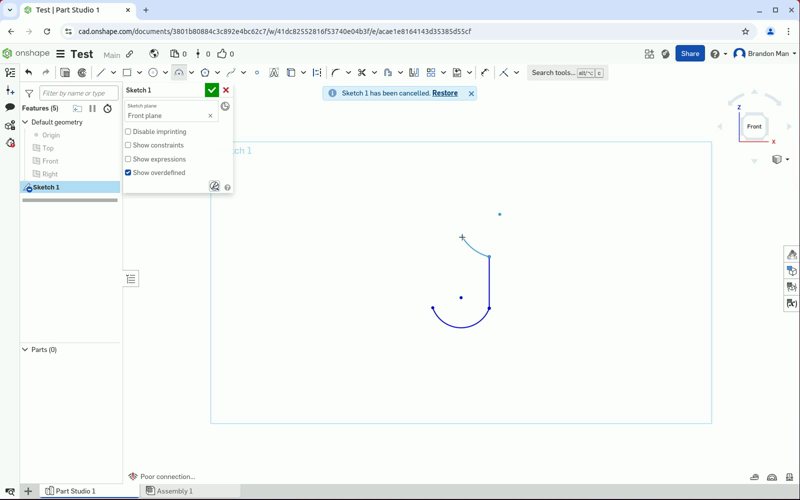
mouse_move(478, 242)
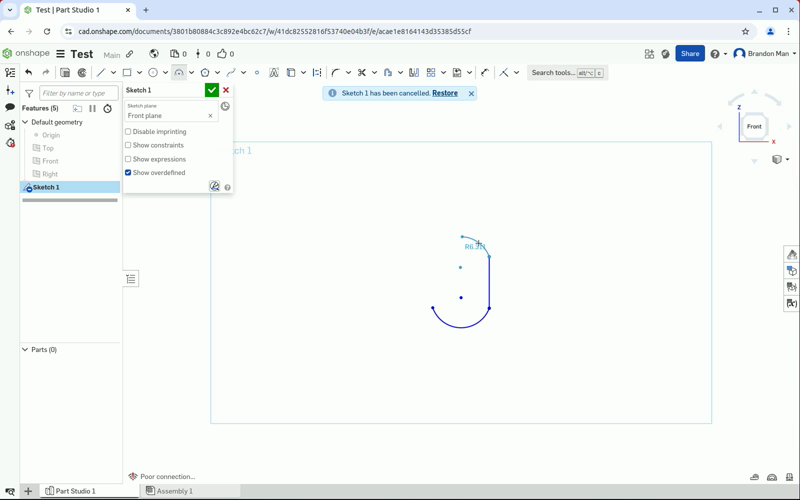
click(478, 242)
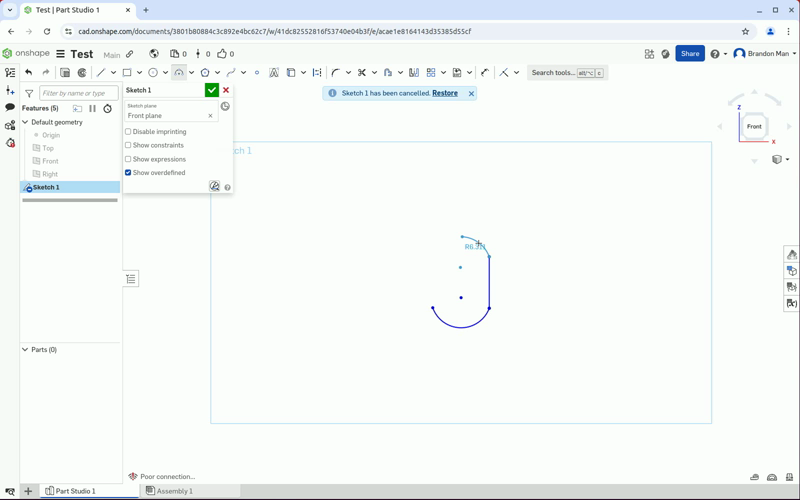
key_up(shift)
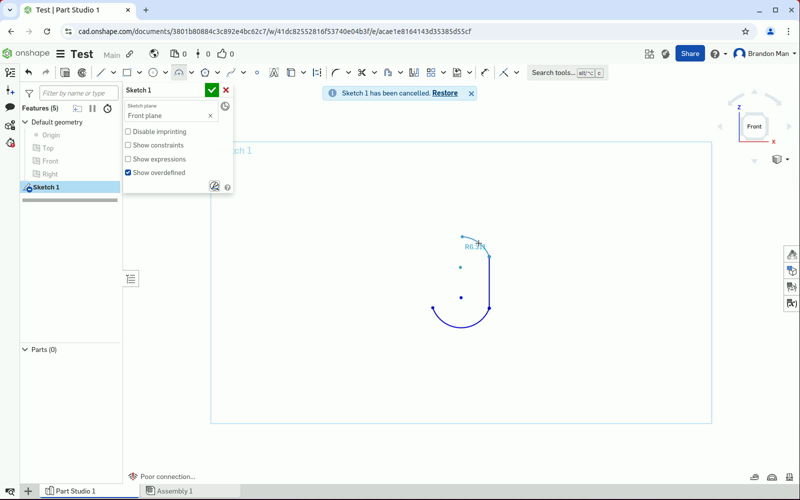
key(esc)
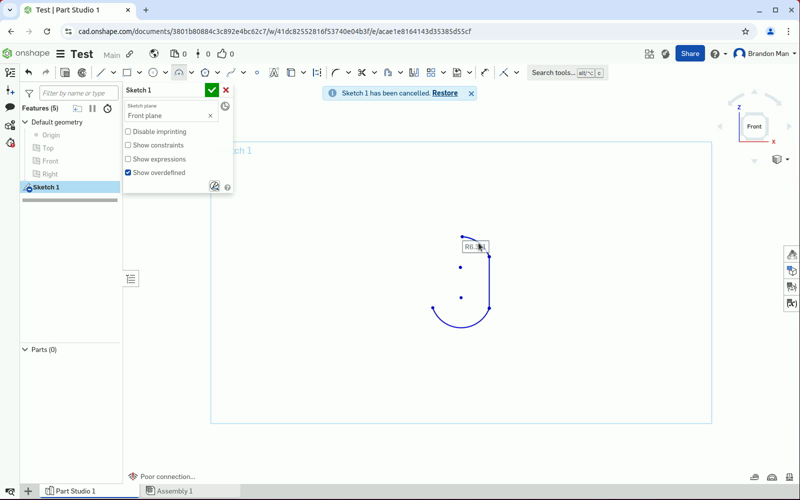
key(l)
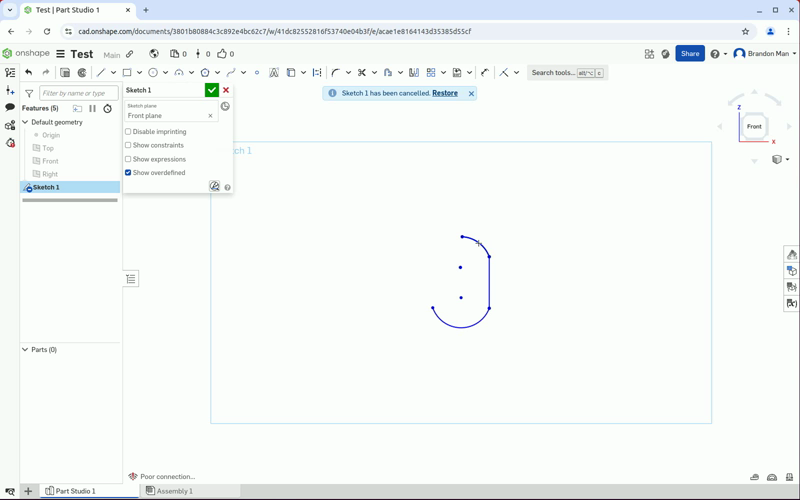
mouse_move(462, 236)
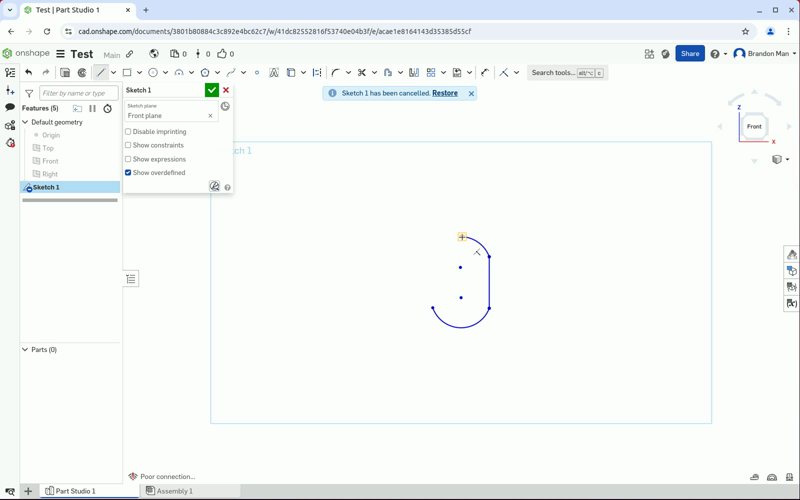
click(462, 236)
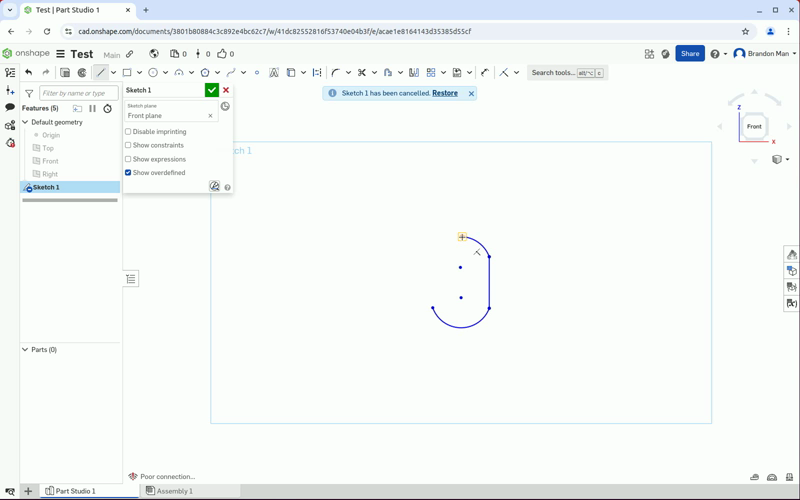
key_down(shift)
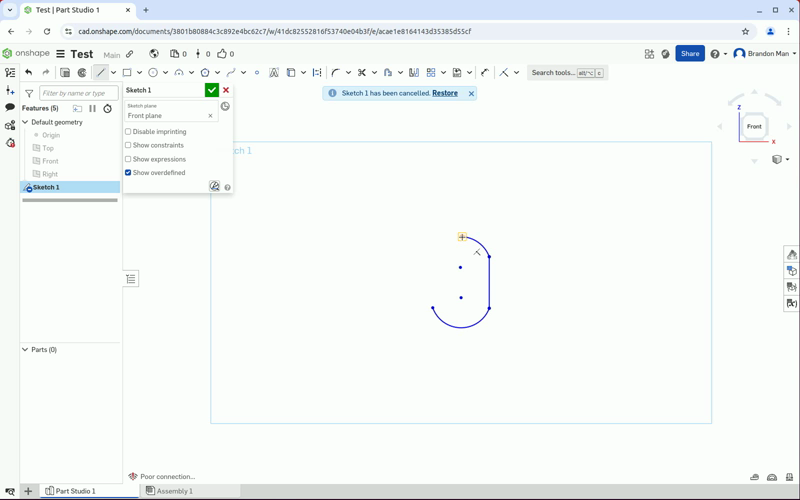
mouse_move(492, 236)
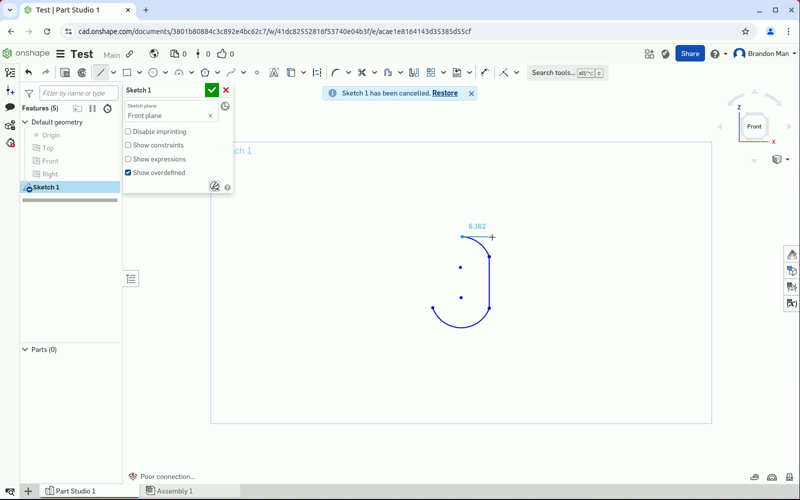
mouse_move(459, 236)
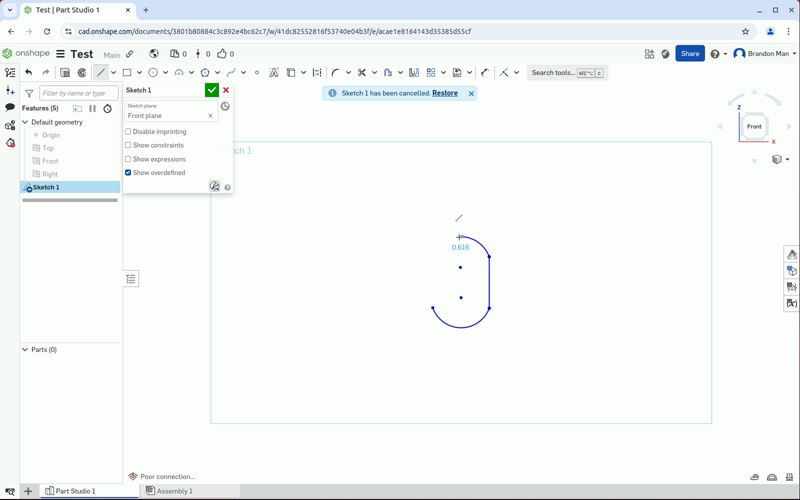
scroll(6)
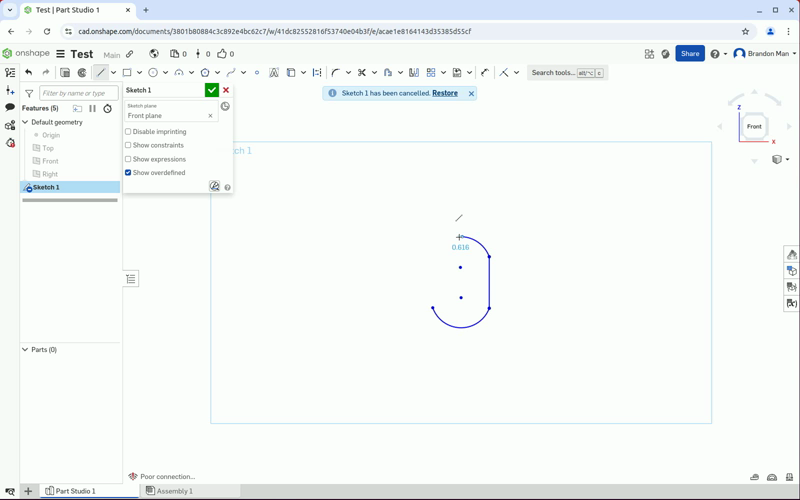
scroll(6)
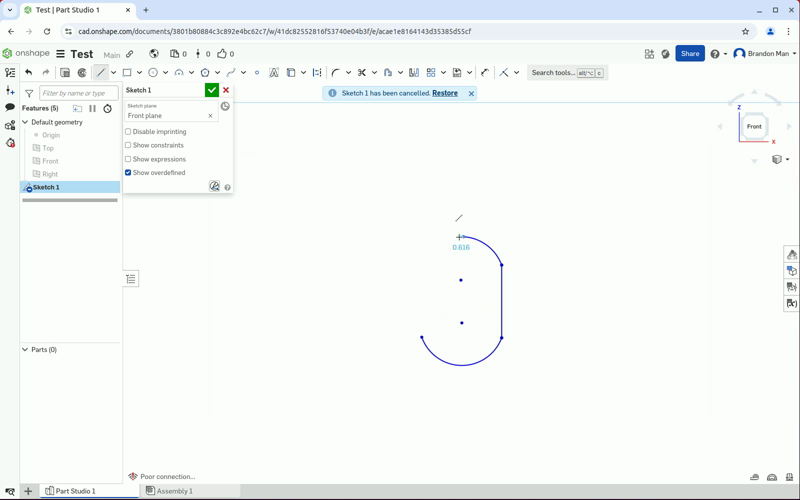
scroll(6)
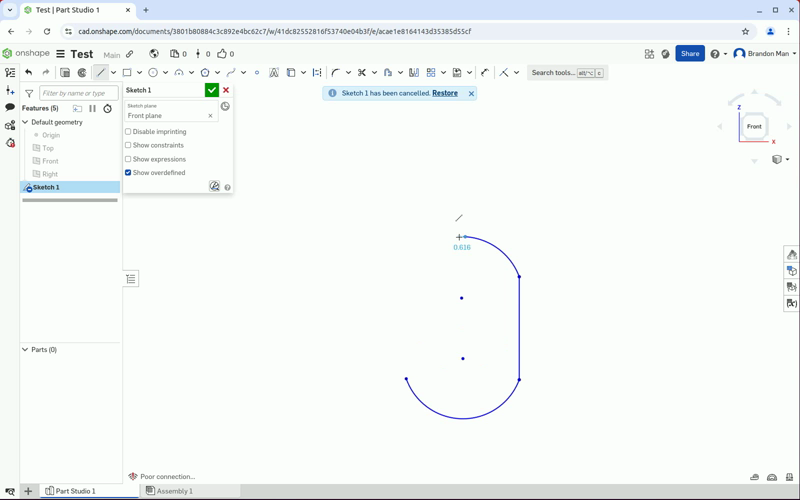
scroll(6)
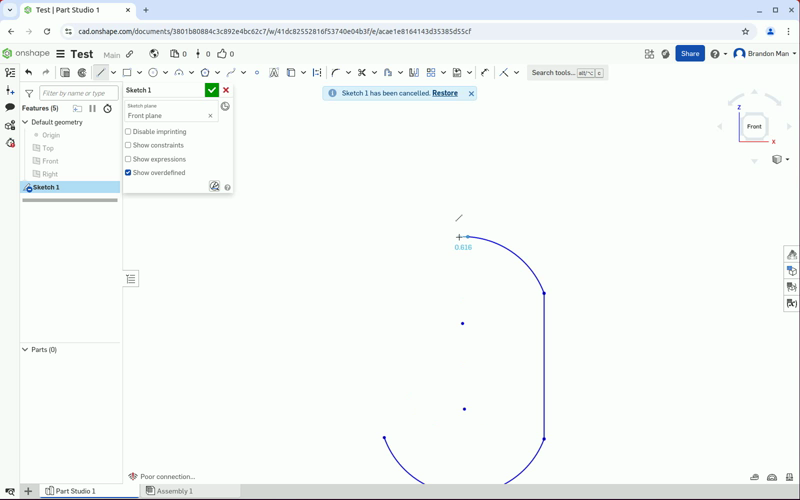
scroll(6)
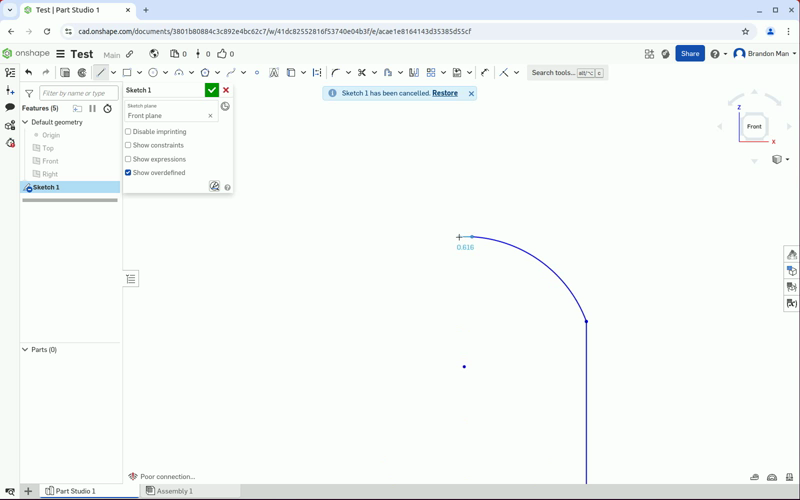
scroll(6)
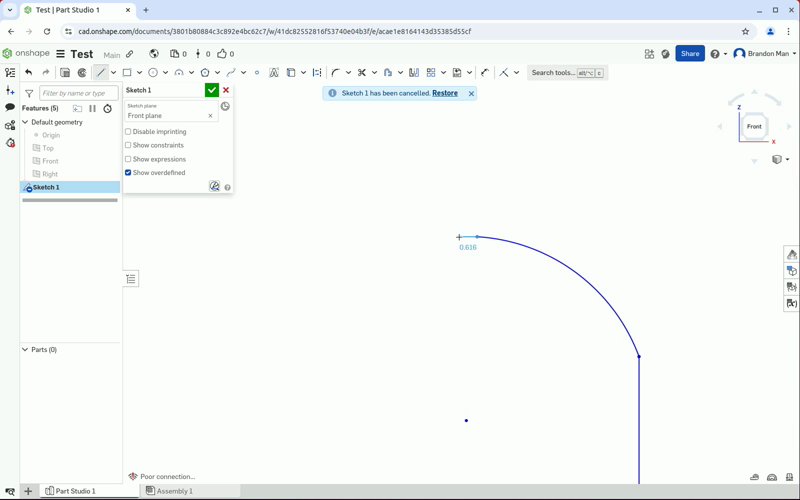
scroll(6)
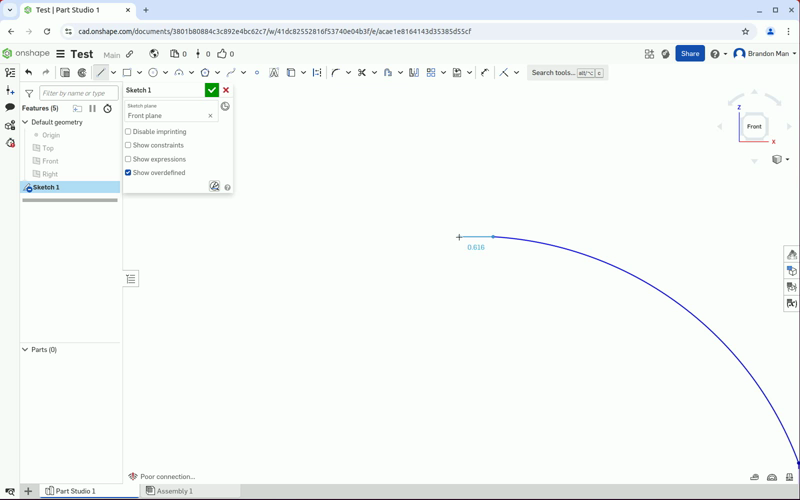
click(459, 236)
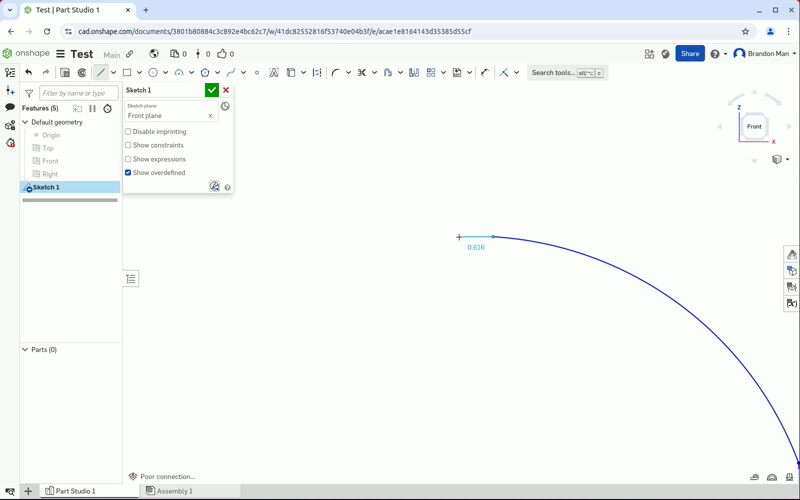
scroll(-6)
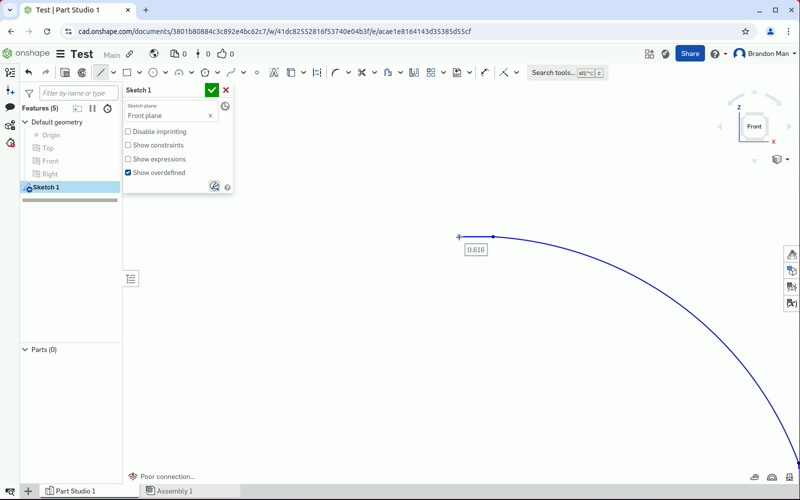
scroll(-6)
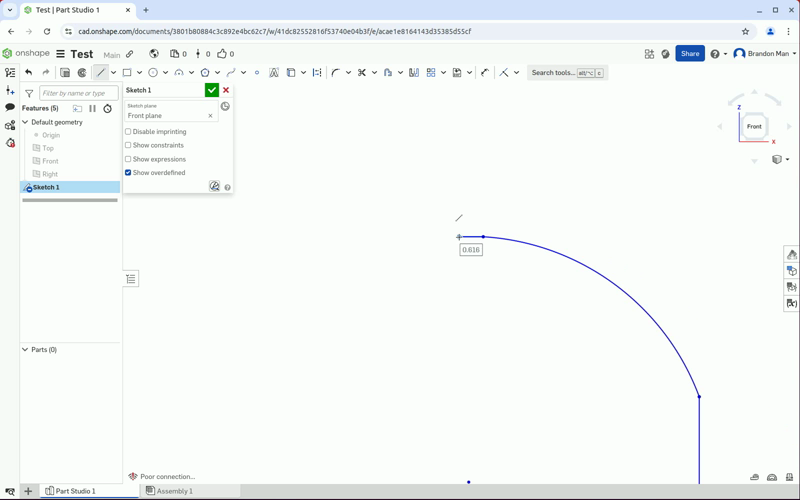
scroll(-6)
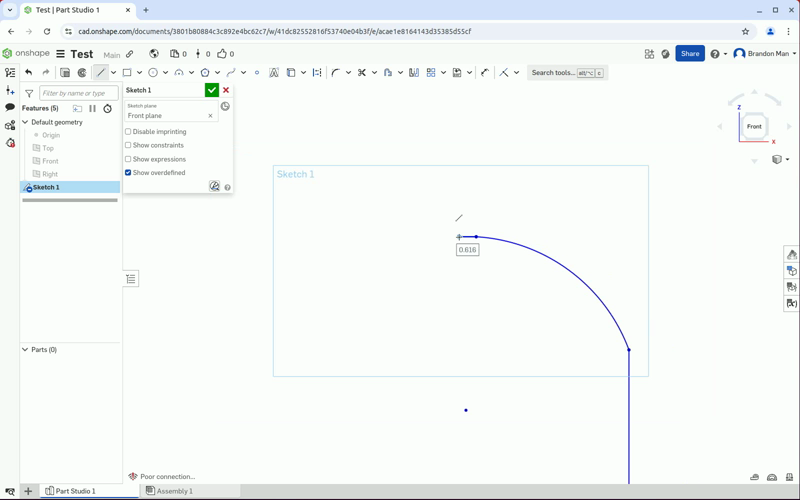
scroll(-6)
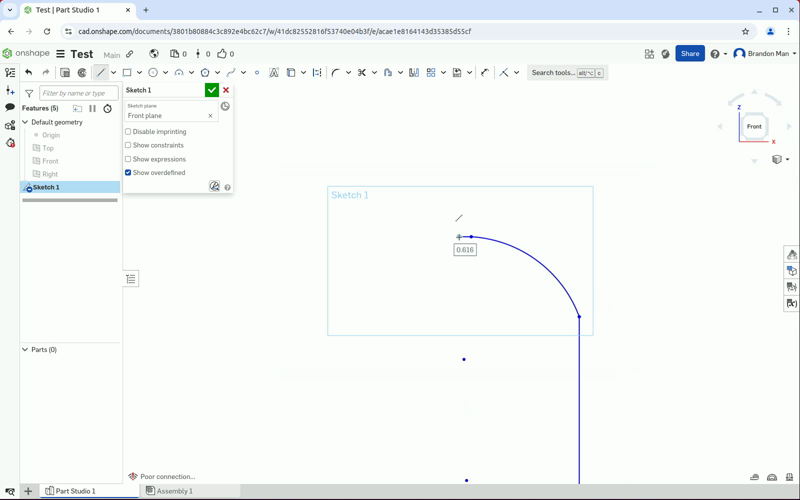
scroll(-6)
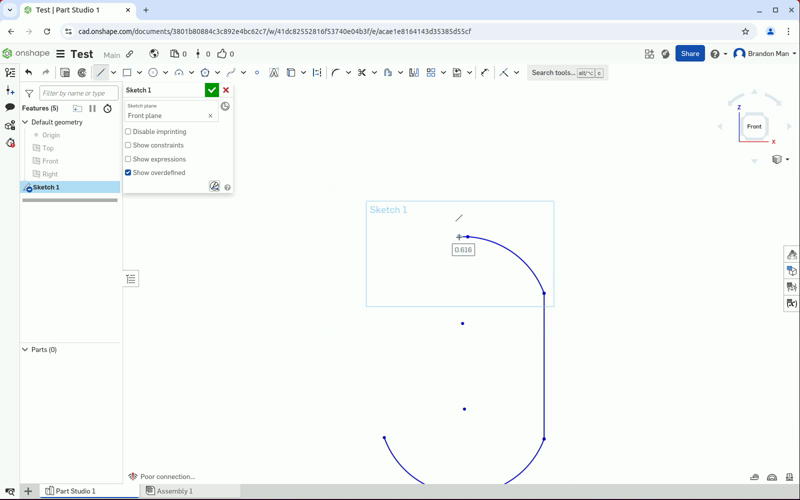
scroll(-6)
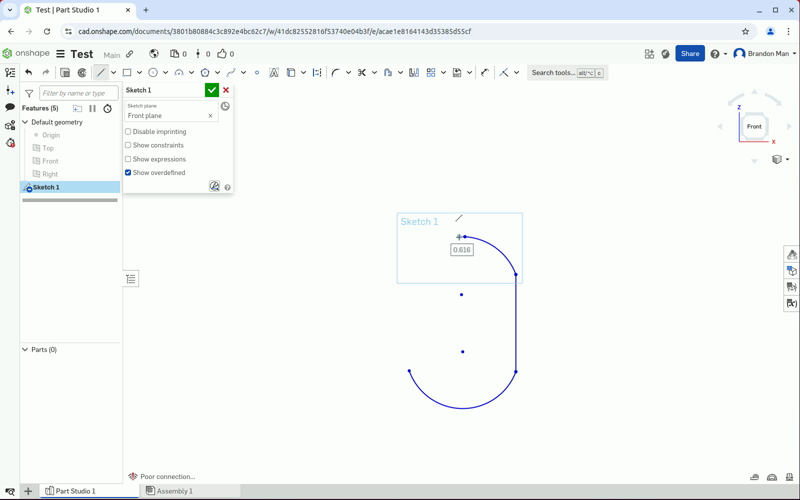
scroll(-6)
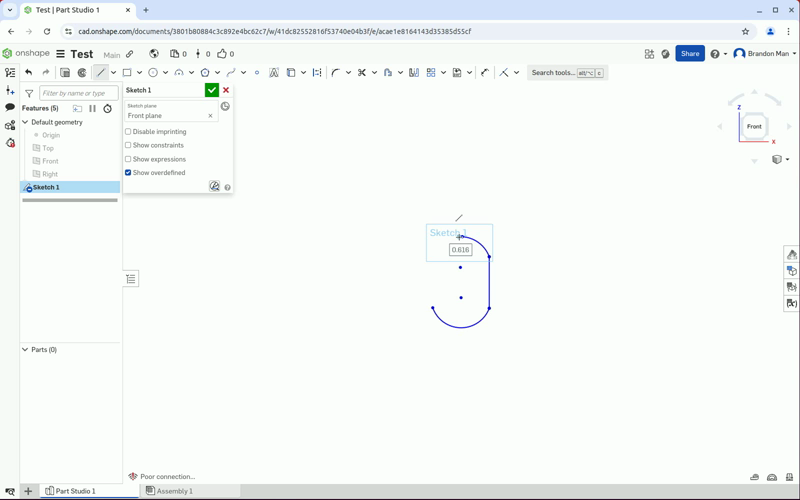
key_up(shift)
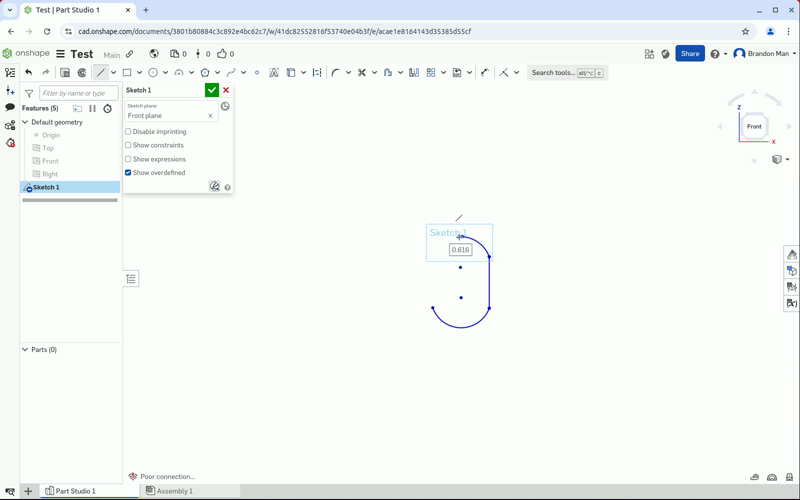
key(esc)
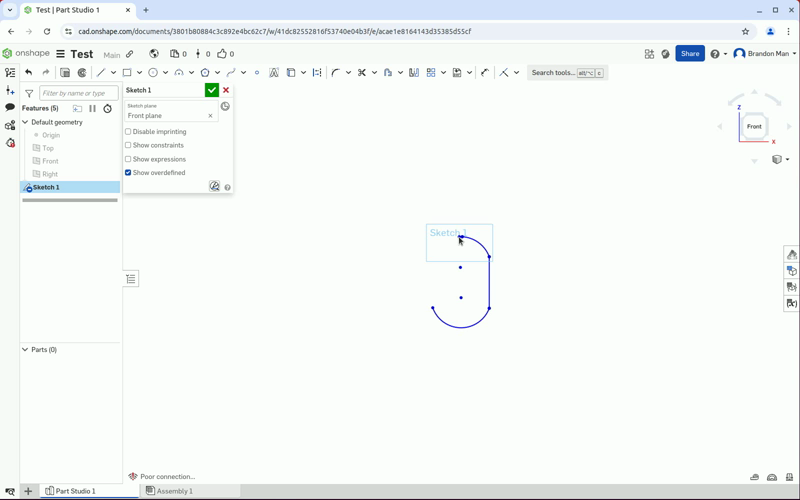
key(a)
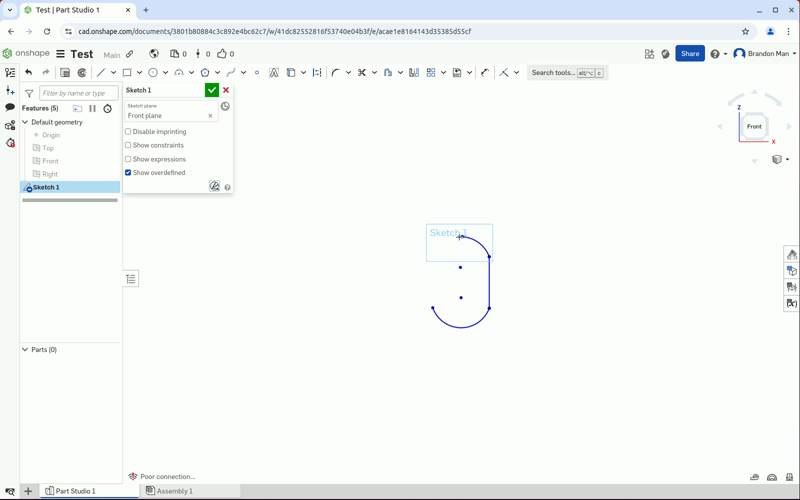
mouse_move(459, 236)
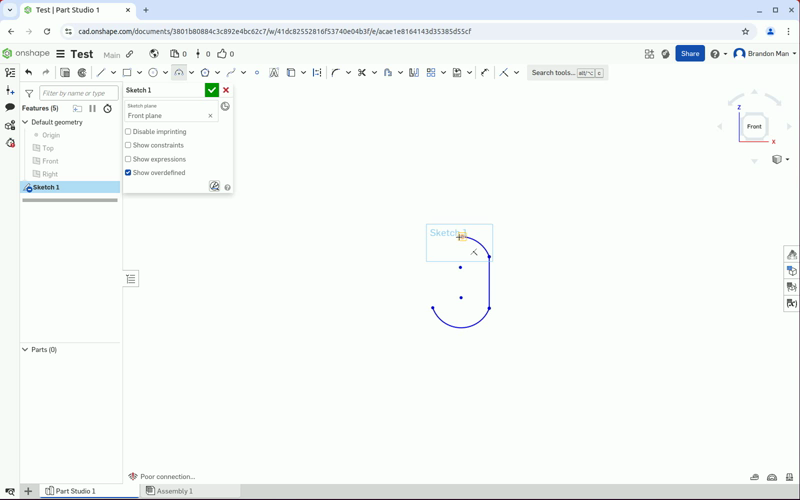
scroll(6)
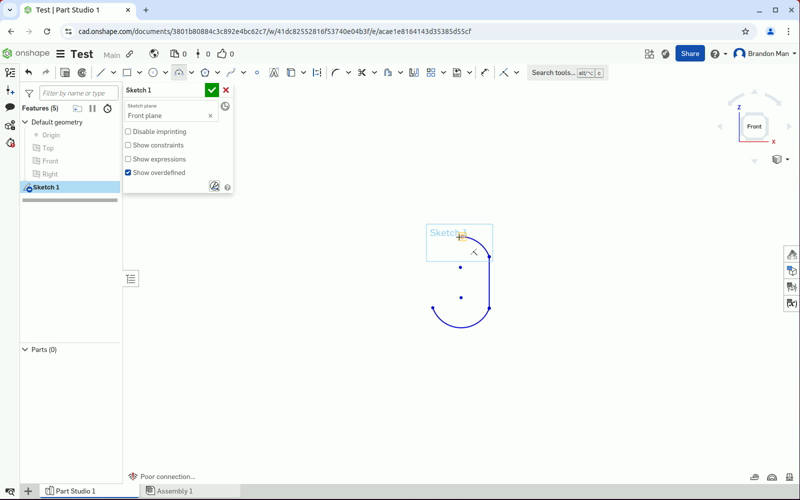
scroll(6)
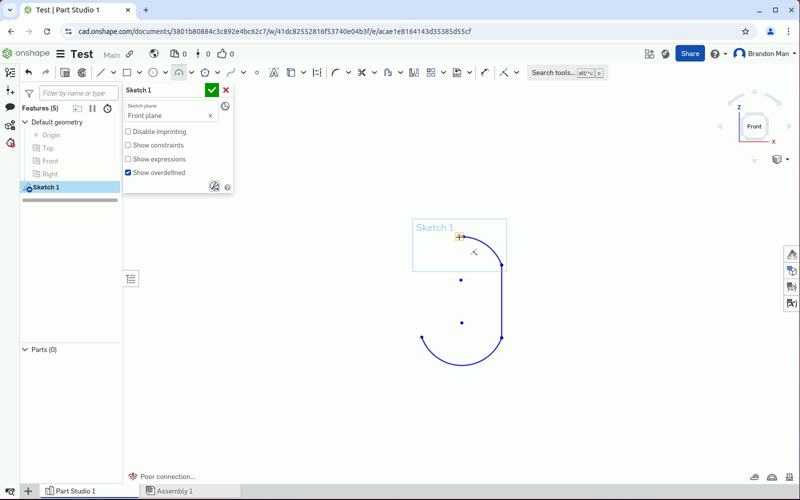
scroll(6)
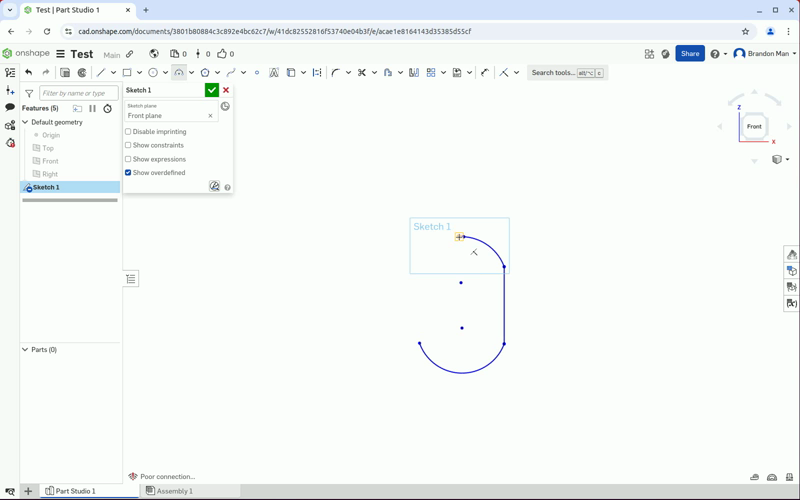
scroll(6)
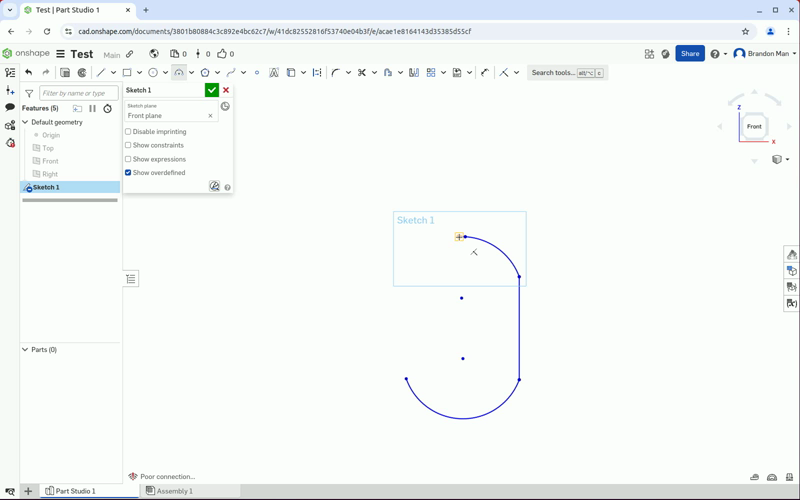
scroll(6)
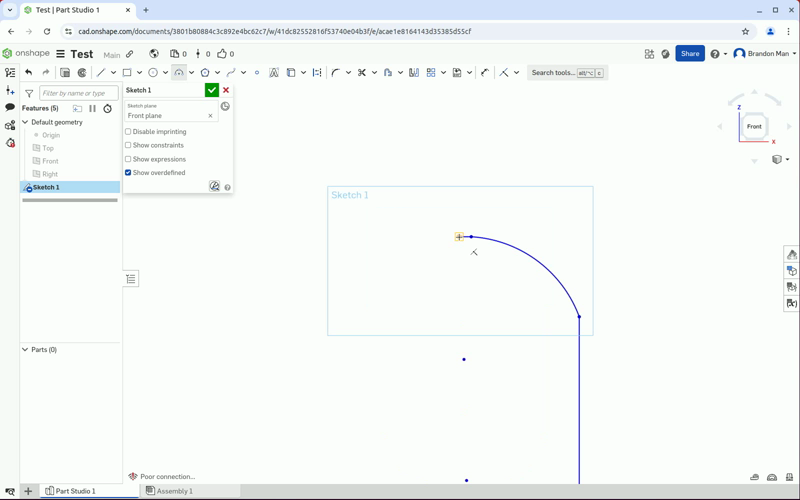
scroll(6)
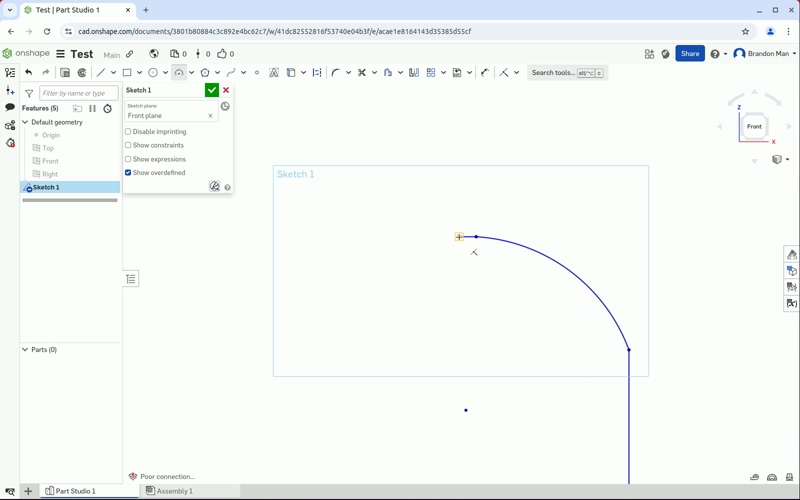
scroll(6)
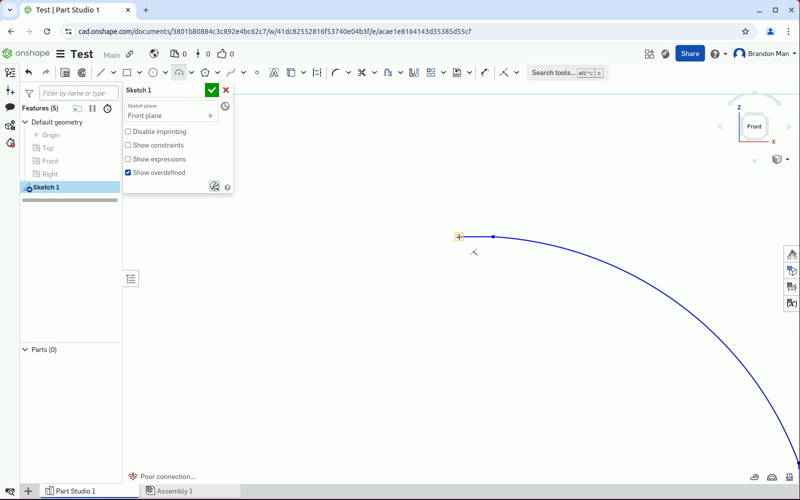
click(459, 236)
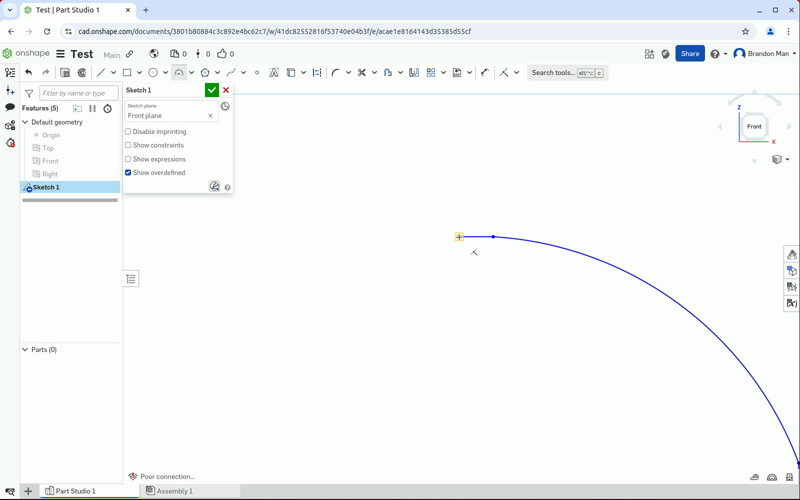
scroll(-6)
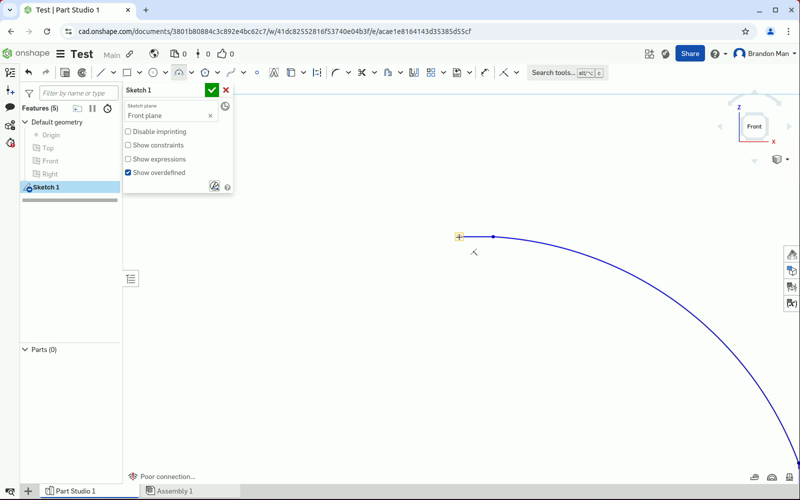
scroll(-6)
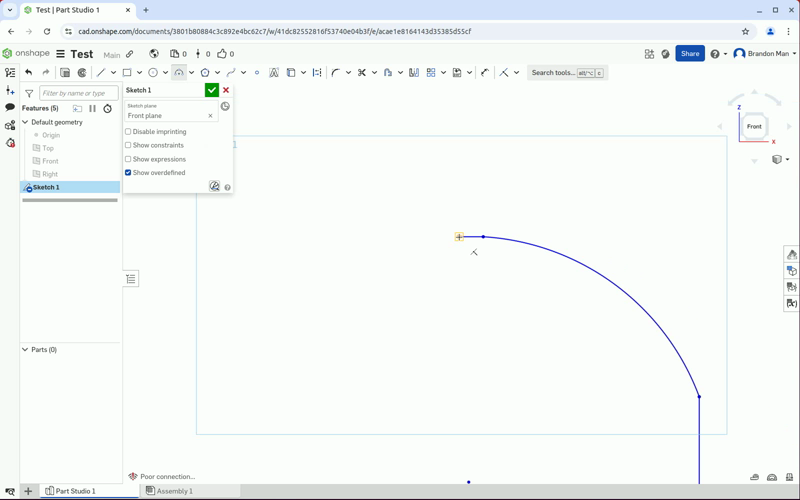
scroll(-6)
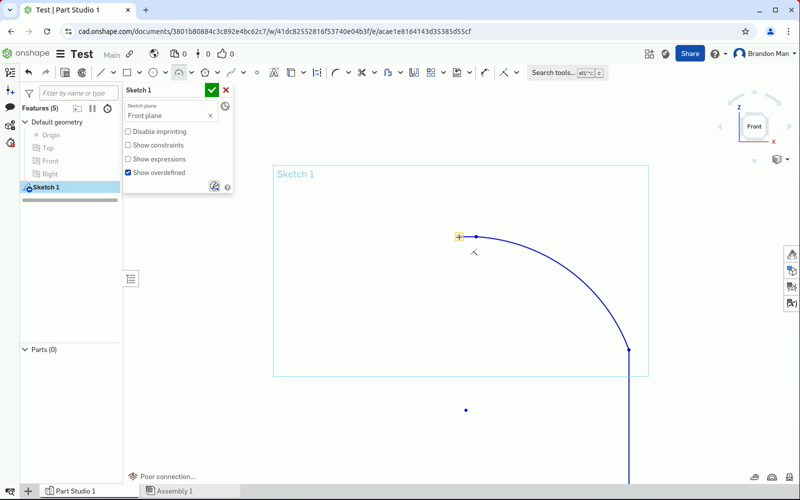
scroll(-6)
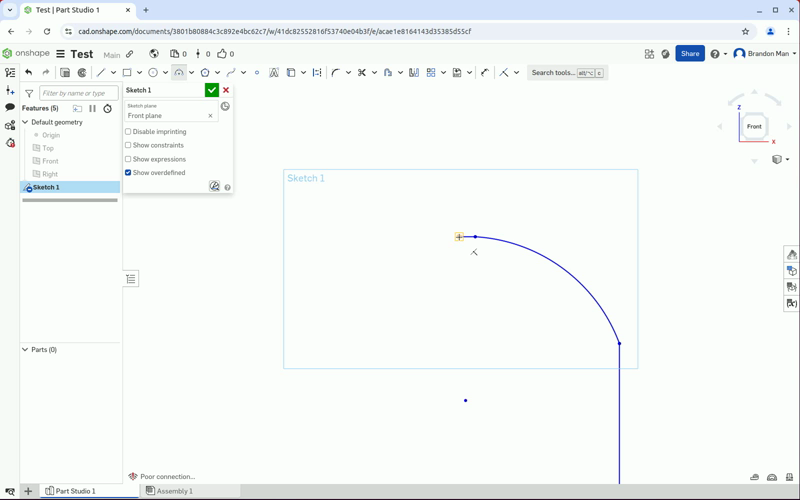
scroll(-6)
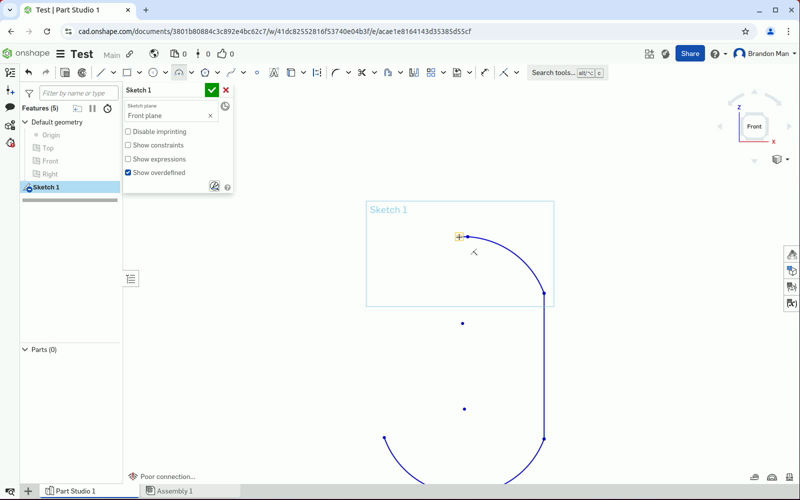
scroll(-6)
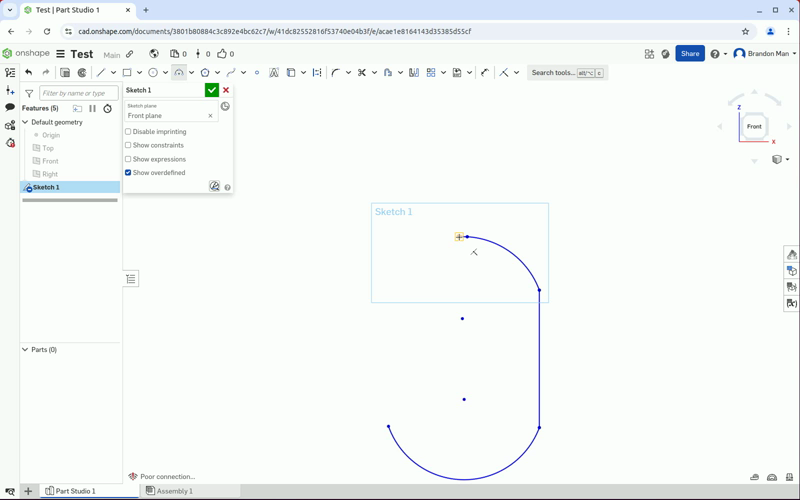
scroll(-6)
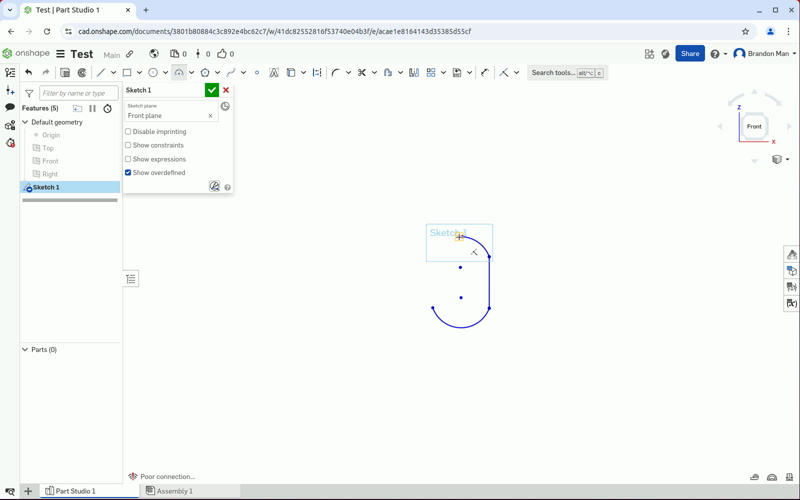
key_down(shift)
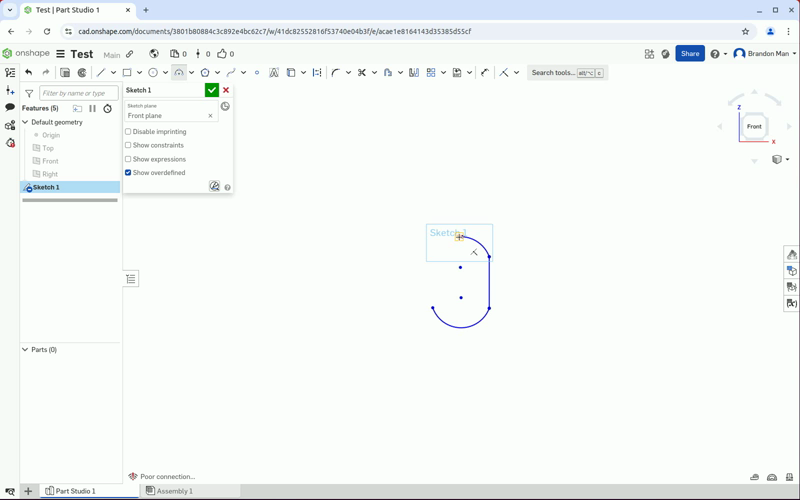
mouse_move(432, 256)
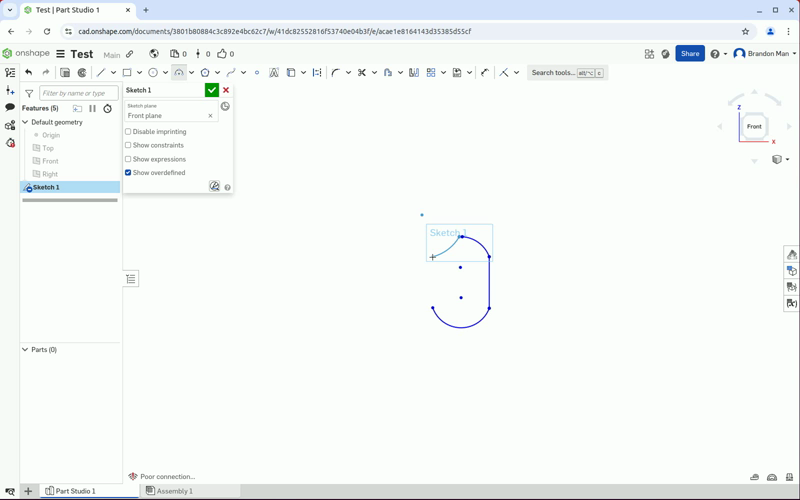
click(432, 256)
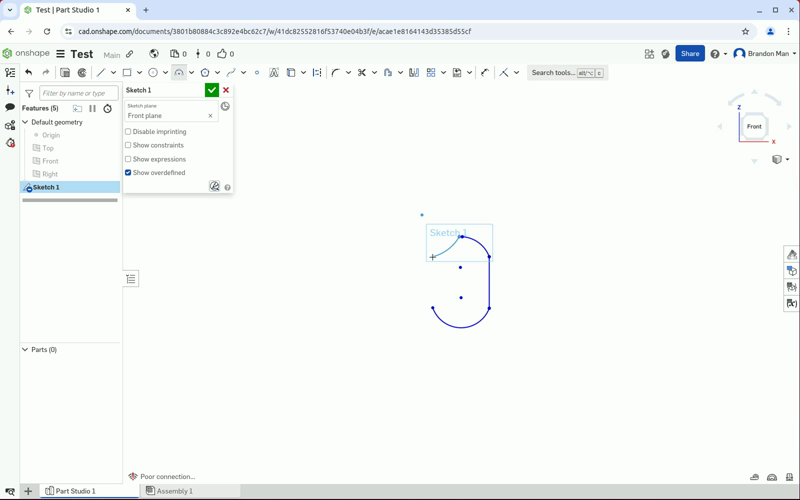
mouse_move(443, 242)
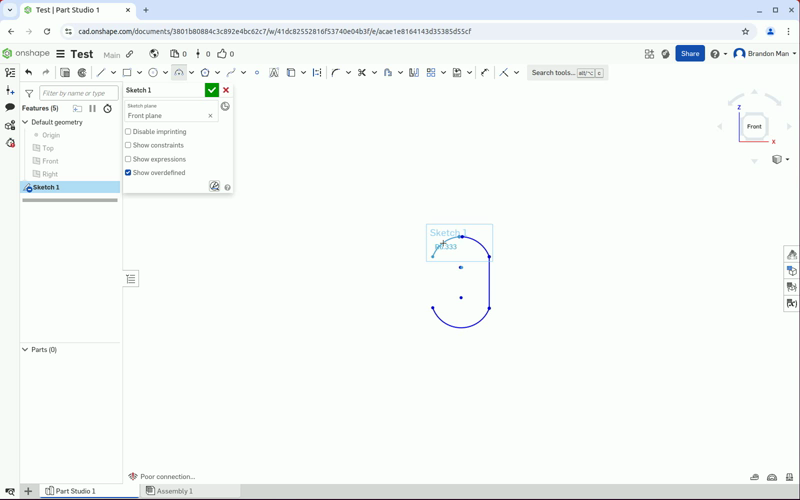
click(443, 242)
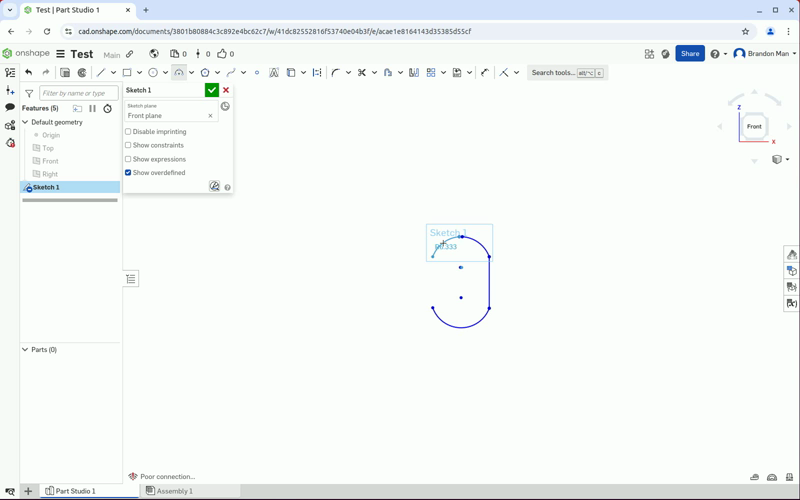
key_up(shift)
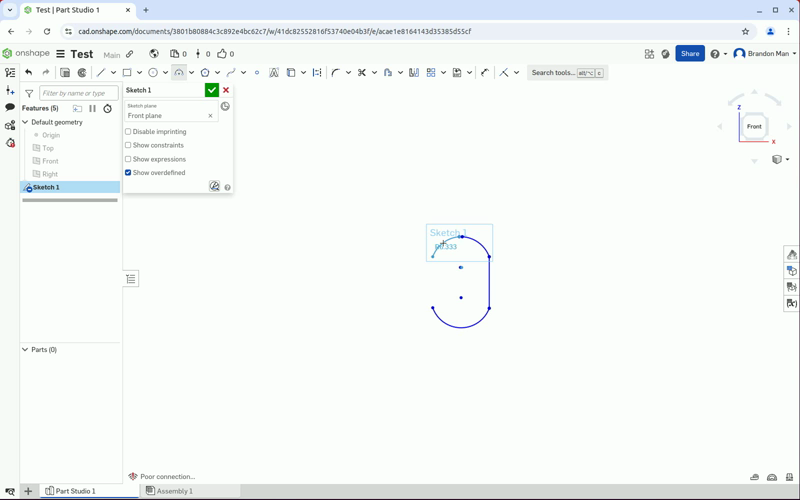
key(esc)
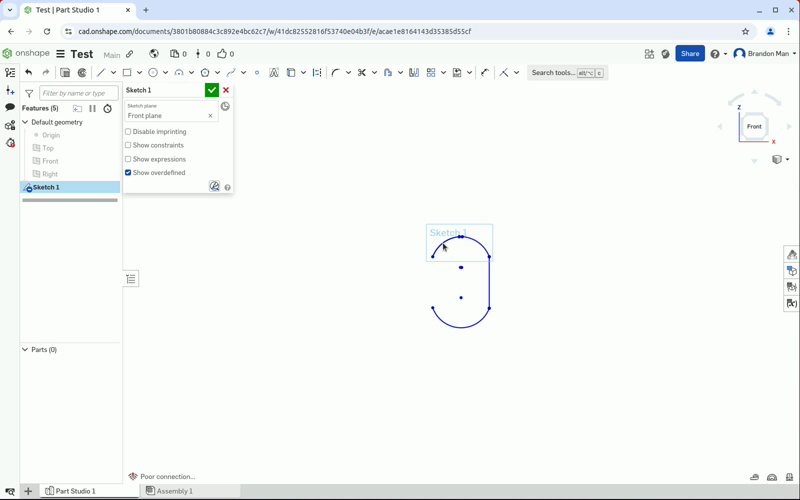
key(l)
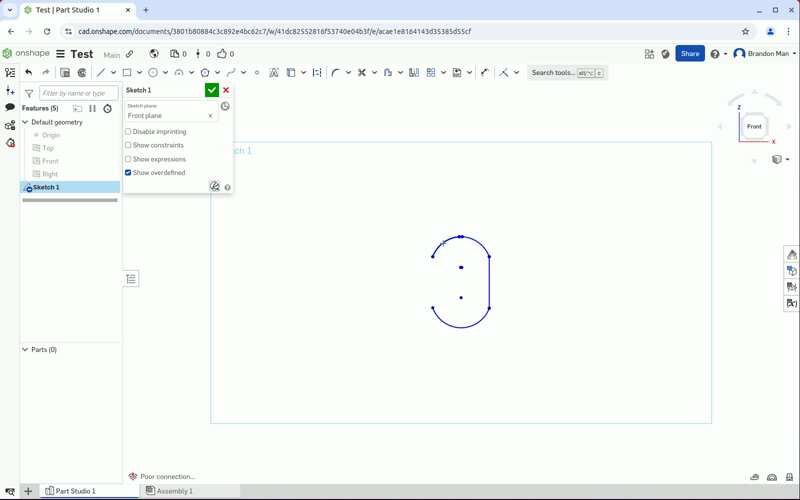
mouse_move(432, 256)
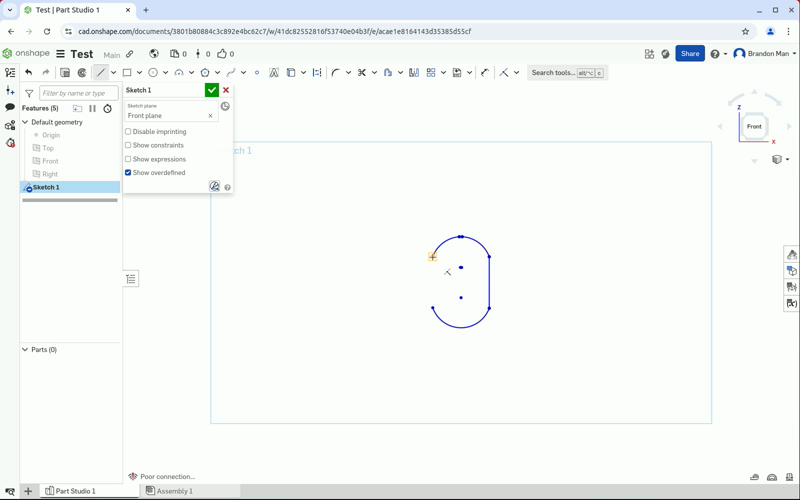
click(432, 256)
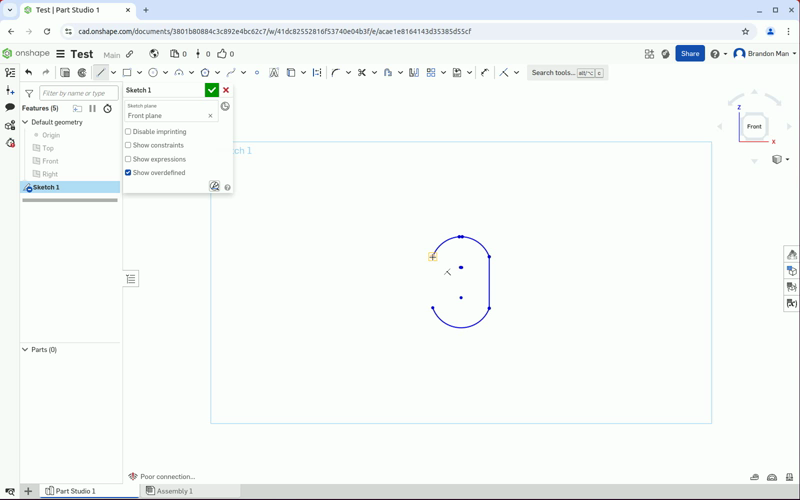
mouse_move(462, 256)
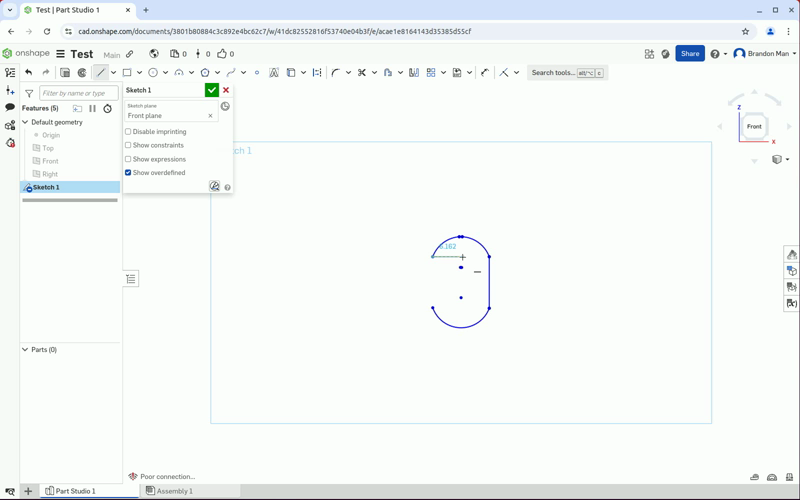
key_down(shift)
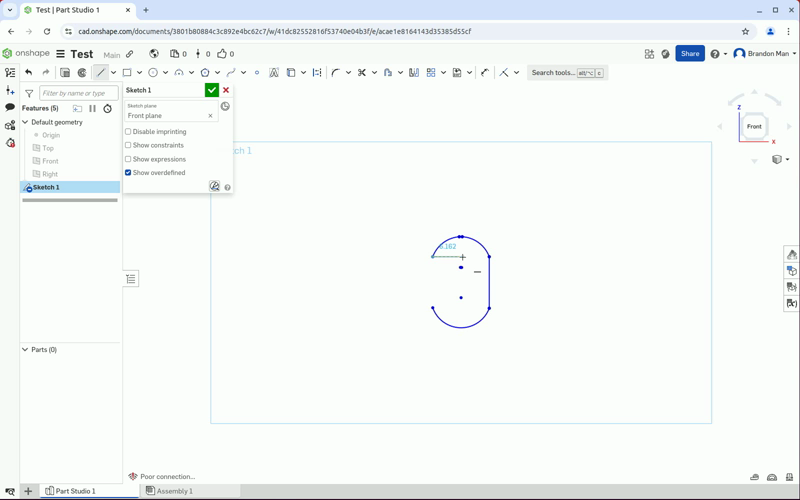
mouse_move(432, 307)
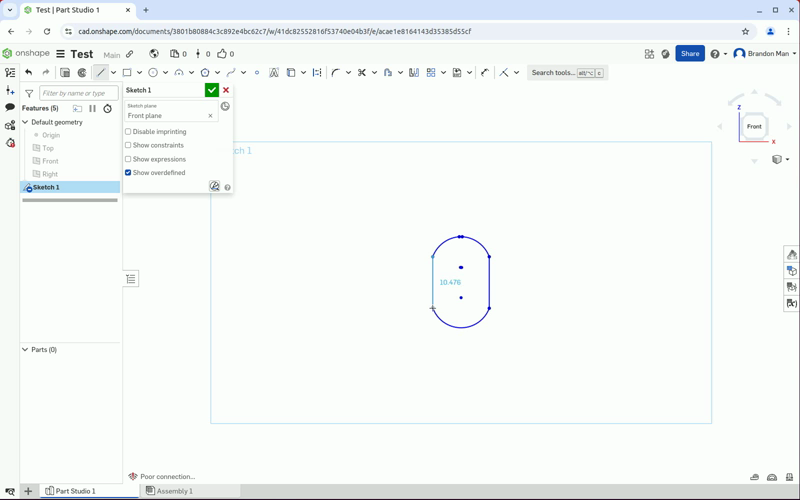
key_up(shift)
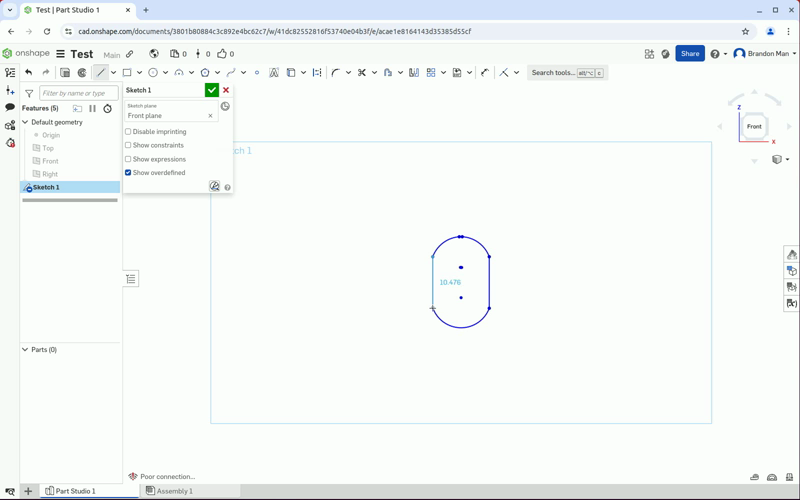
click(432, 307)
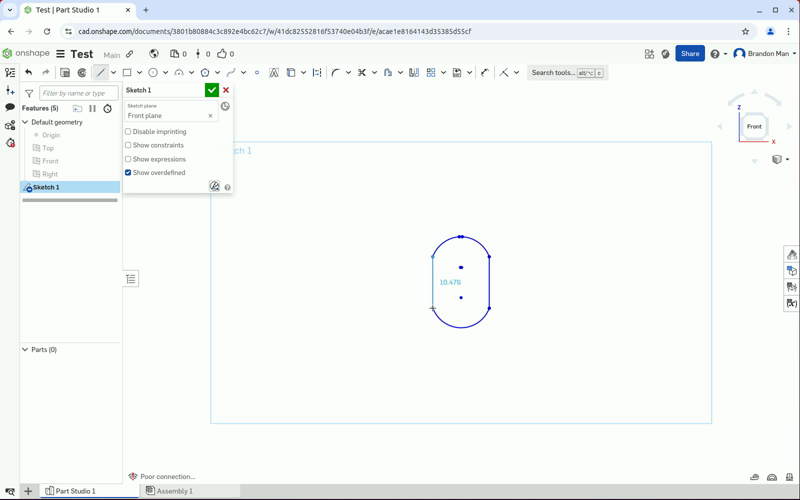
key(esc)
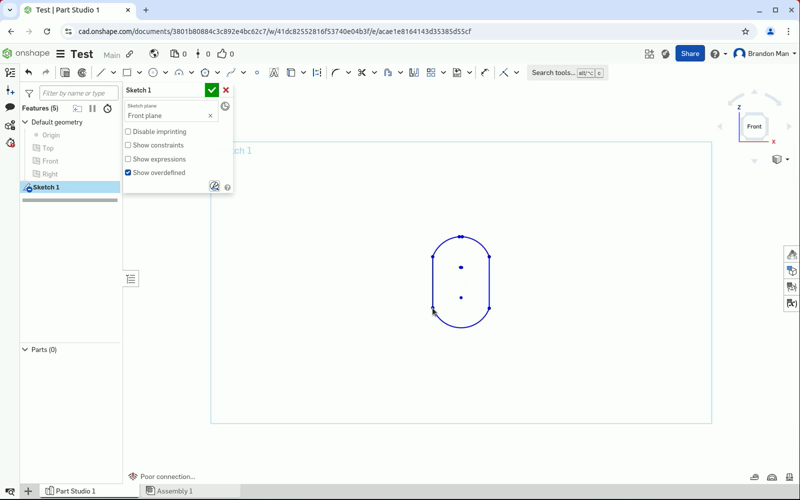
mouse_move(473, 267)
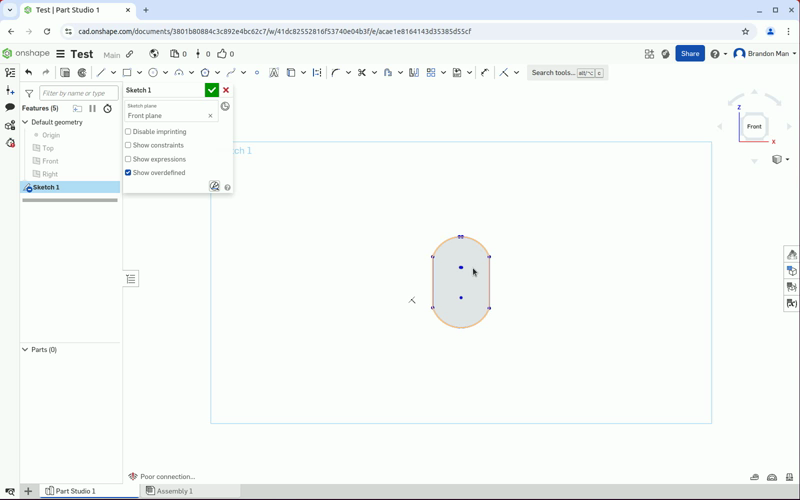
click(473, 267)
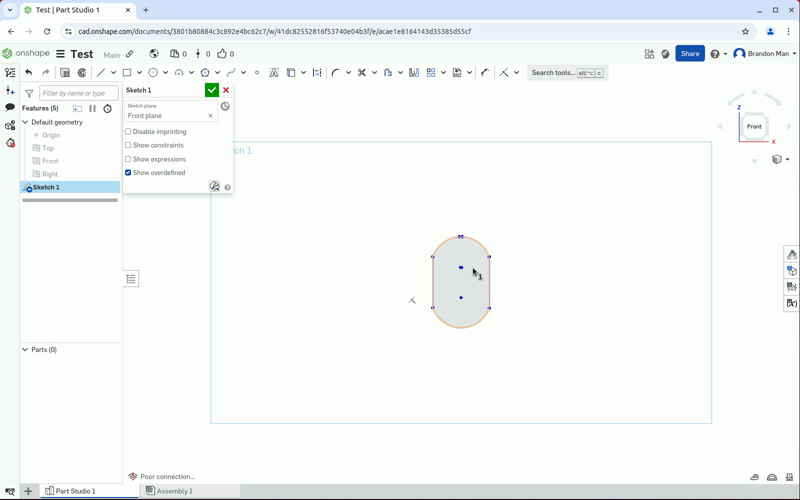
mouse_move(73, 352)
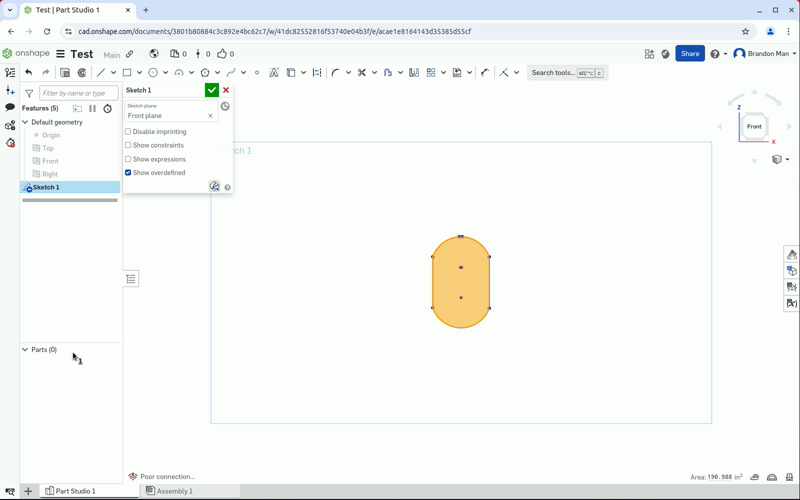
key(shift+y)
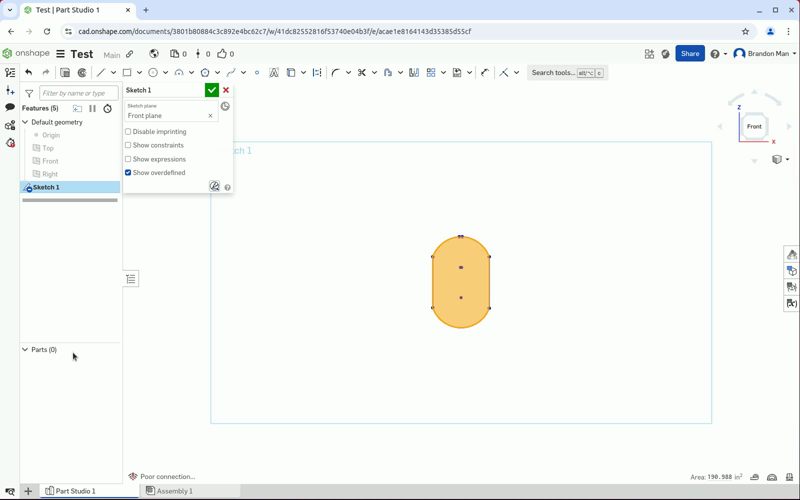
key(shift+e)
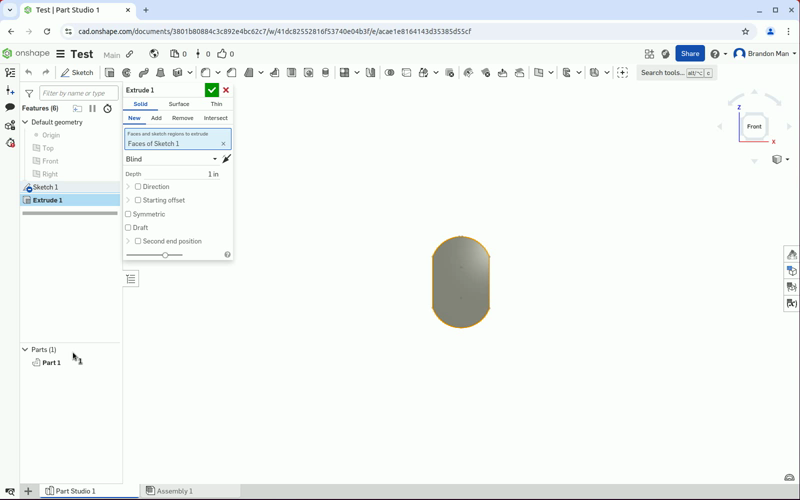
mouse_move(143, 106)
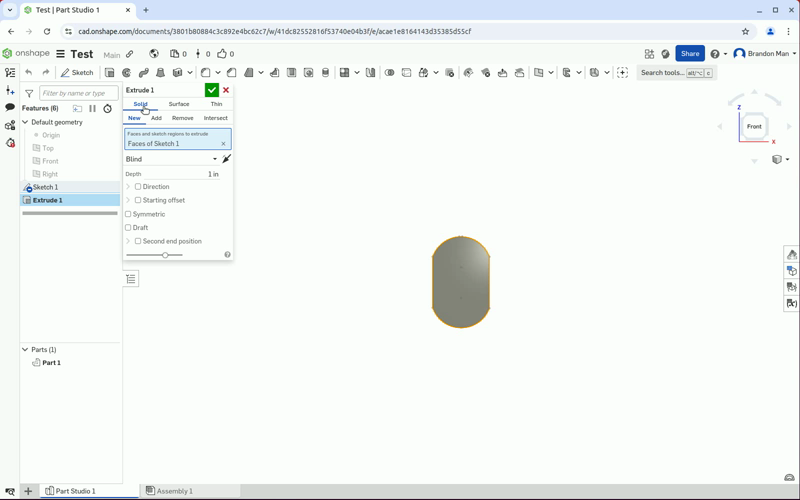
click(143, 106)
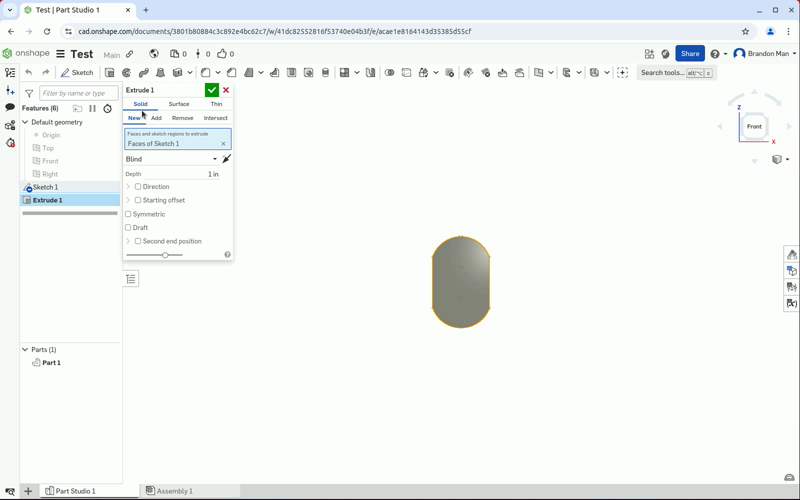
mouse_move(137, 120)
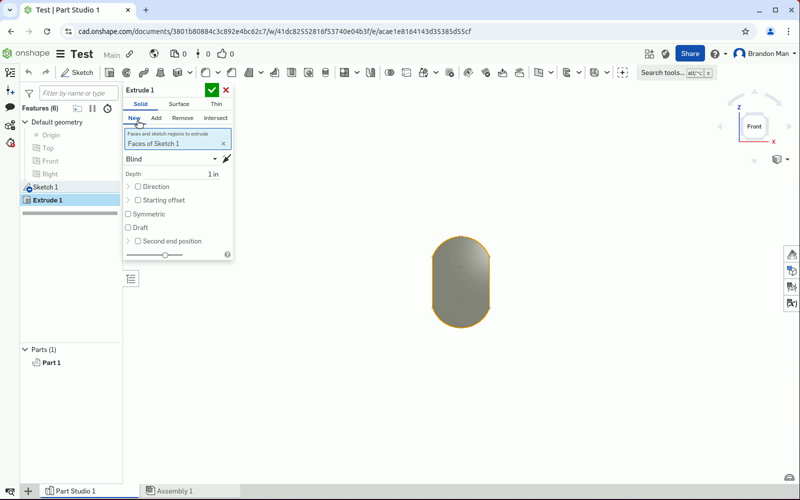
click(137, 120)
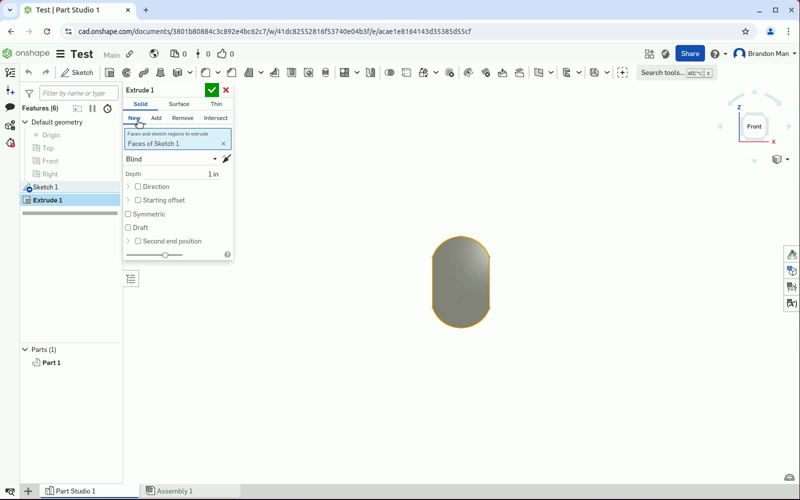
key(tab, 4)
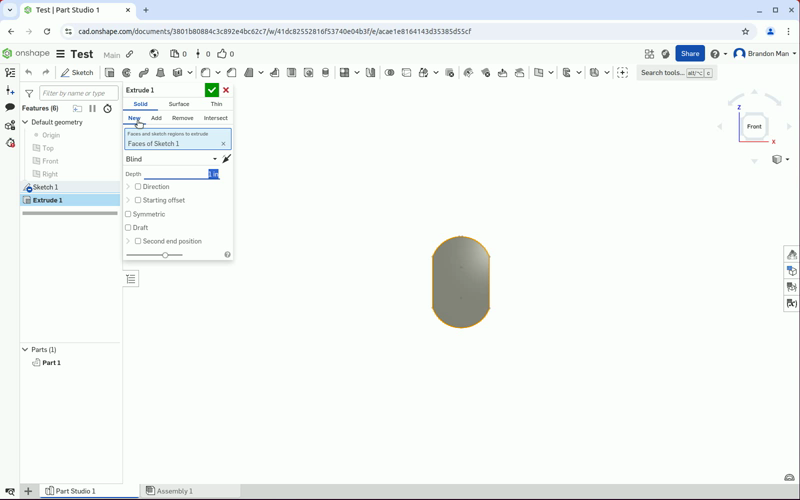
text(23.108)
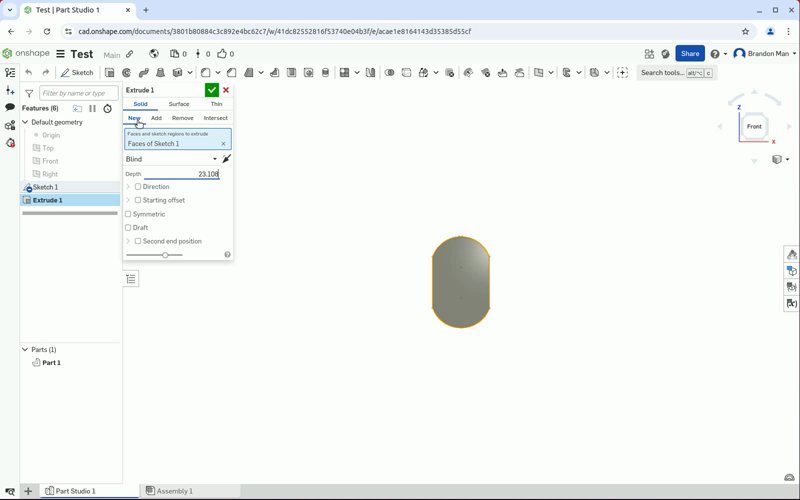
key(enter)
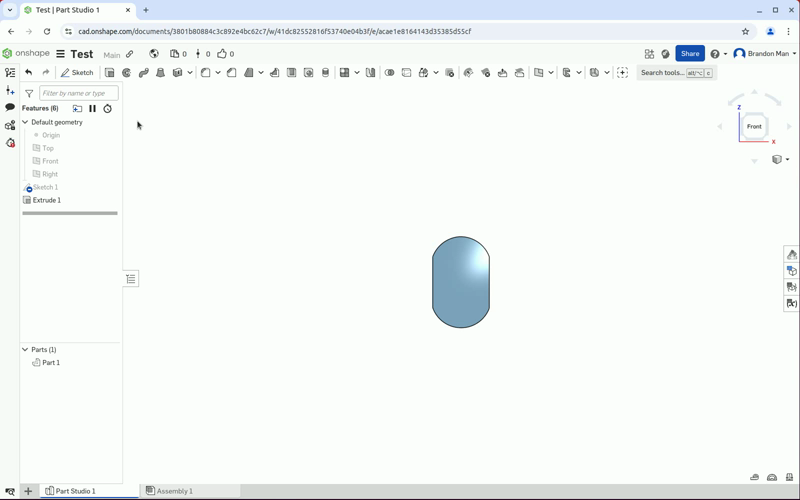
key(shift+h)
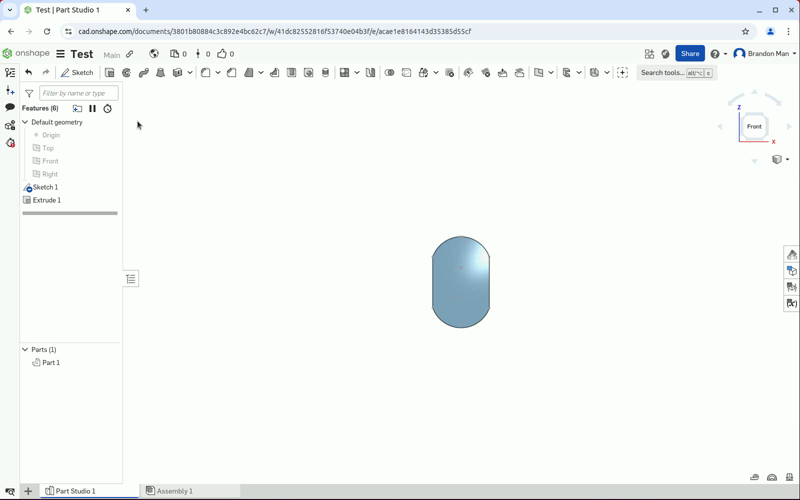
key(shift+h)
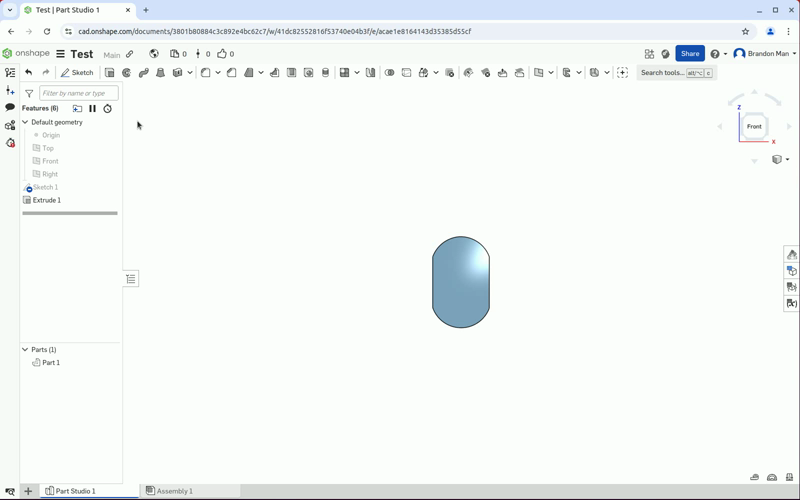
mouse_move(73, 189)
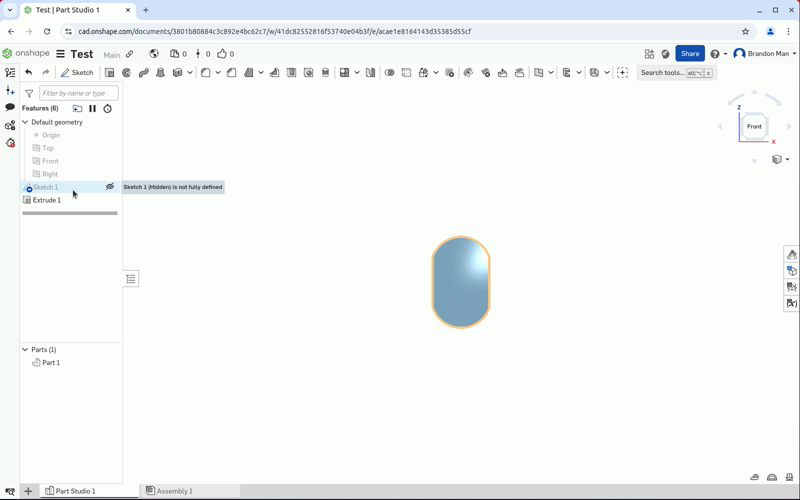
click(73, 189)
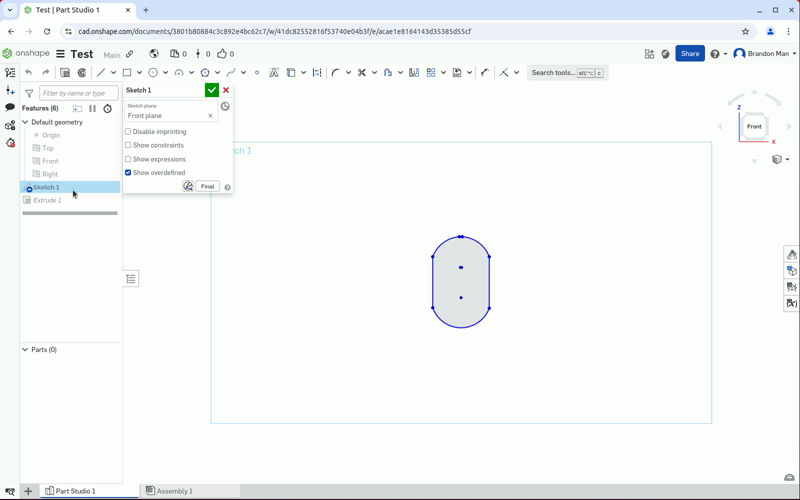
mouse_move(229, 92)
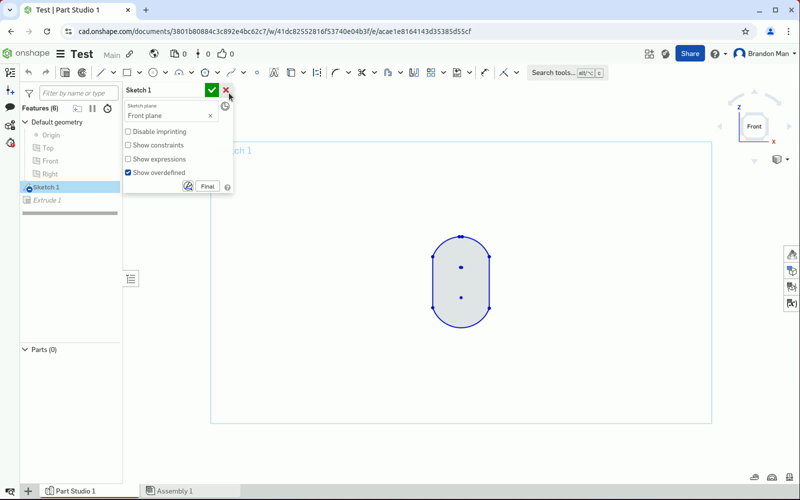
click(229, 92)
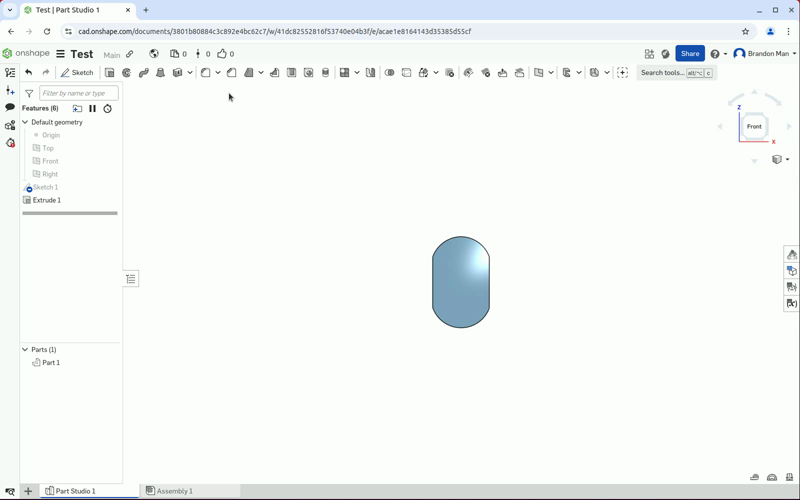
mouse_move(73, 352)
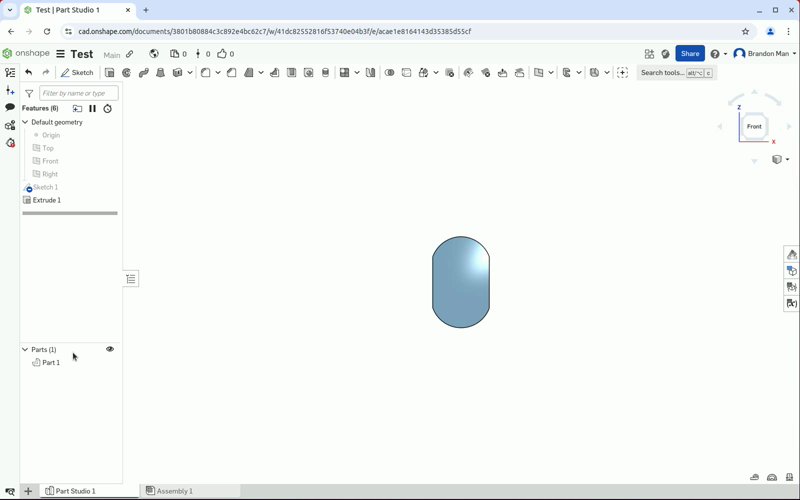
key(y)
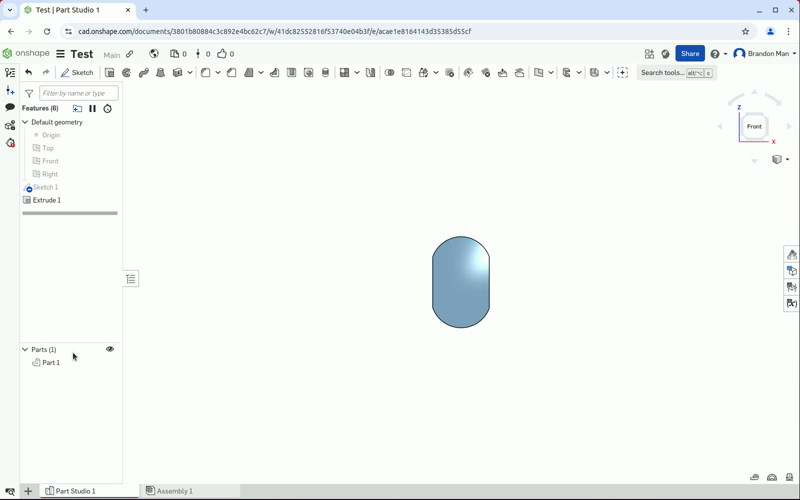
key(shift+p)
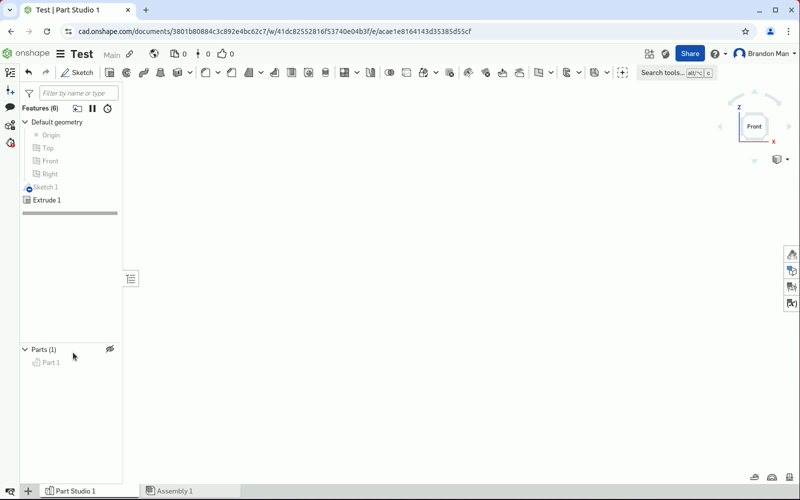
key(space)
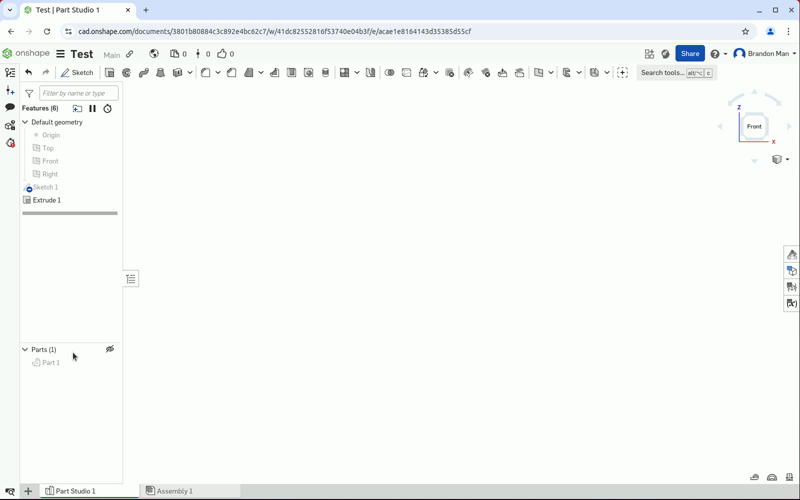
key_down(shift)
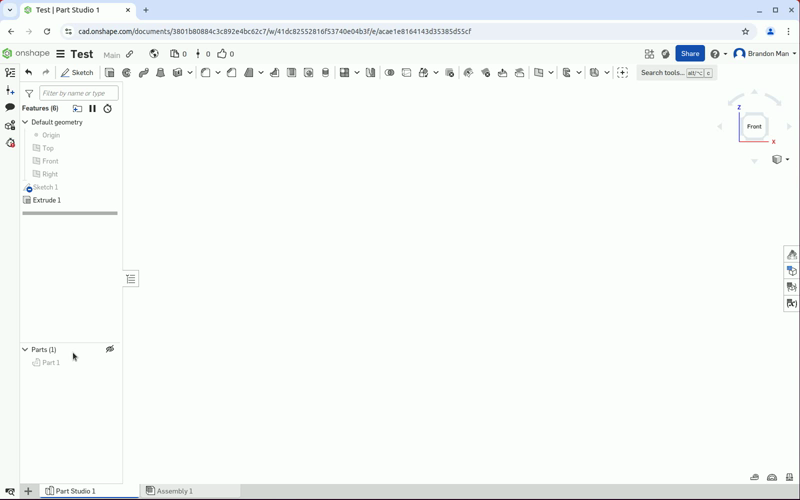
key(left)
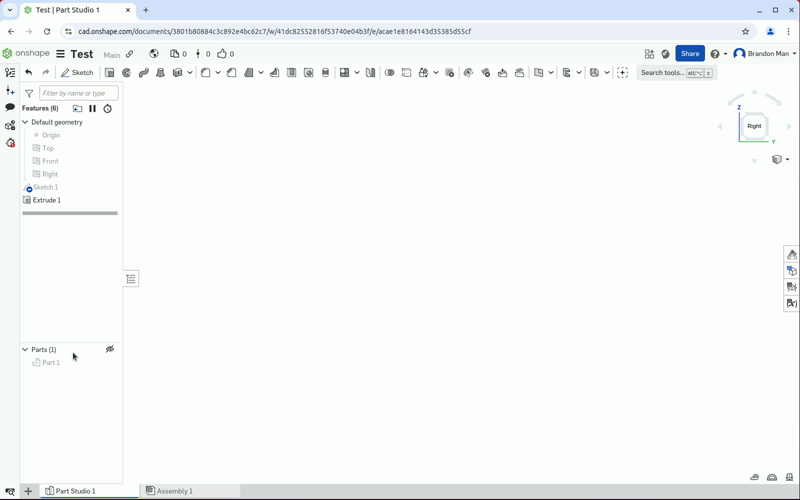
key_up(shift)
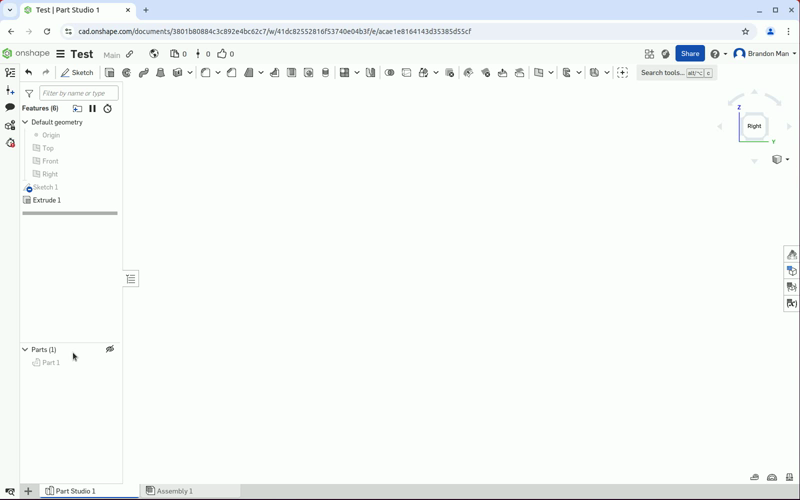
mouse_move(73, 352)
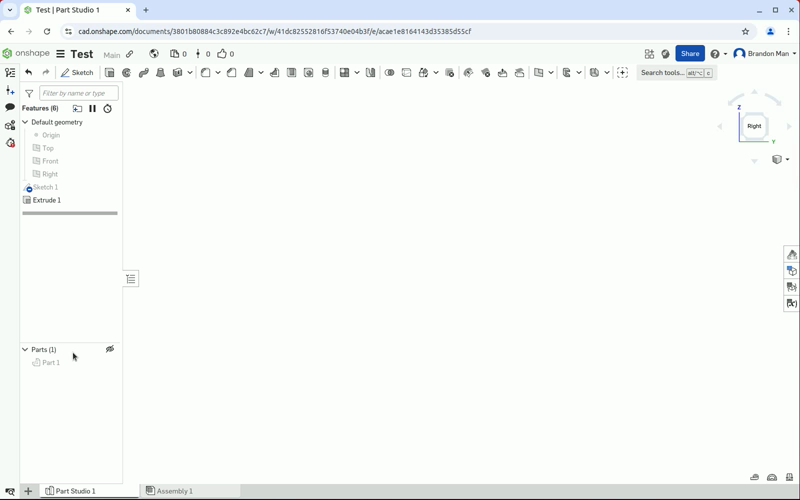
key(shift+y)
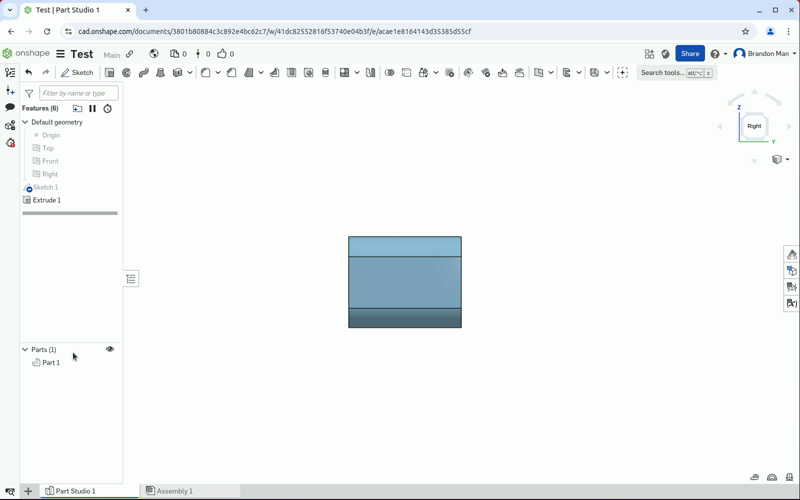
mouse_move(541, 75)
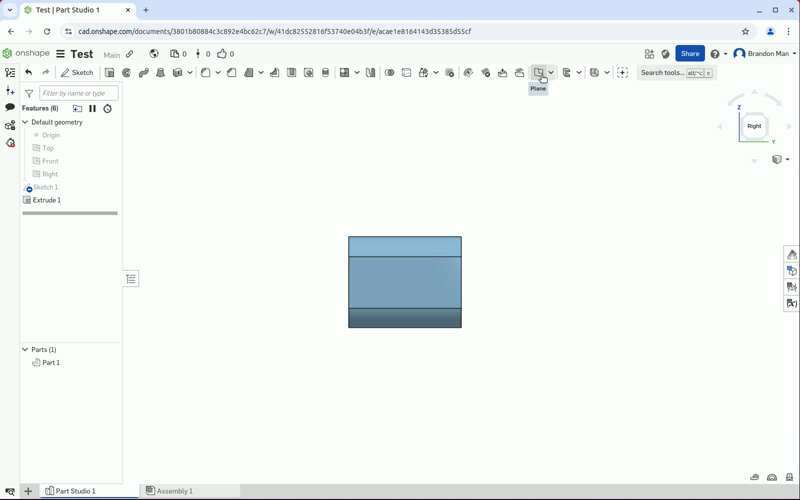
click(541, 75)
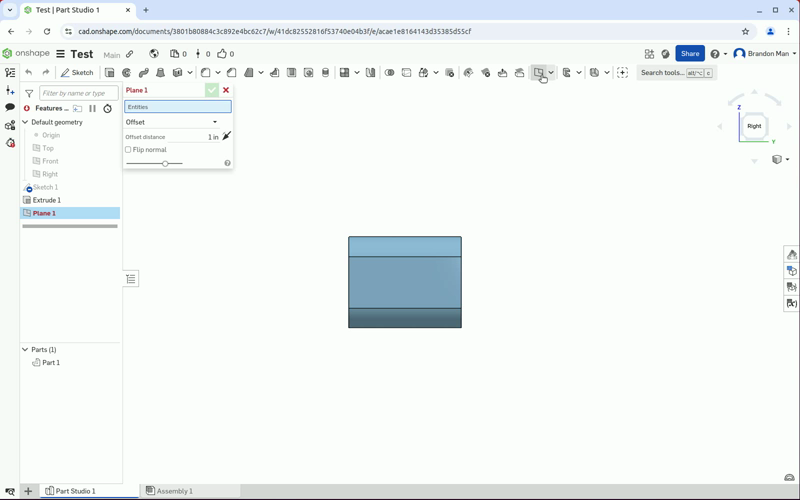
mouse_move(73, 176)
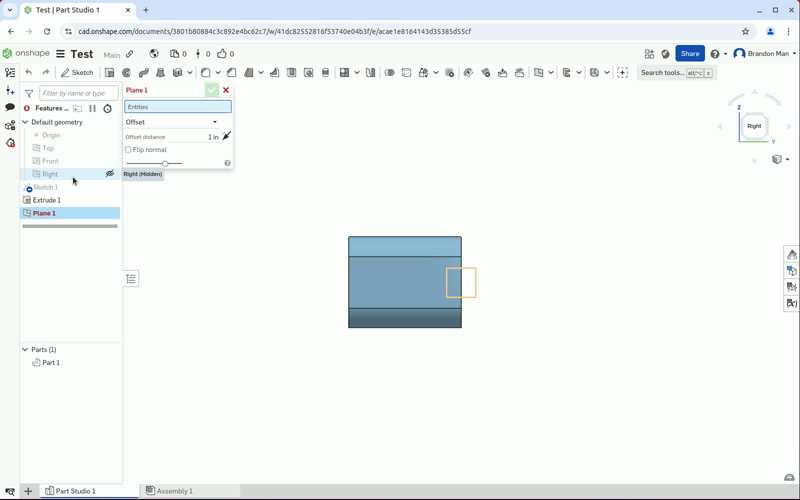
click(73, 176)
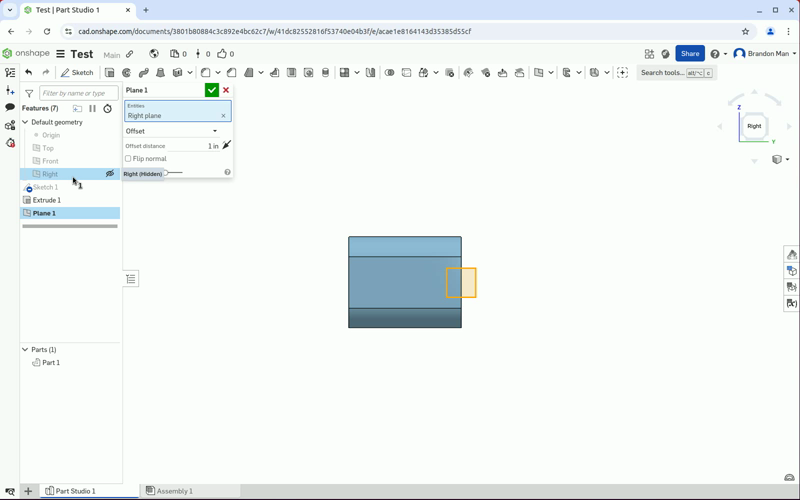
key(tab, 2)
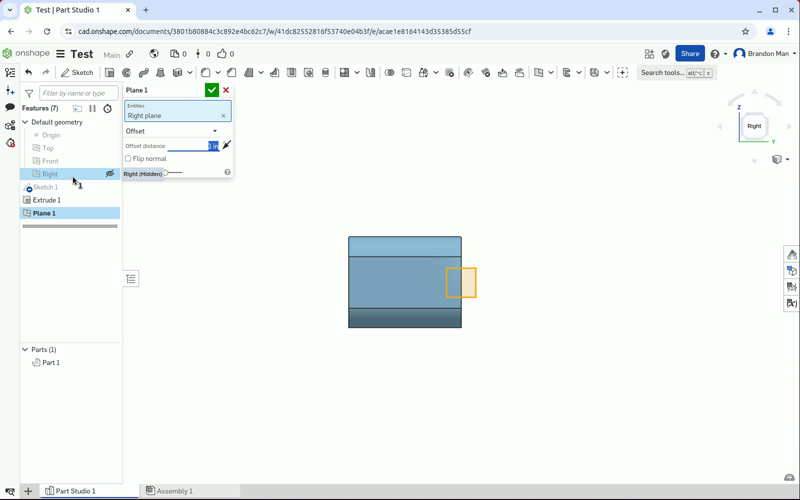
text(5.792)
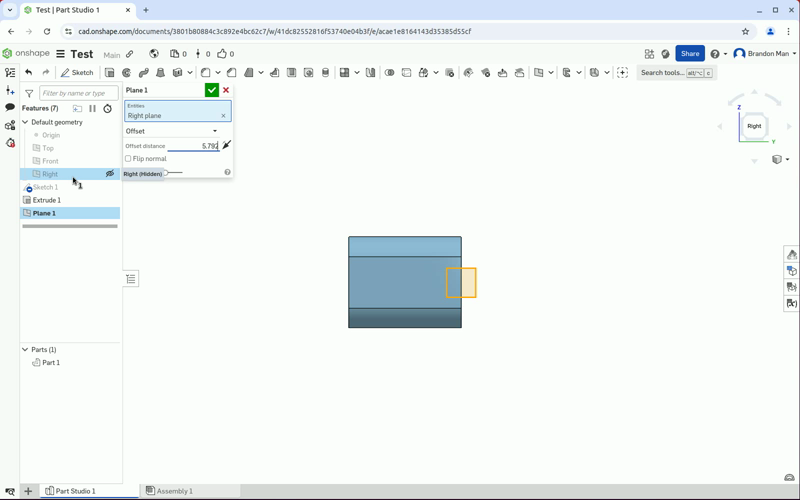
key(enter, 2)
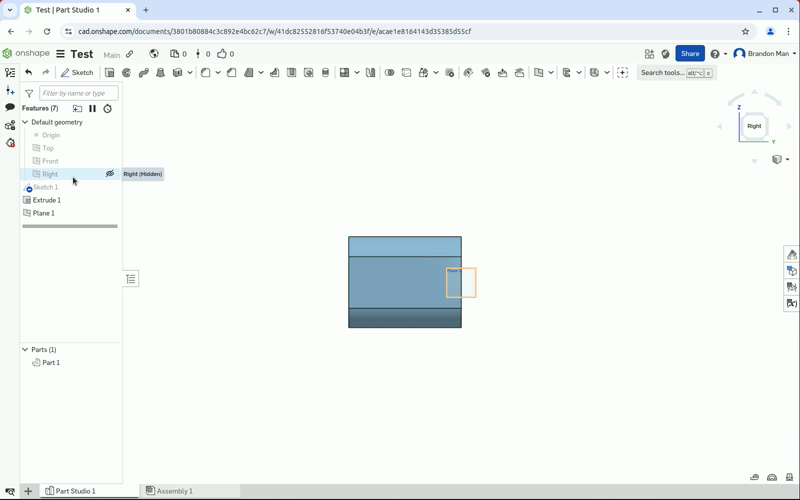
key(shift+s)
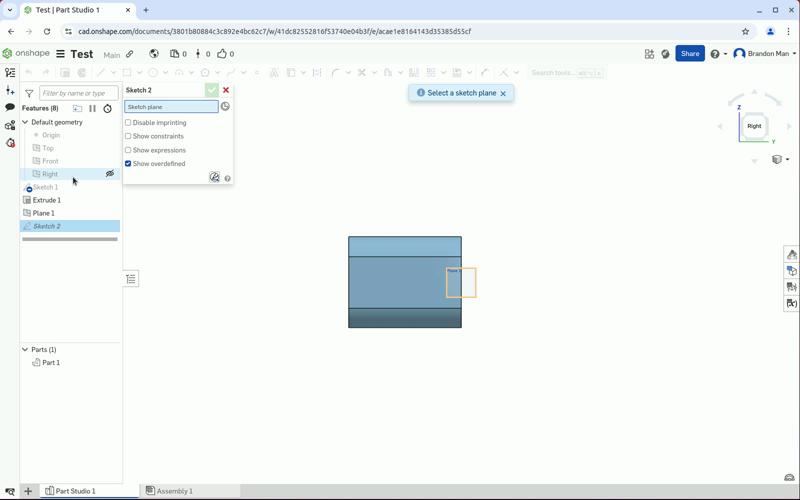
mouse_move(73, 215)
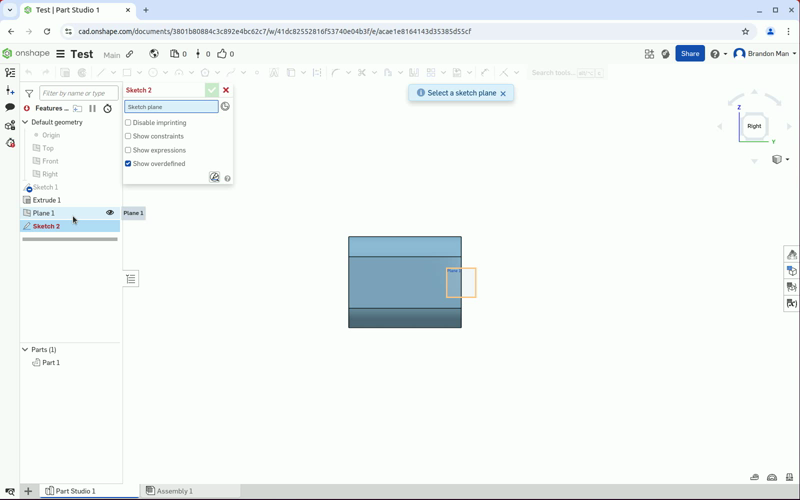
click(73, 215)
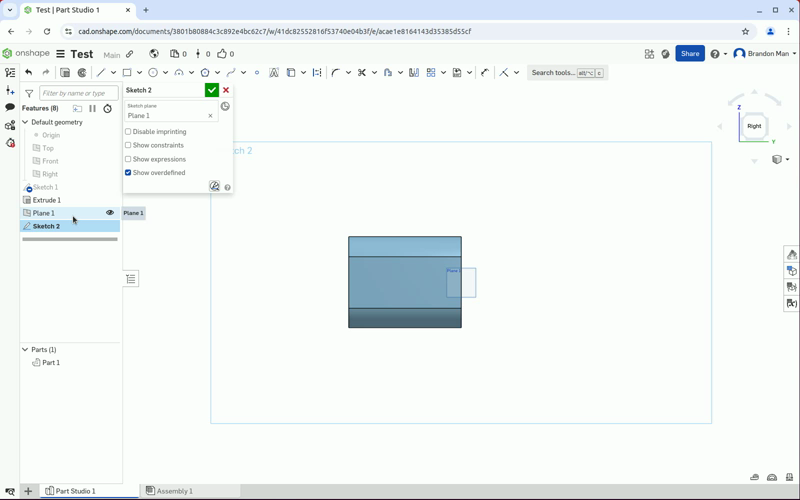
mouse_move(73, 352)
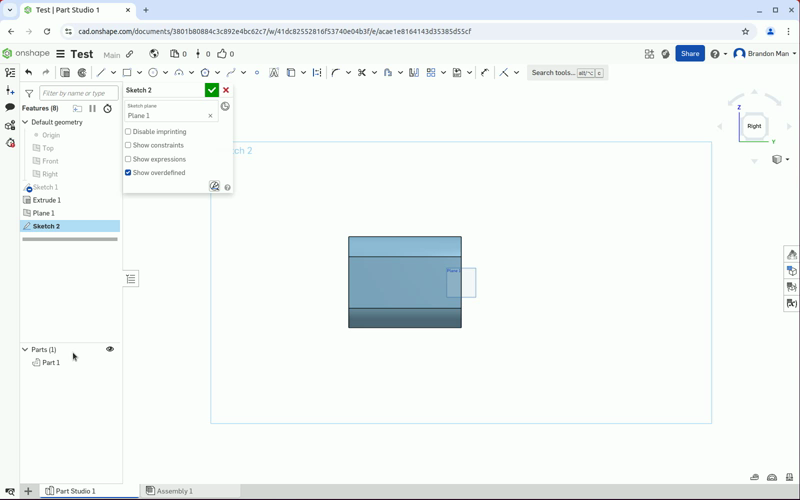
key(y)
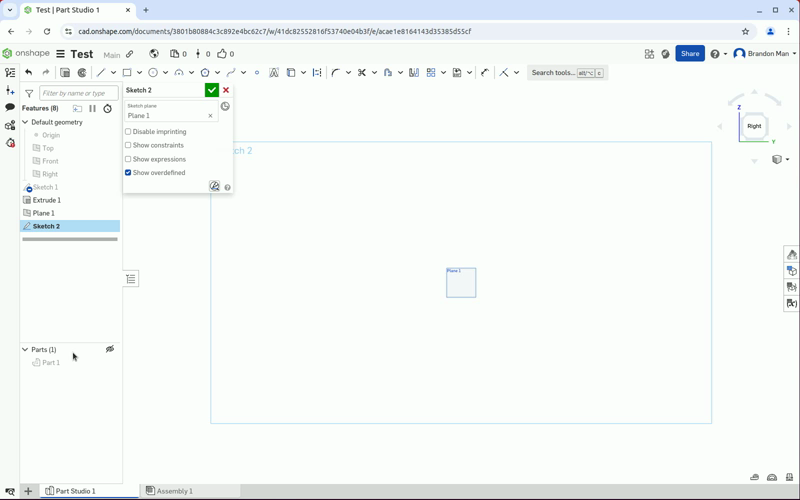
key(l)
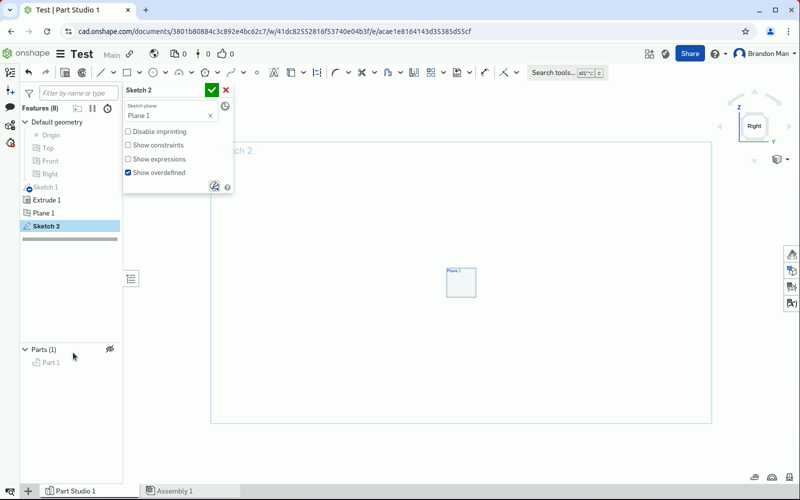
key_down(shift)
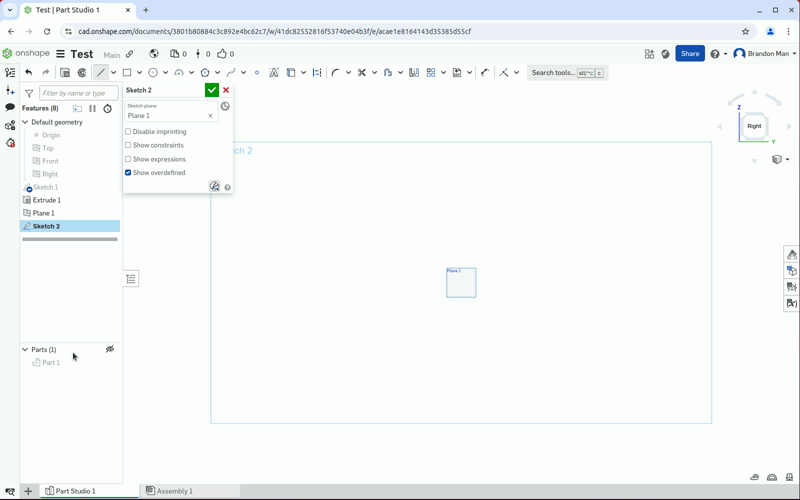
mouse_move(361, 257)
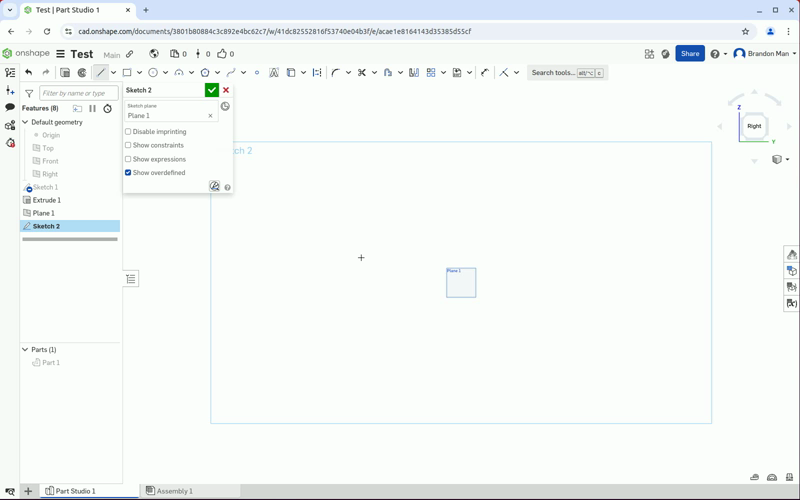
click(361, 257)
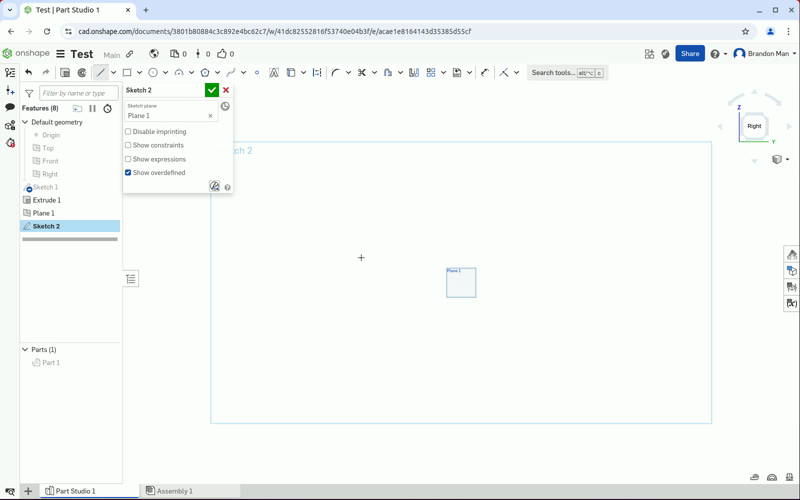
key_up(shift)
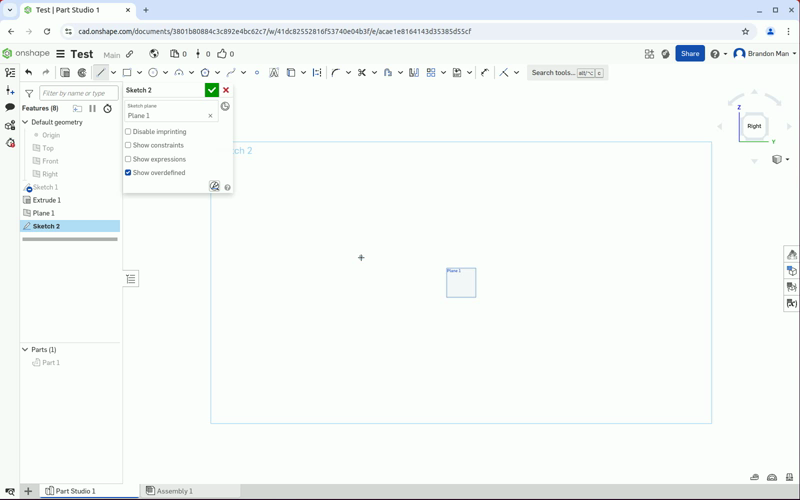
key_down(shift)
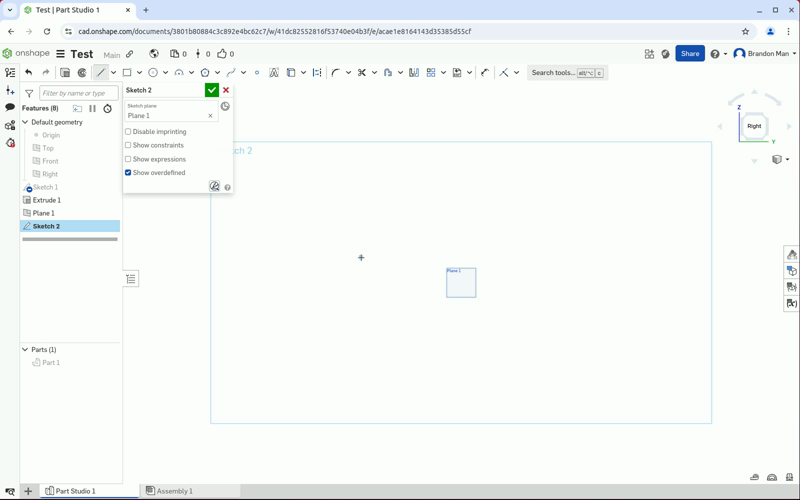
mouse_move(391, 257)
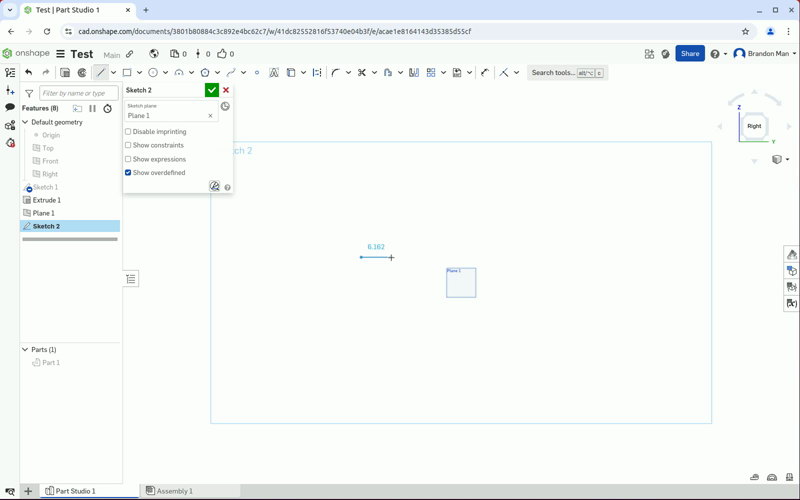
mouse_move(417, 257)
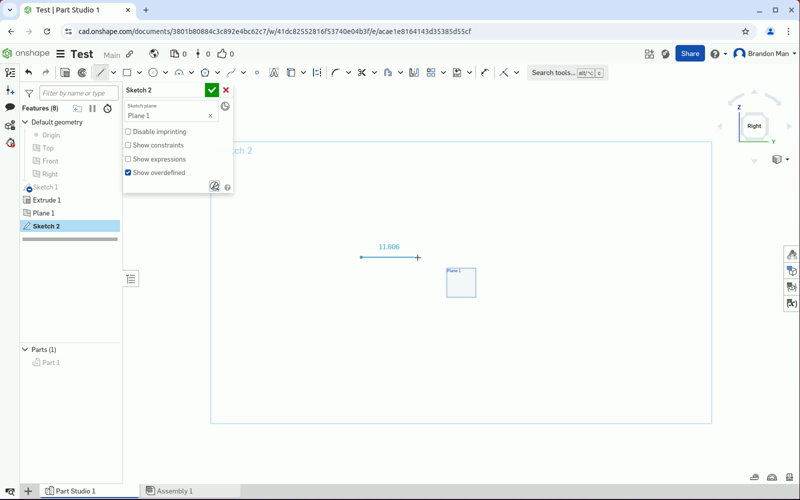
click(417, 257)
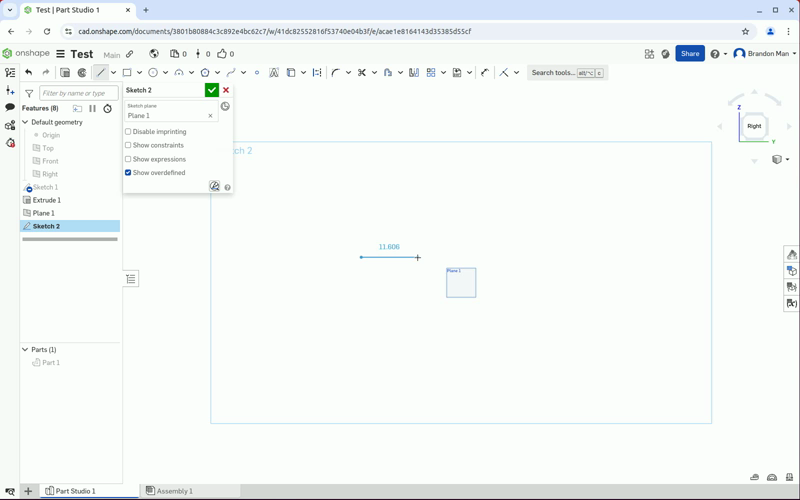
key_up(shift)
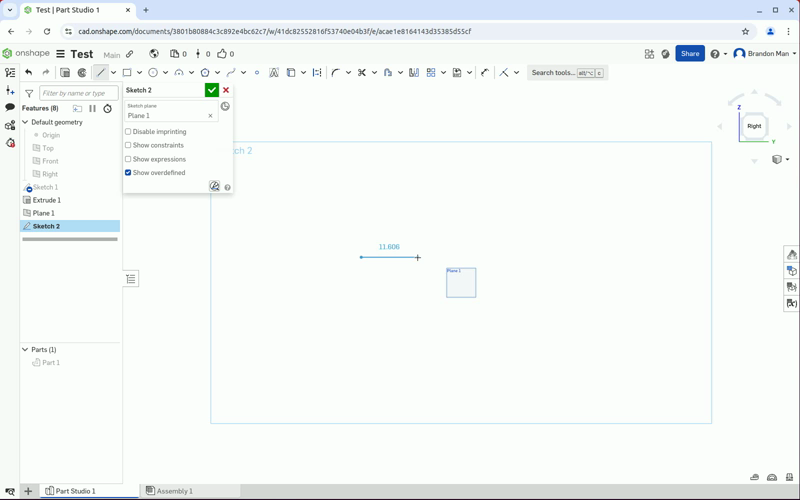
key_down(shift)
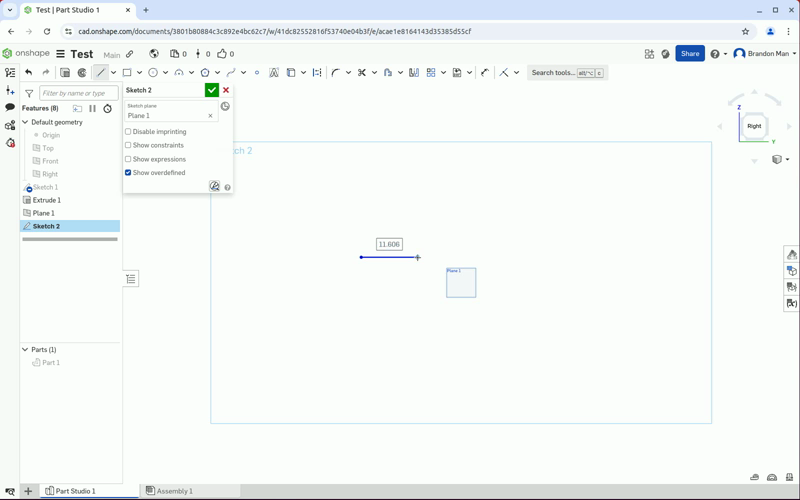
mouse_move(447, 257)
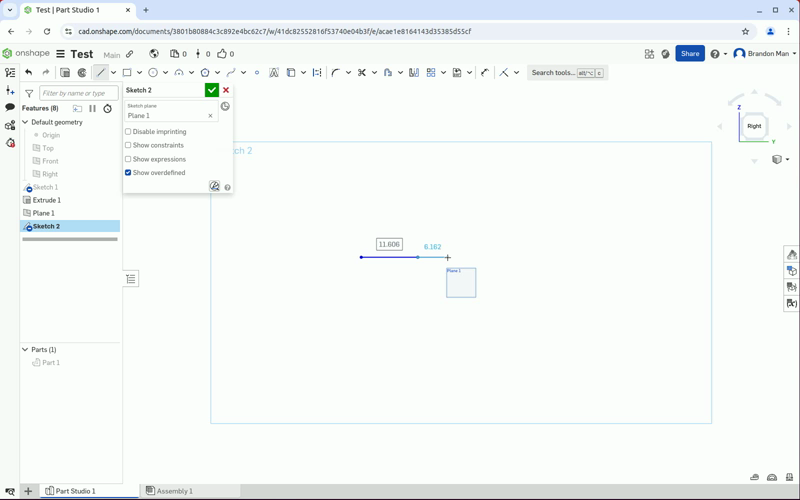
mouse_move(417, 226)
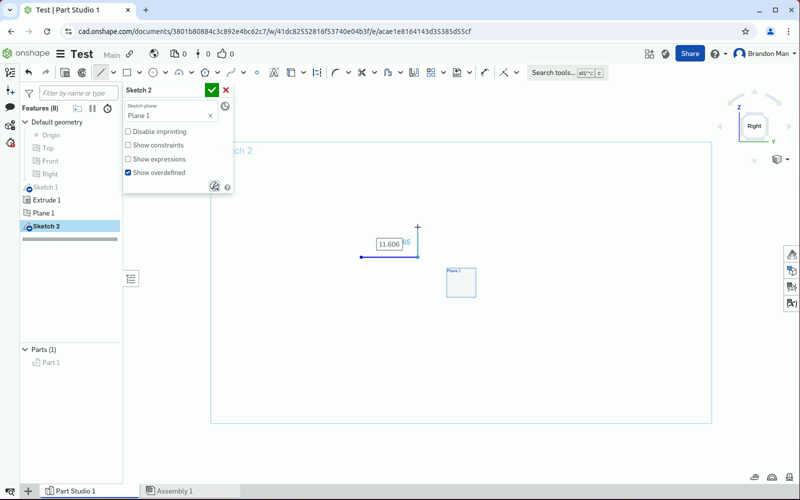
click(417, 226)
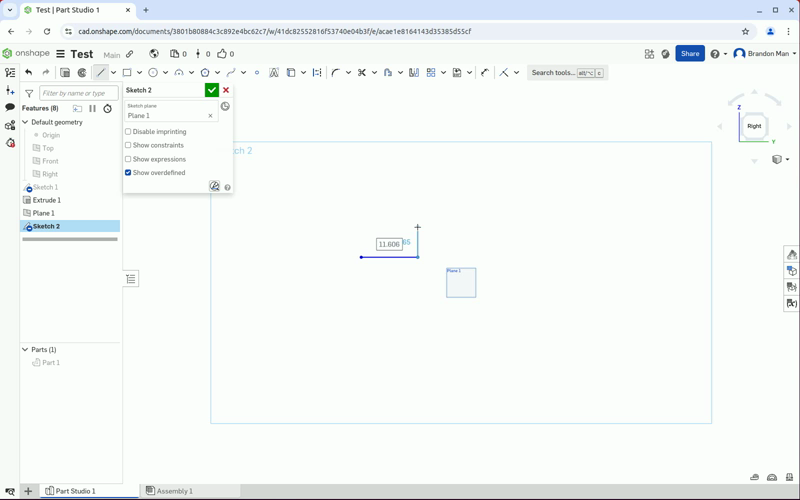
key_up(shift)
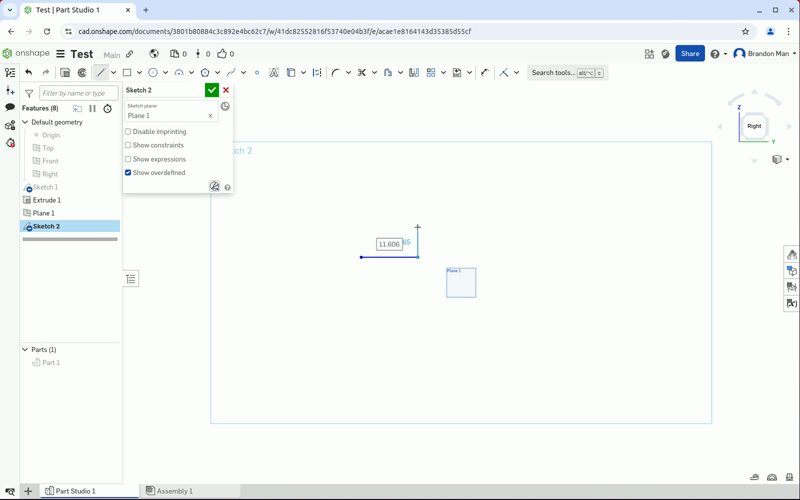
key_down(shift)
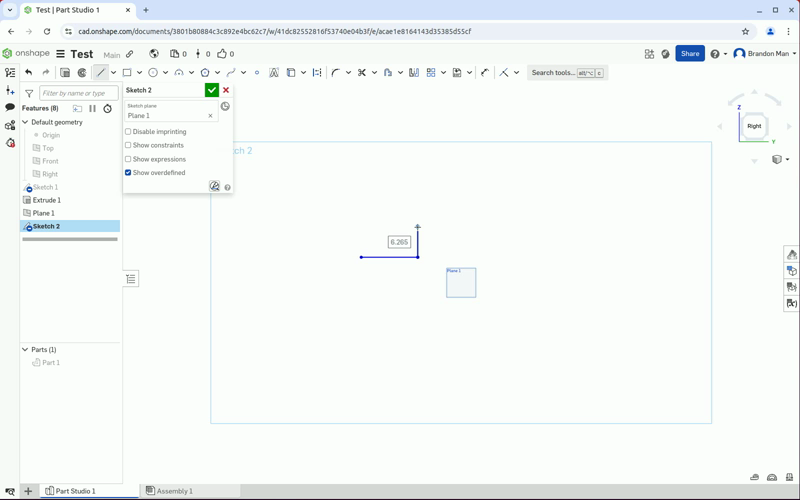
mouse_move(447, 226)
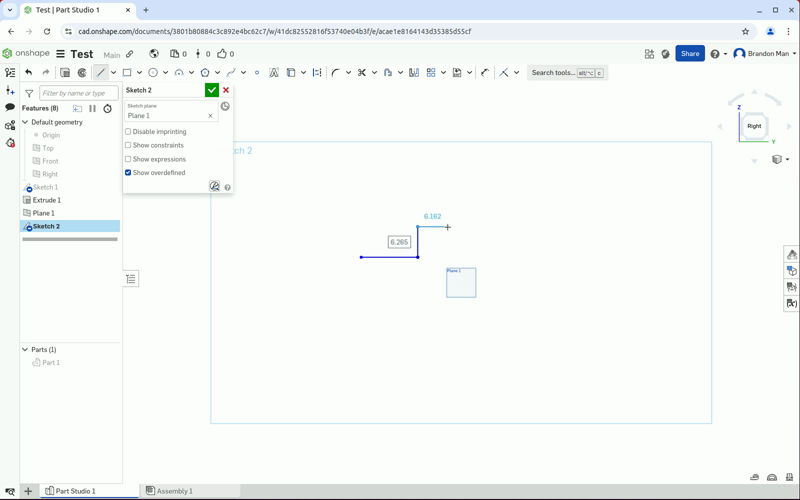
mouse_move(361, 226)
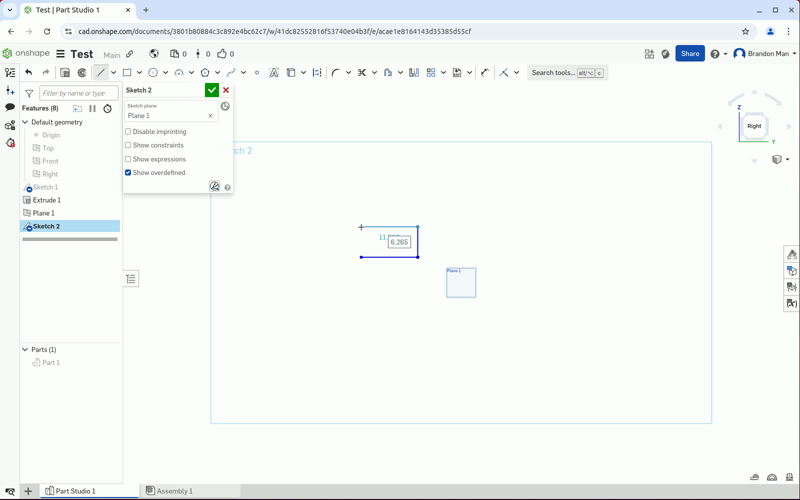
click(361, 226)
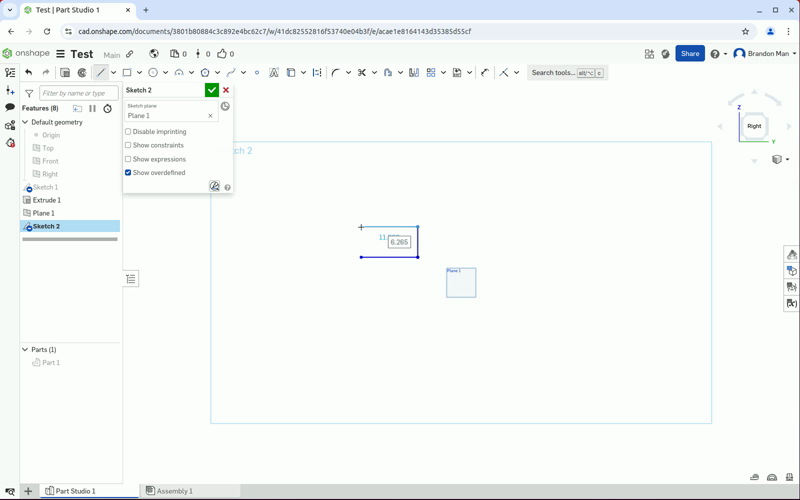
key_up(shift)
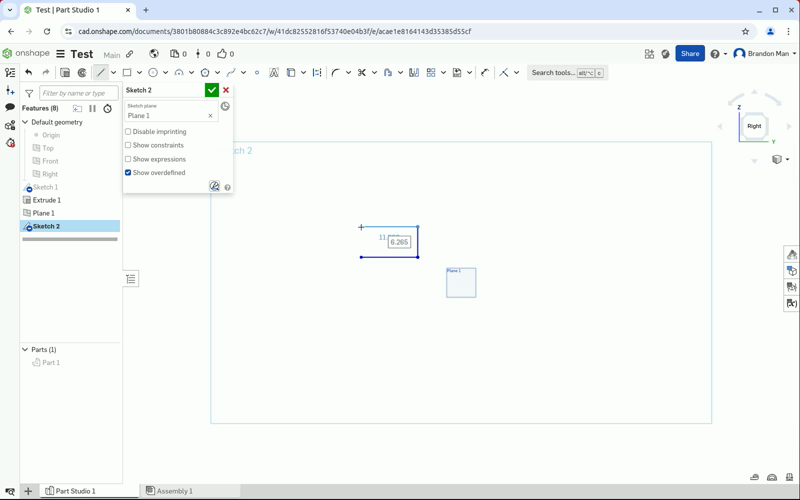
mouse_move(391, 226)
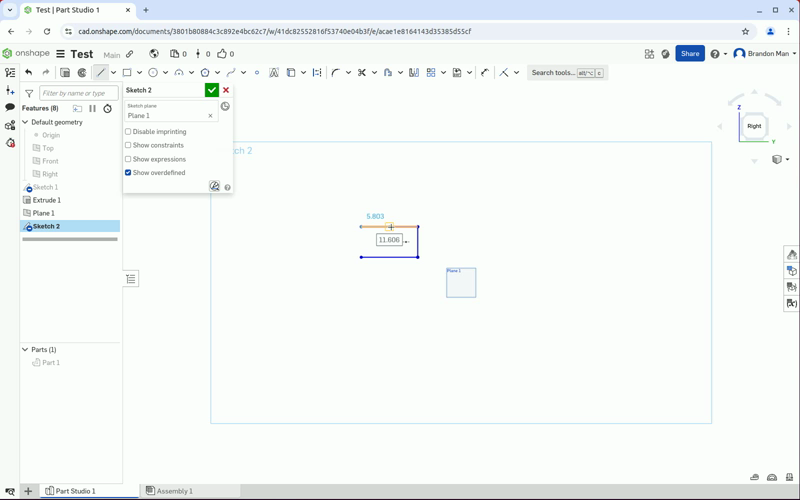
key_down(shift)
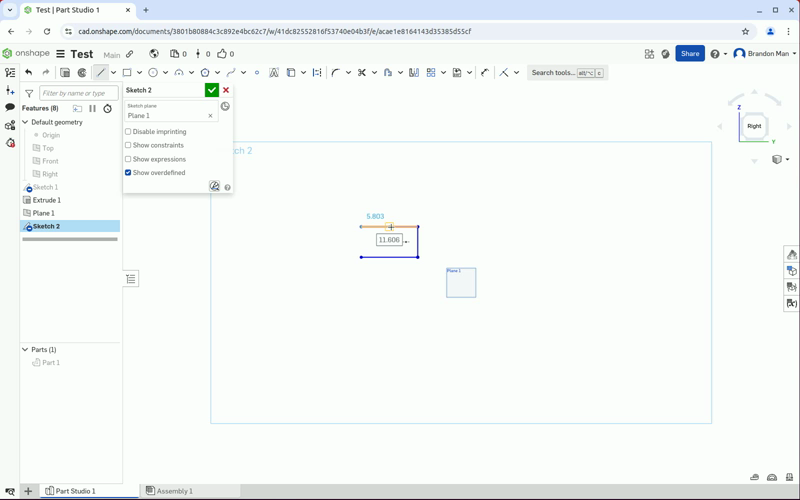
mouse_move(361, 257)
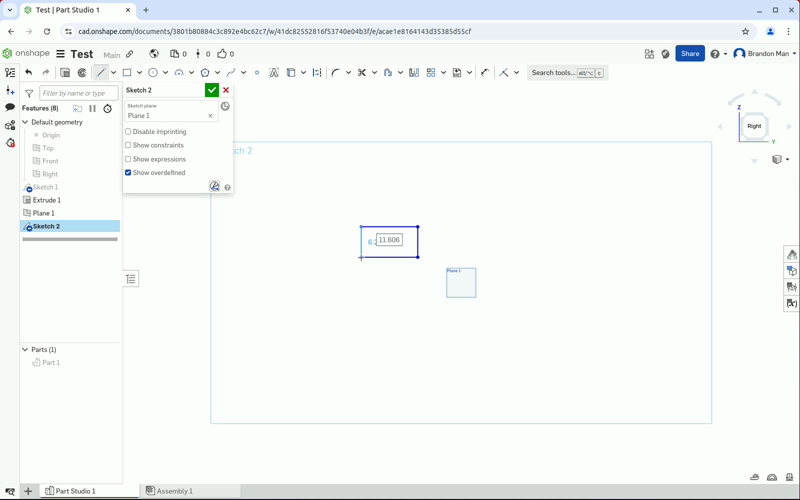
key_up(shift)
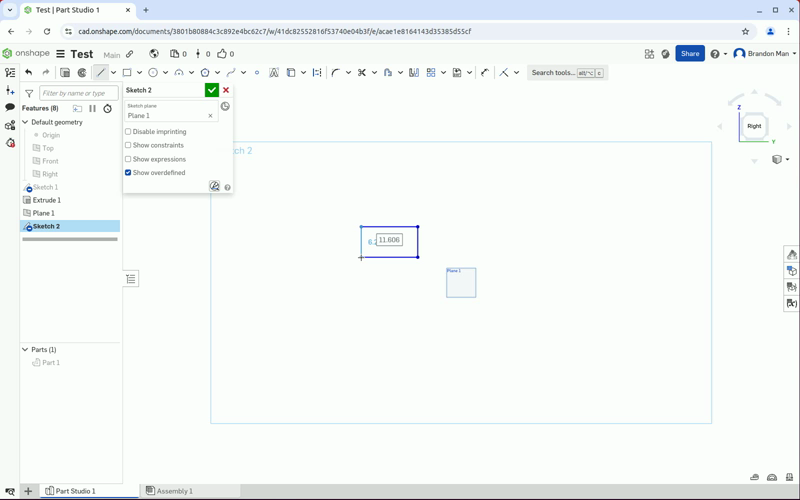
click(361, 257)
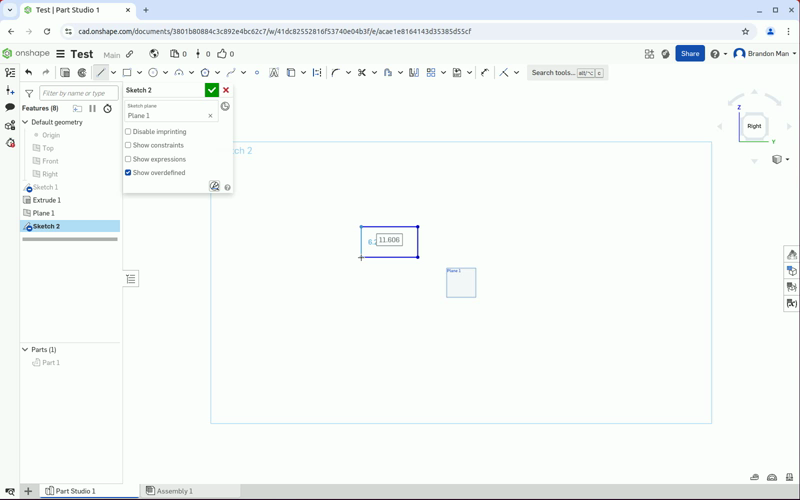
key(esc)
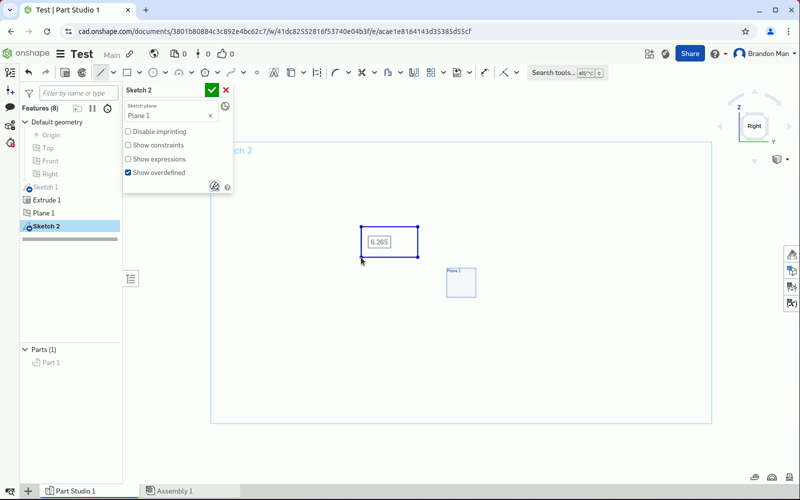
mouse_move(383, 228)
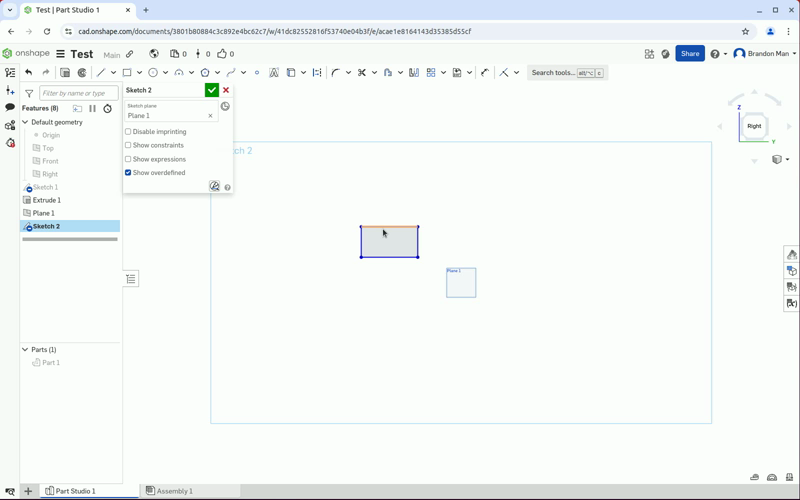
scroll(6)
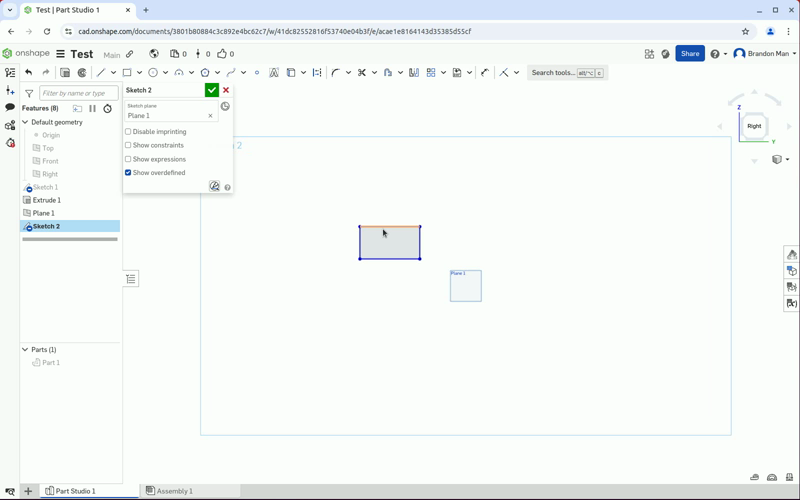
scroll(6)
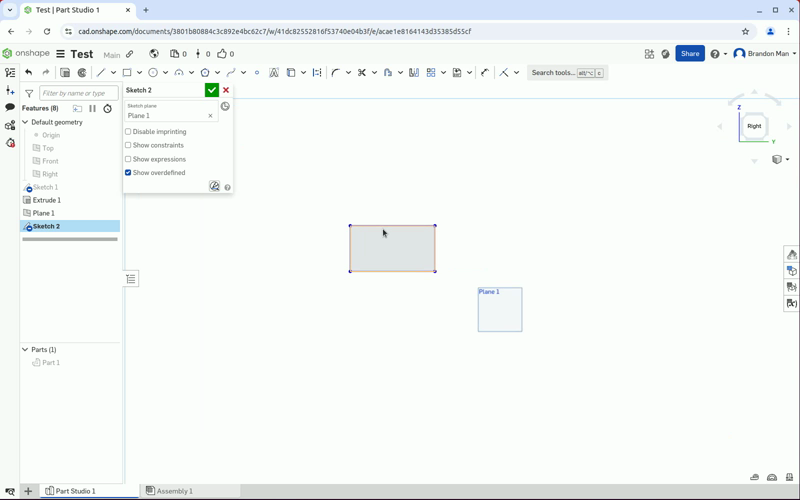
scroll(6)
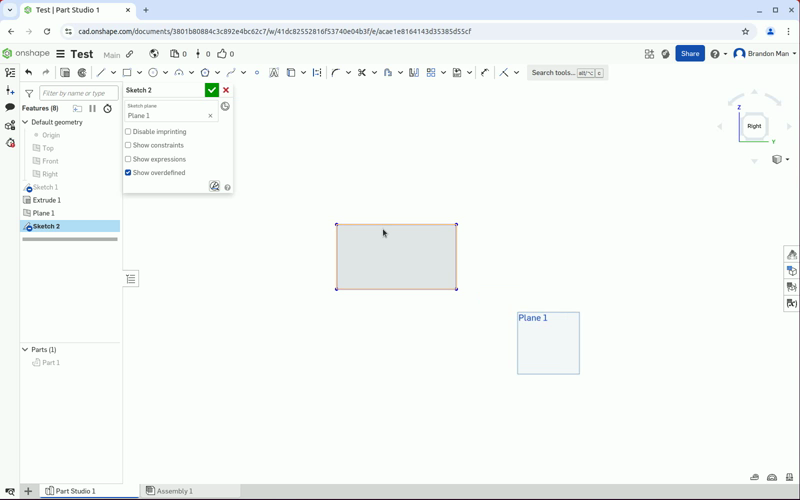
scroll(6)
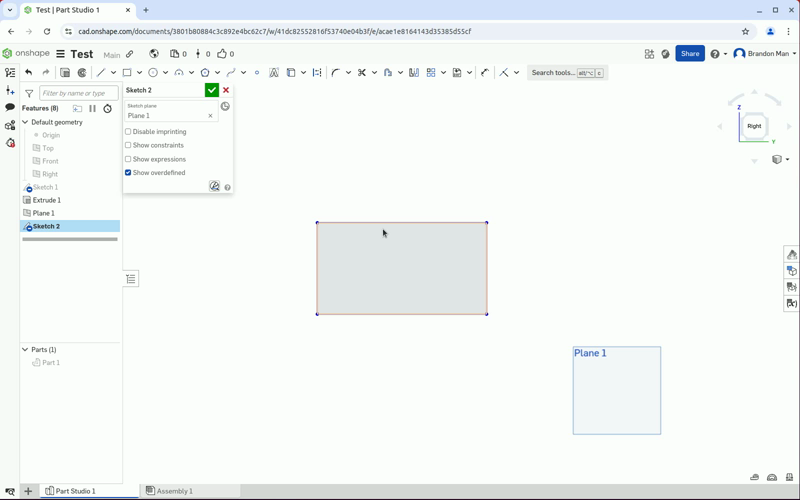
scroll(6)
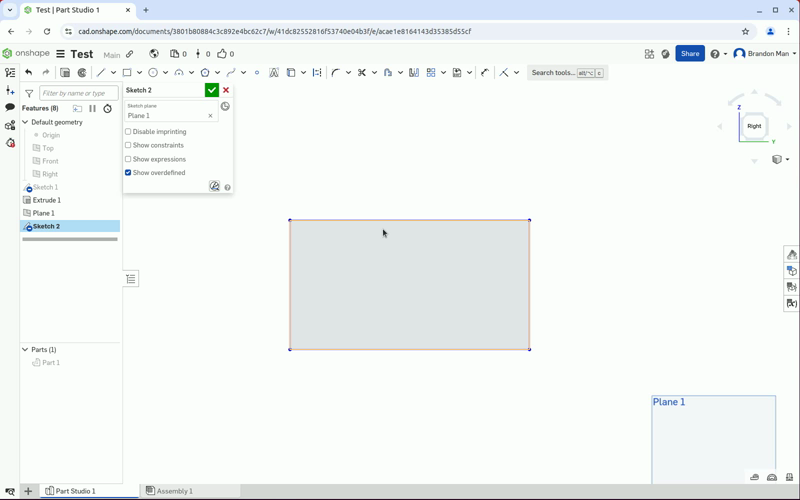
scroll(6)
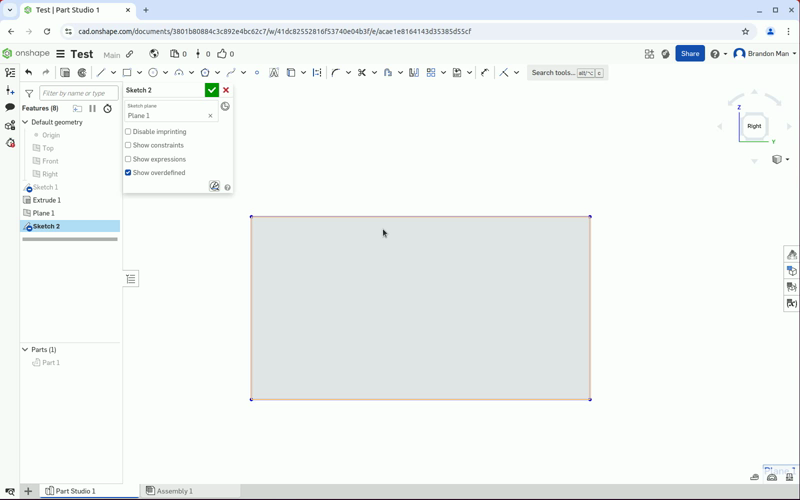
scroll(6)
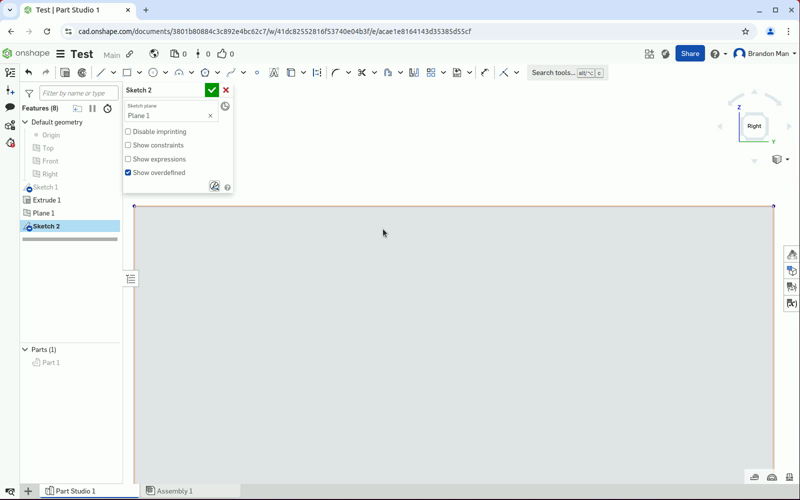
click(383, 228)
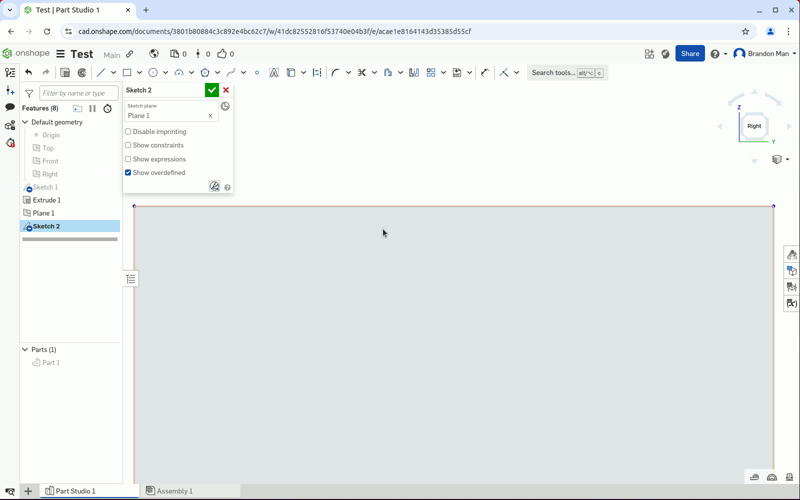
scroll(-6)
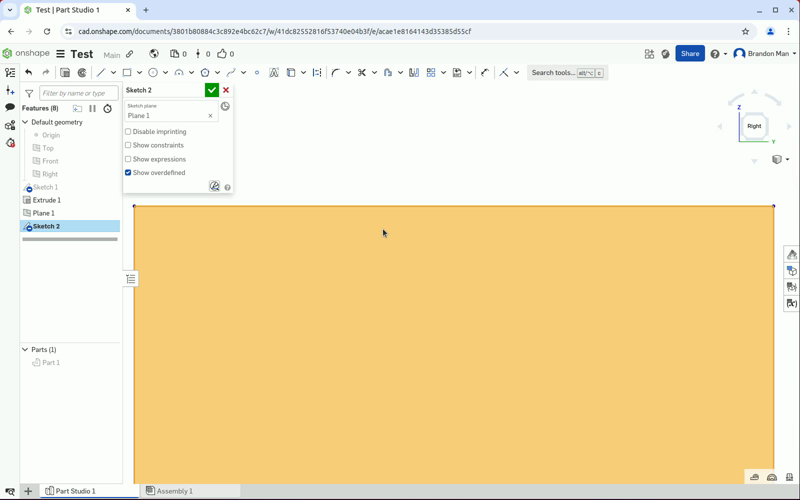
scroll(-6)
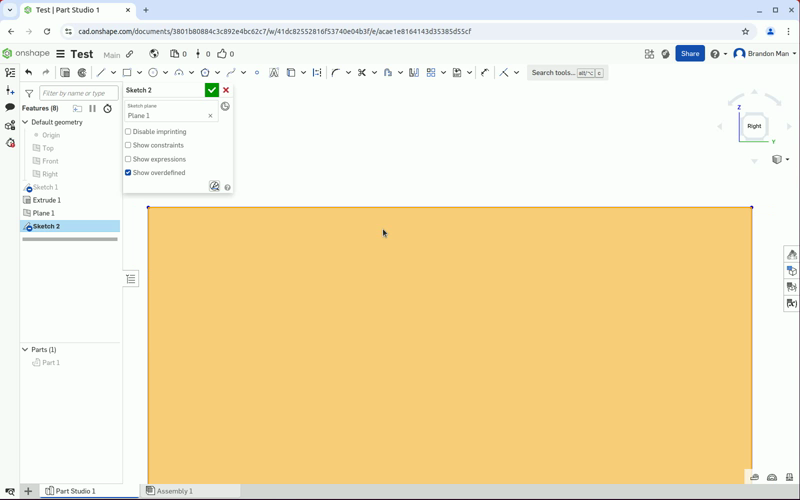
scroll(-6)
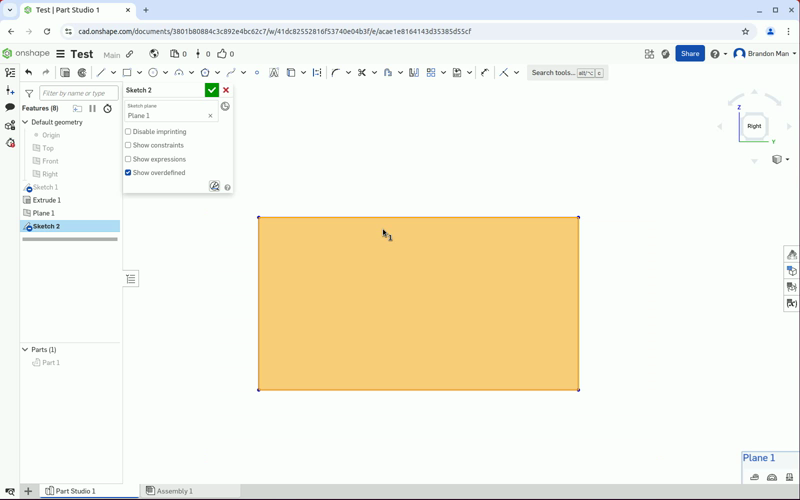
scroll(-6)
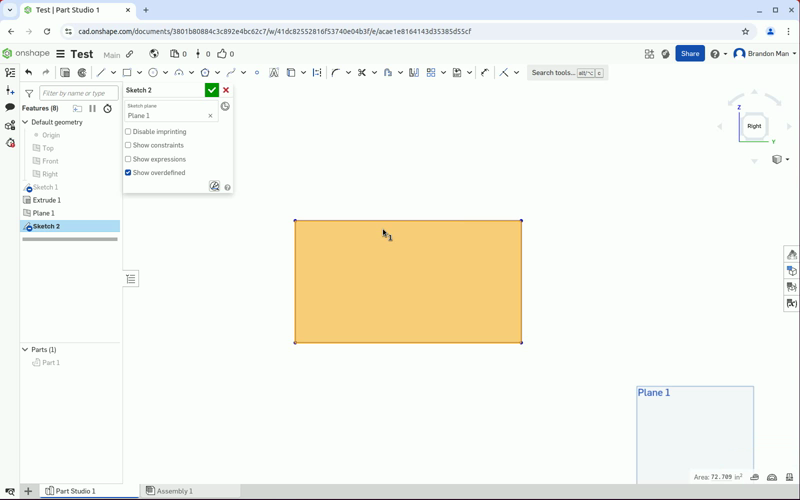
scroll(-6)
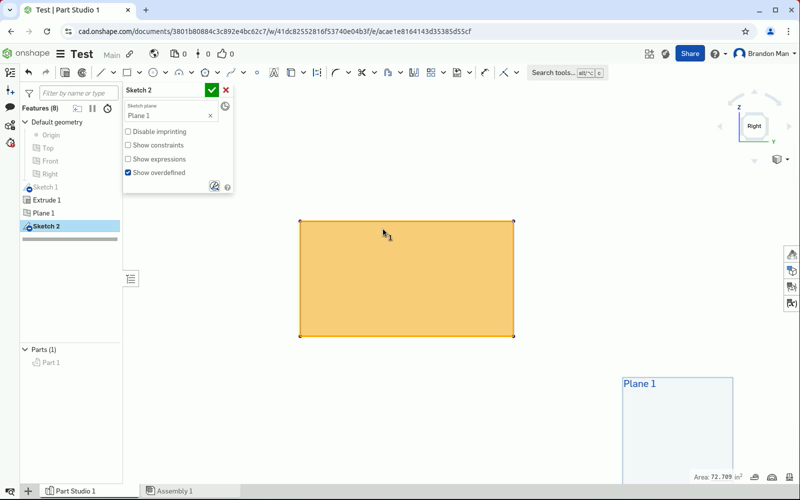
scroll(-6)
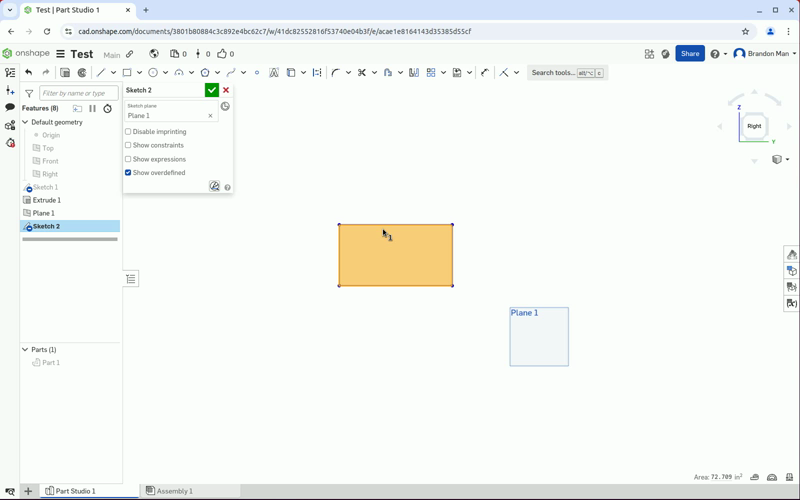
scroll(-6)
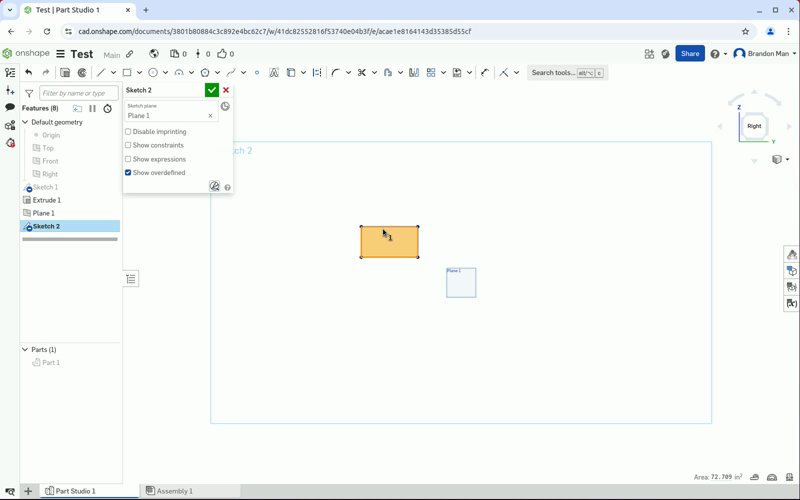
mouse_move(73, 352)
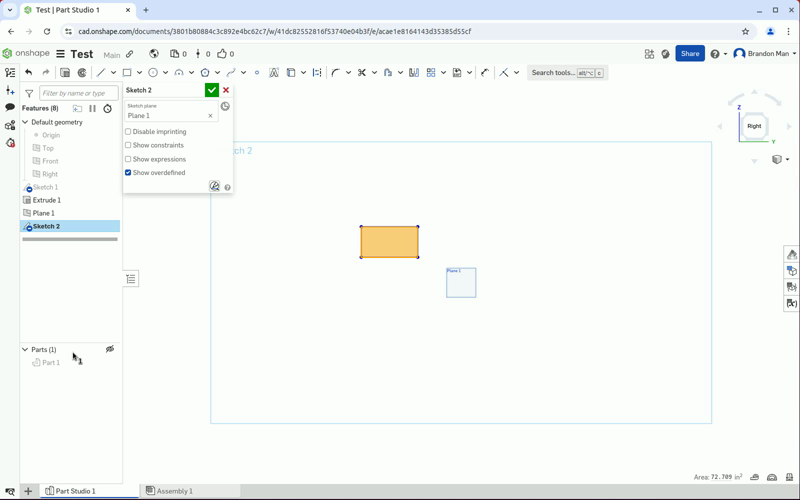
key(shift+y)
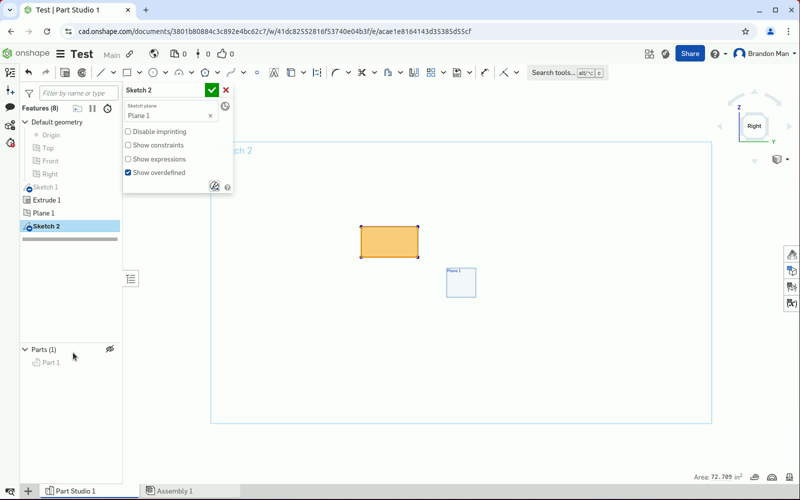
key(shift+e)
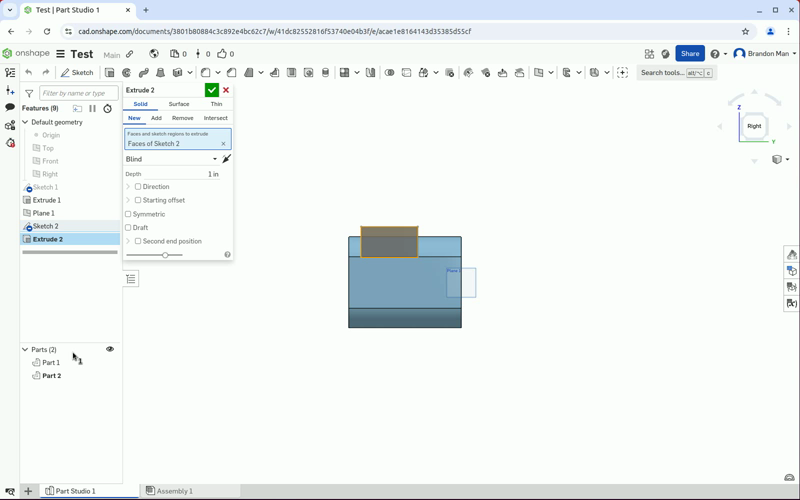
mouse_move(143, 106)
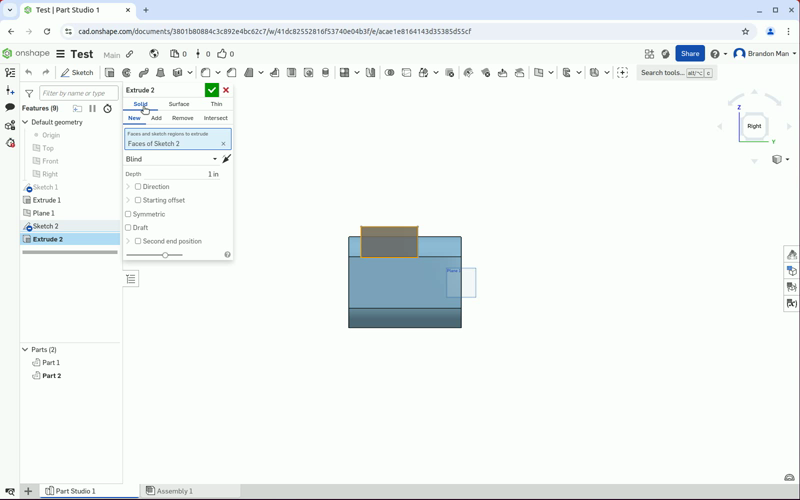
click(143, 106)
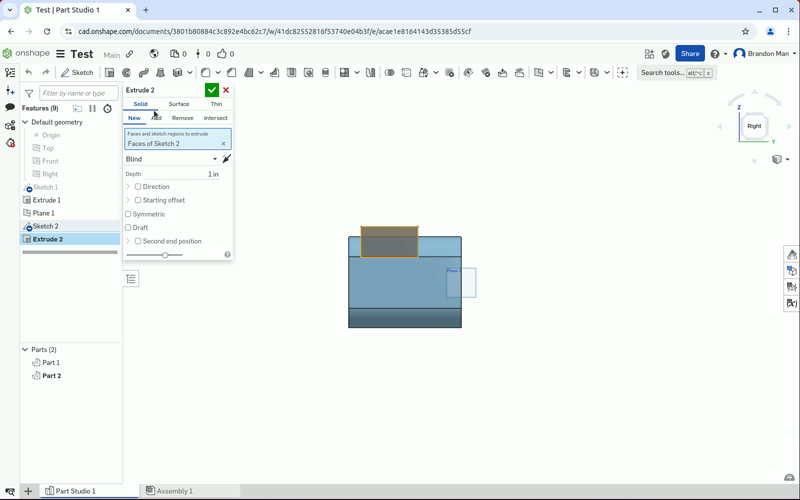
mouse_move(186, 120)
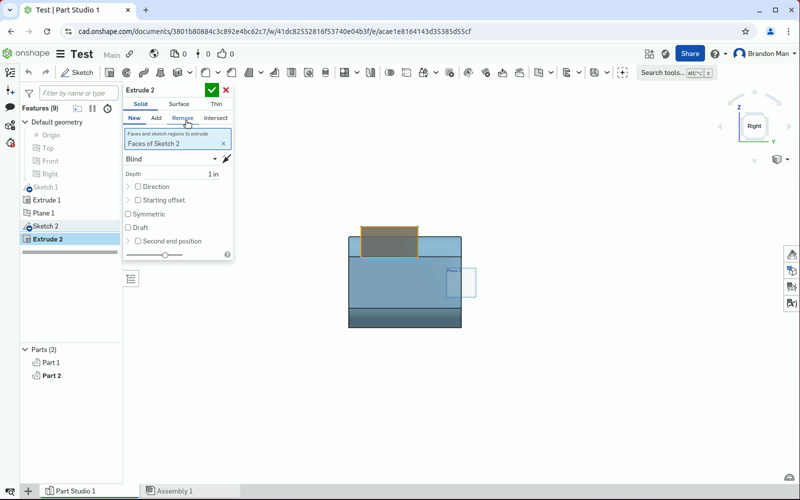
click(186, 120)
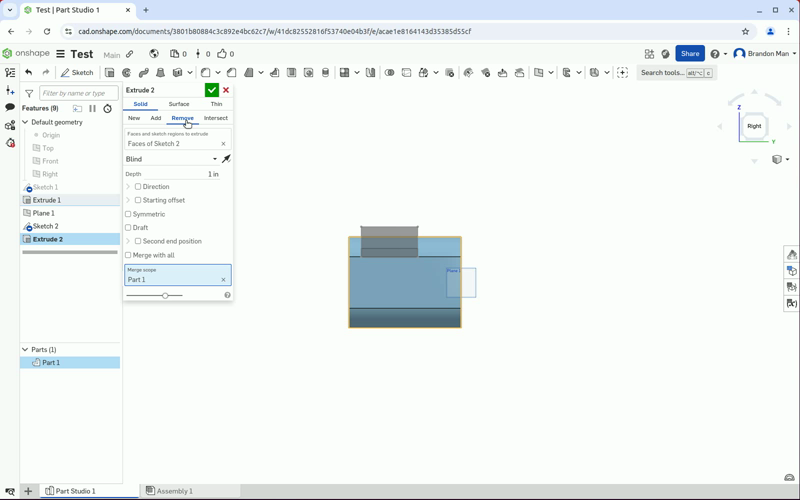
key(tab, 4)
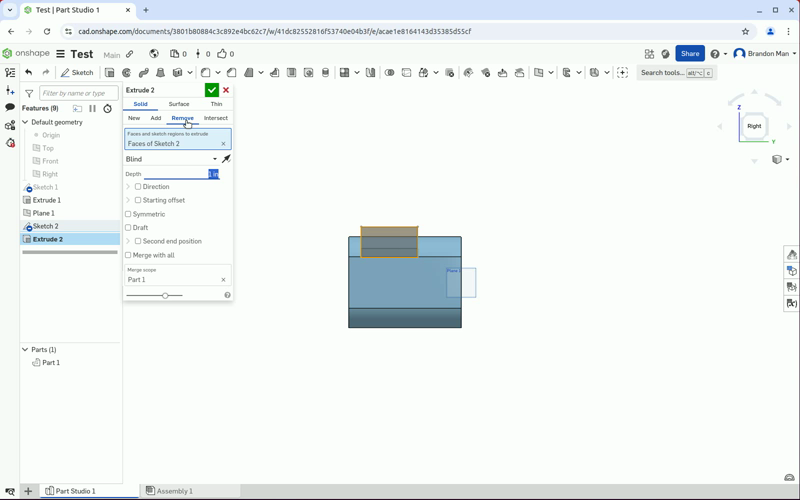
text(14.202)
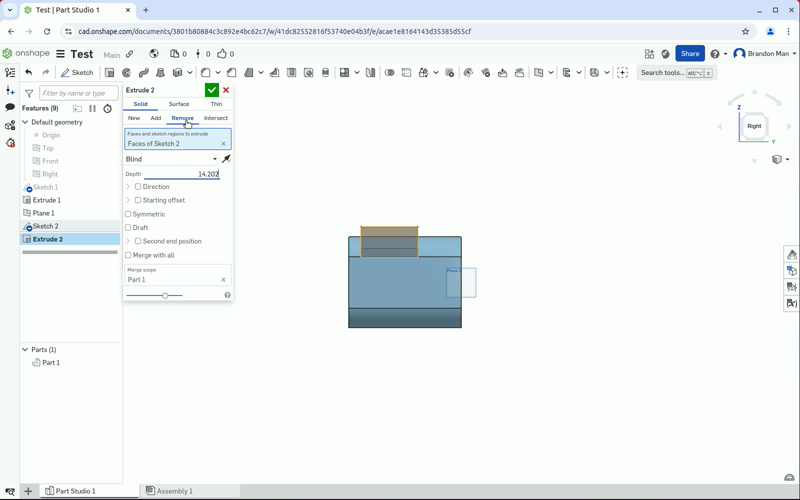
key(tab, 6)
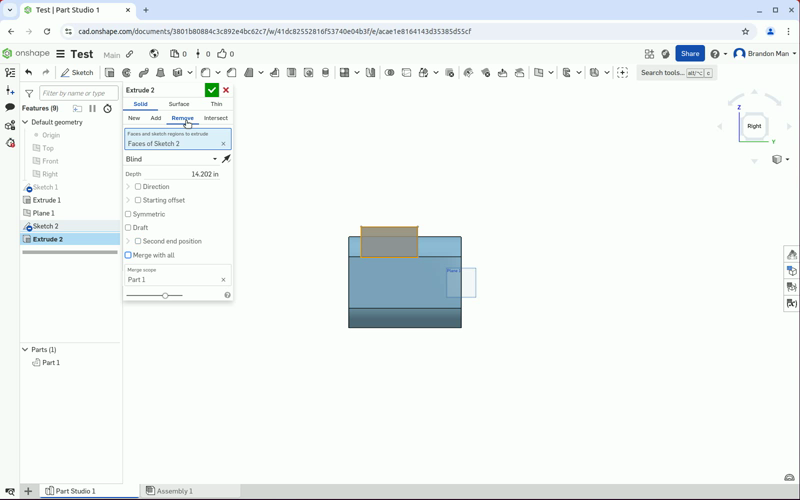
key(space)
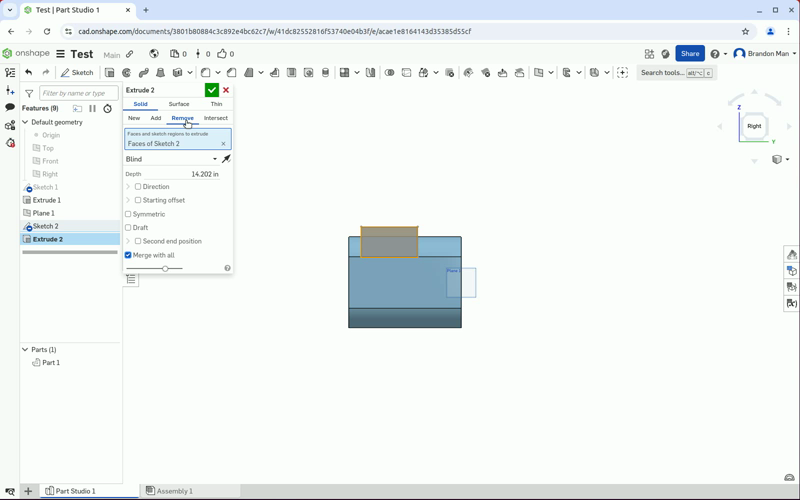
key(enter)
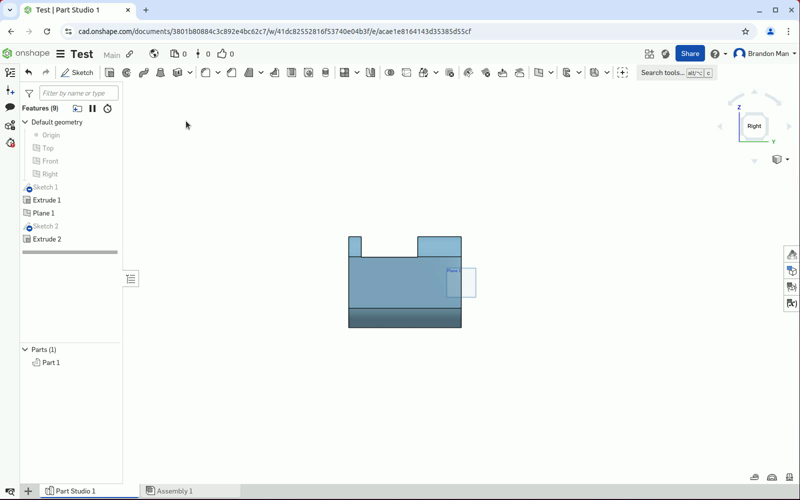
key(shift+h)
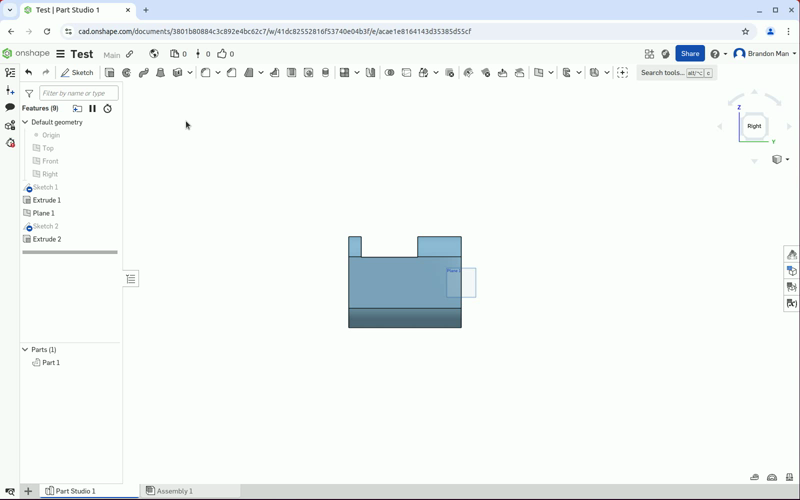
key(shift+h)
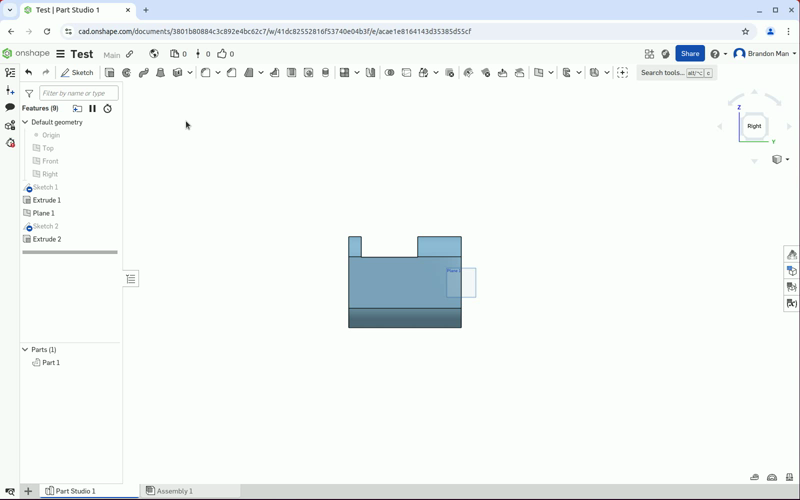
mouse_move(73, 189)
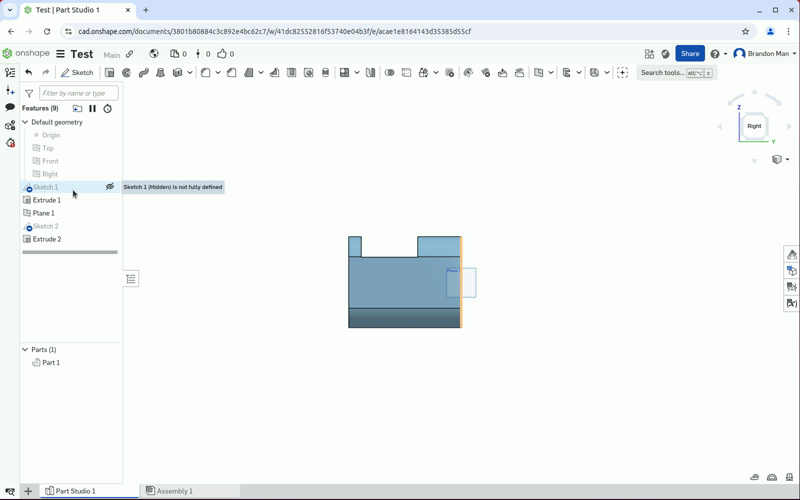
click(73, 189)
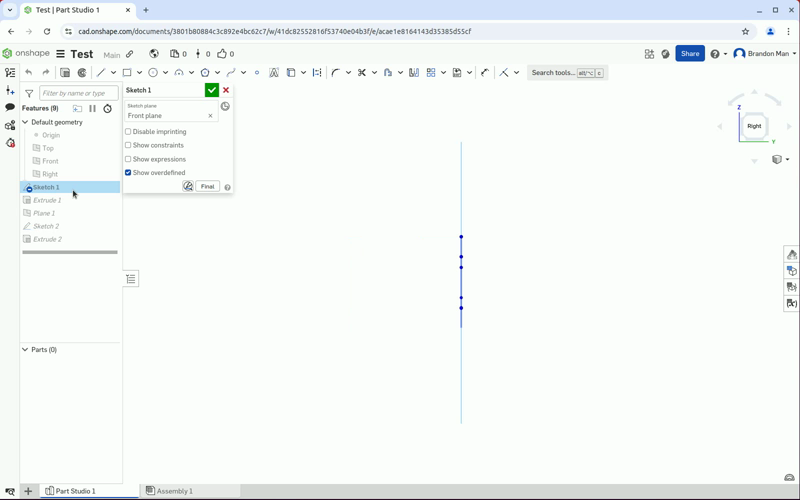
mouse_move(229, 92)
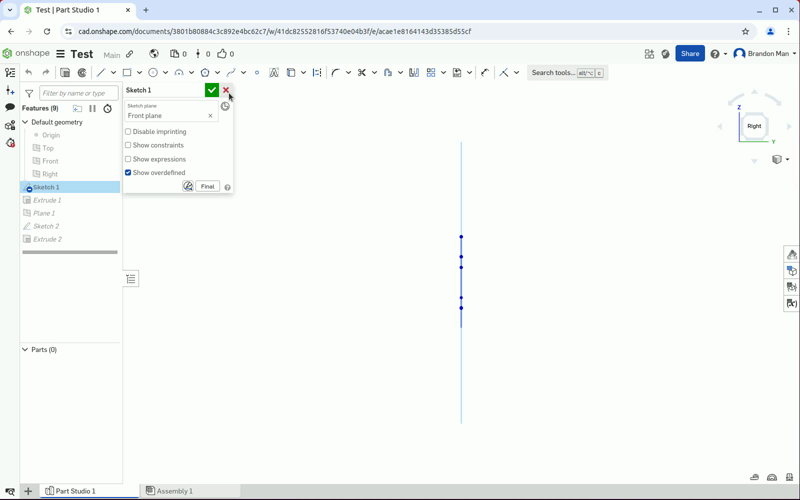
click(229, 92)
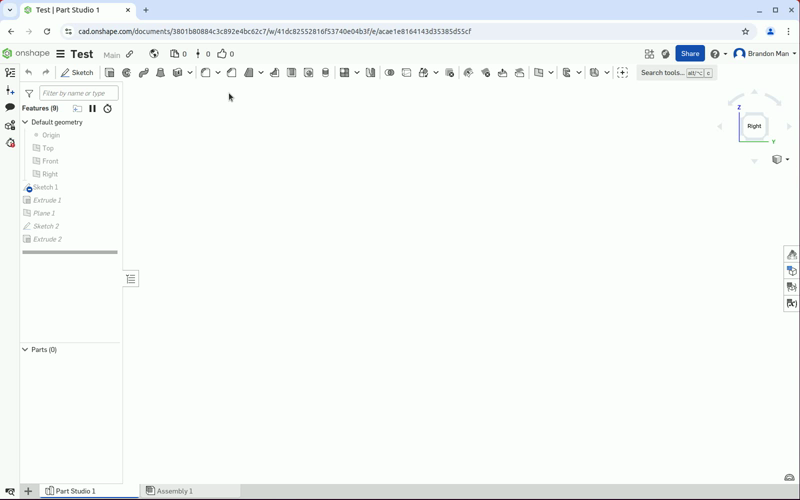
key(shift+s)
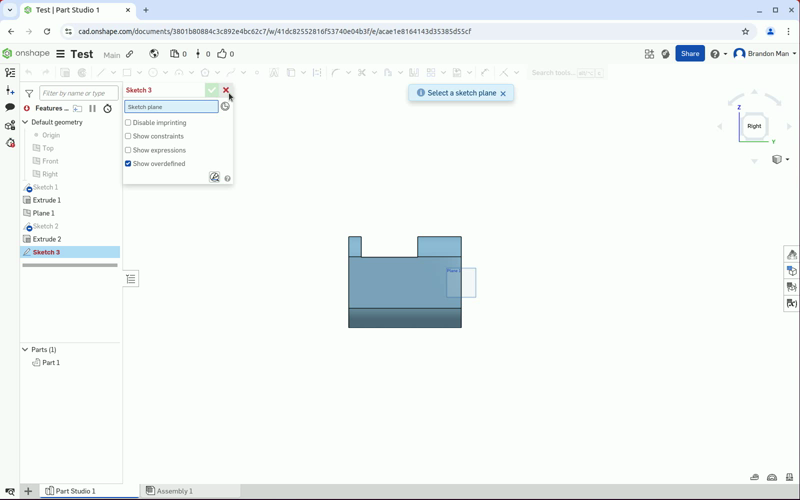
mouse_move(73, 215)
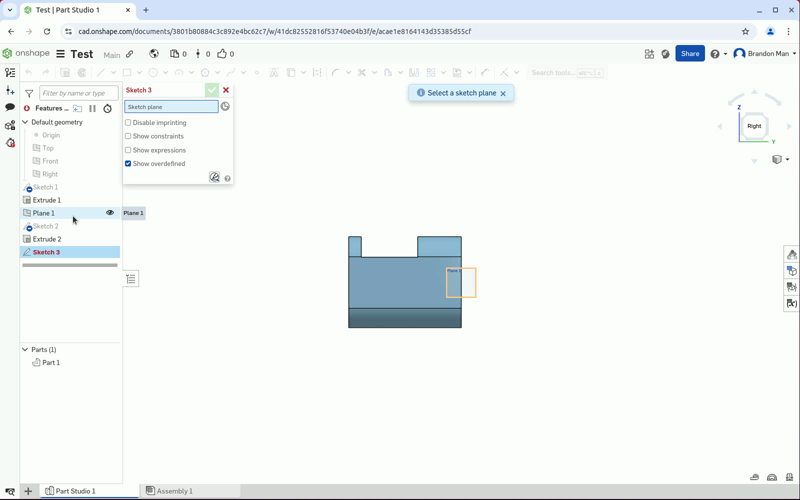
click(73, 215)
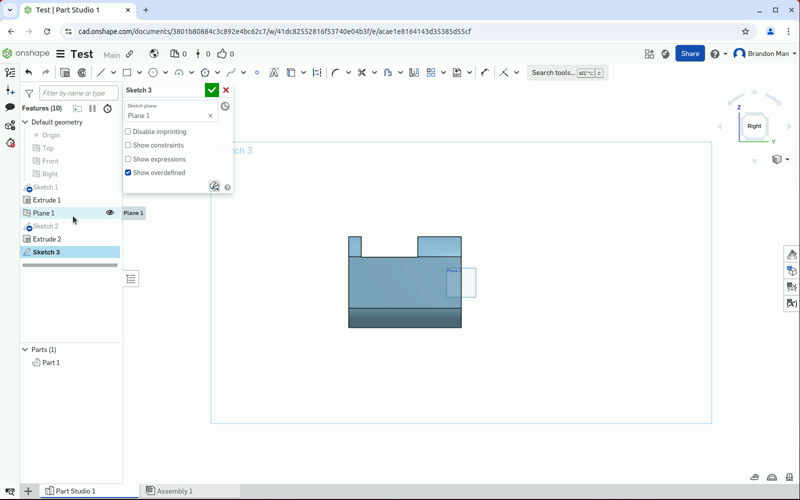
mouse_move(73, 352)
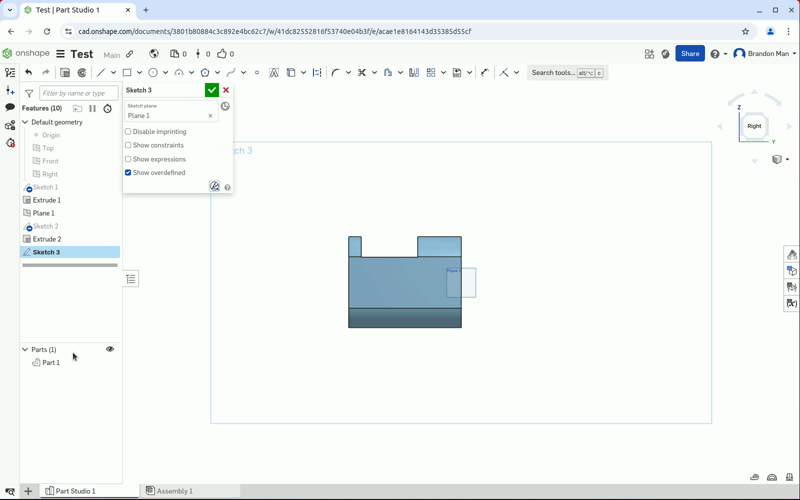
key(y)
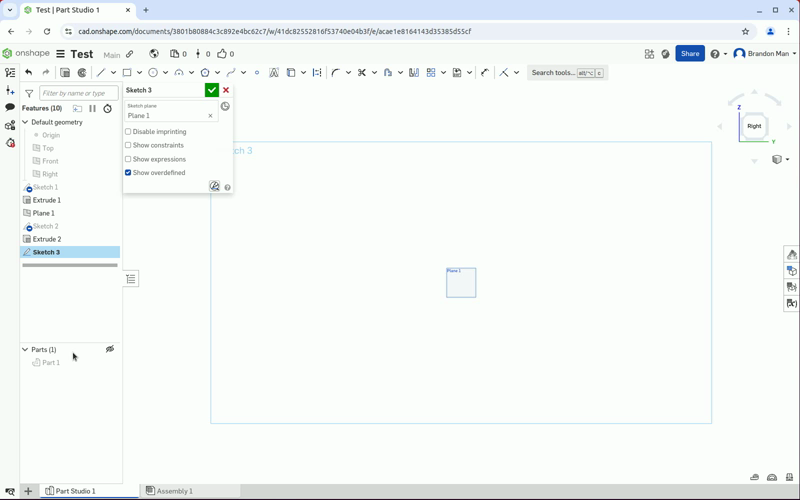
key(l)
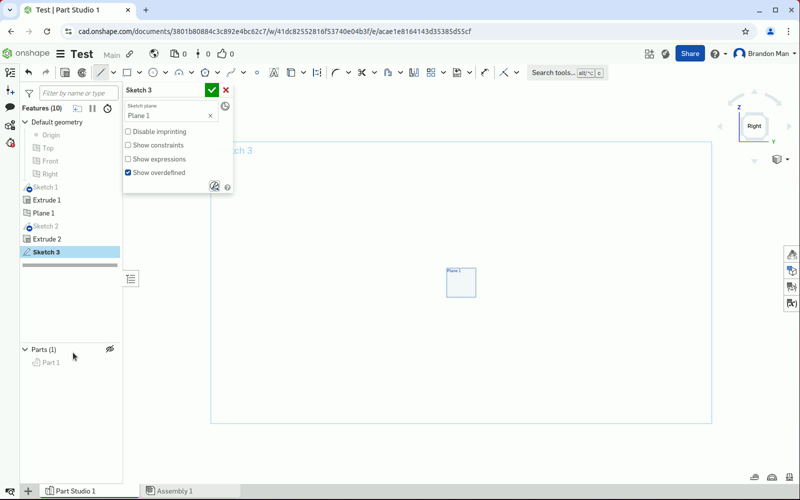
key_down(shift)
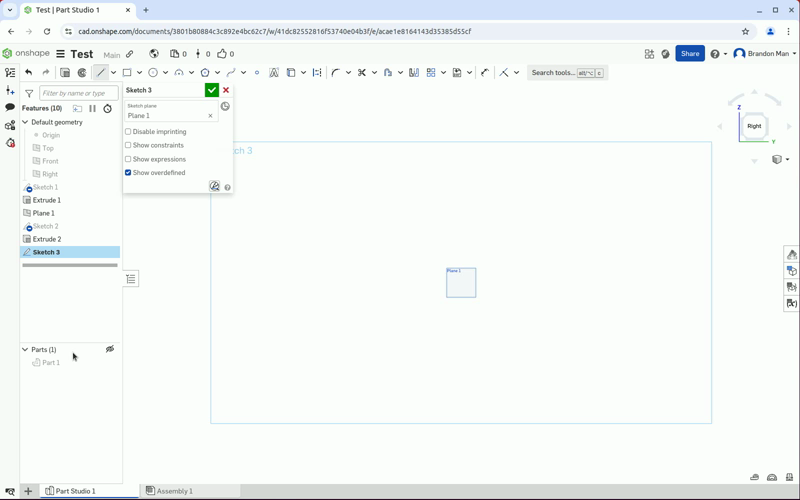
mouse_move(361, 294)
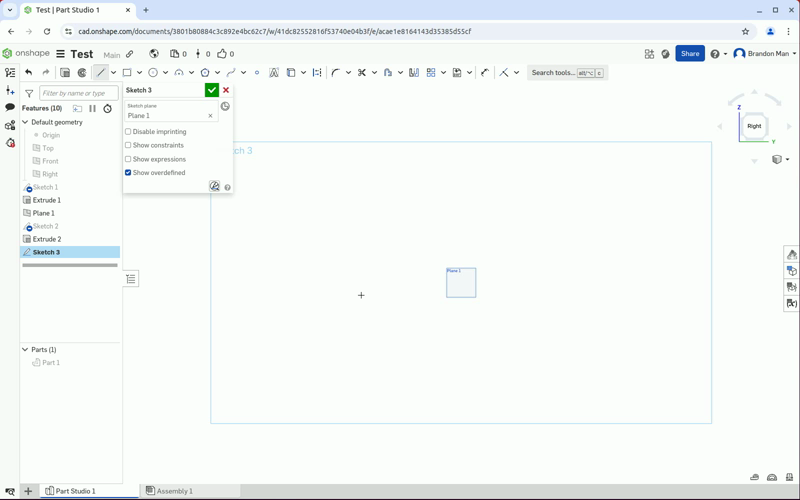
click(361, 294)
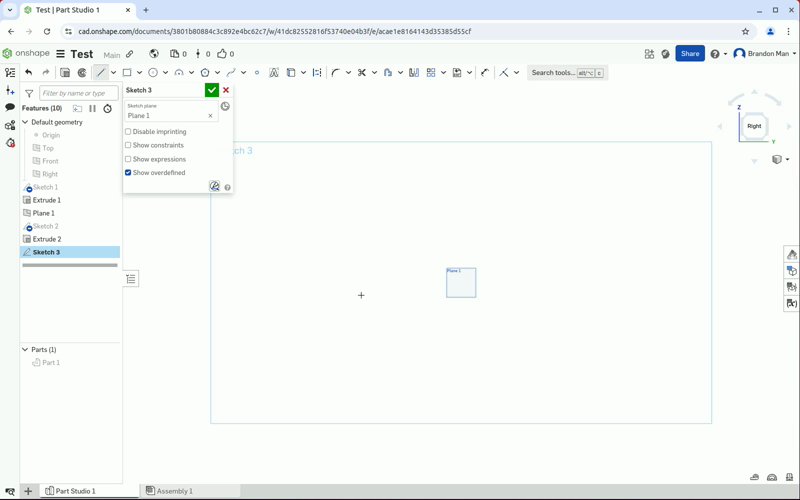
key_up(shift)
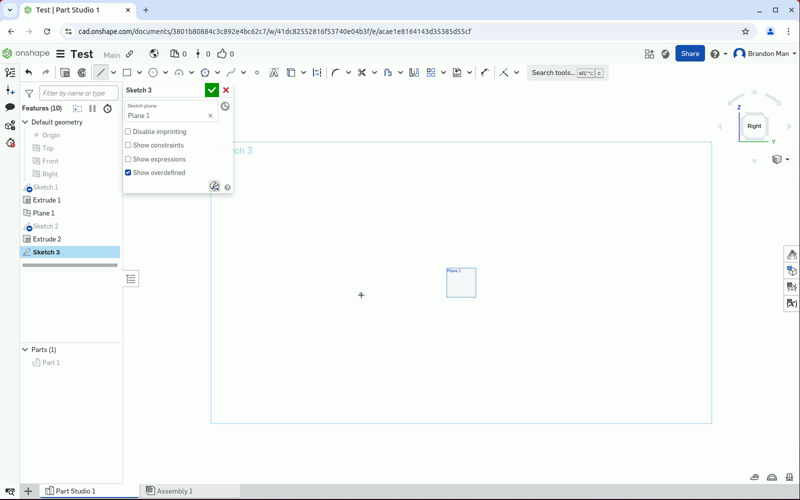
key_down(shift)
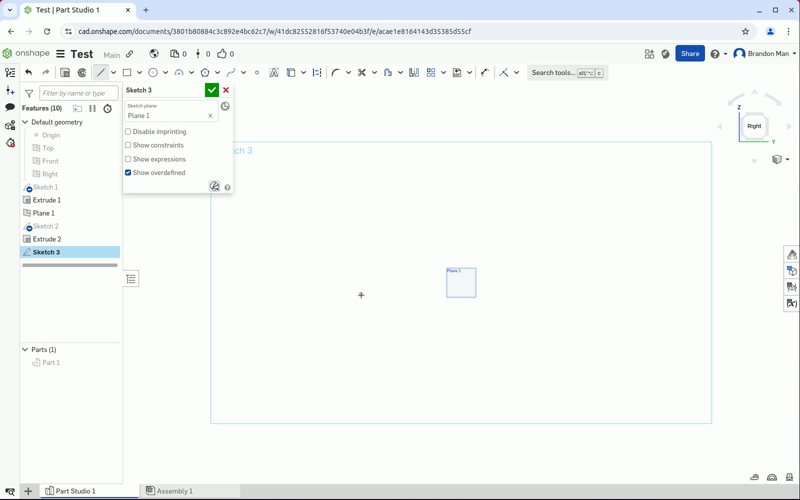
mouse_move(391, 294)
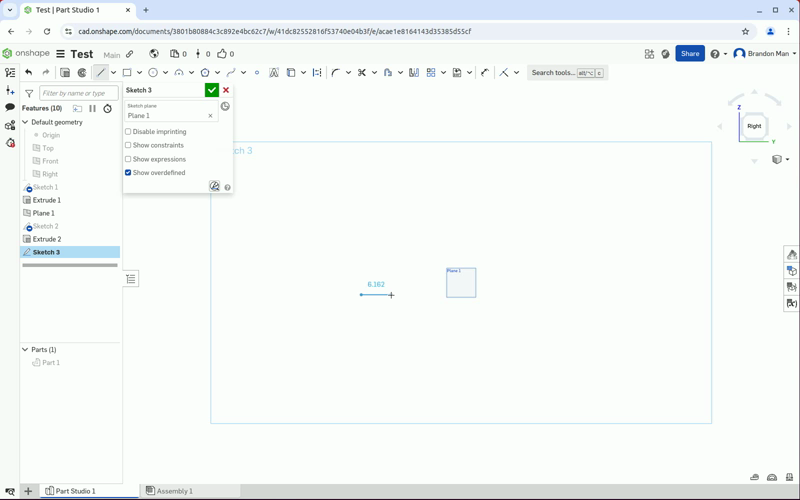
mouse_move(417, 294)
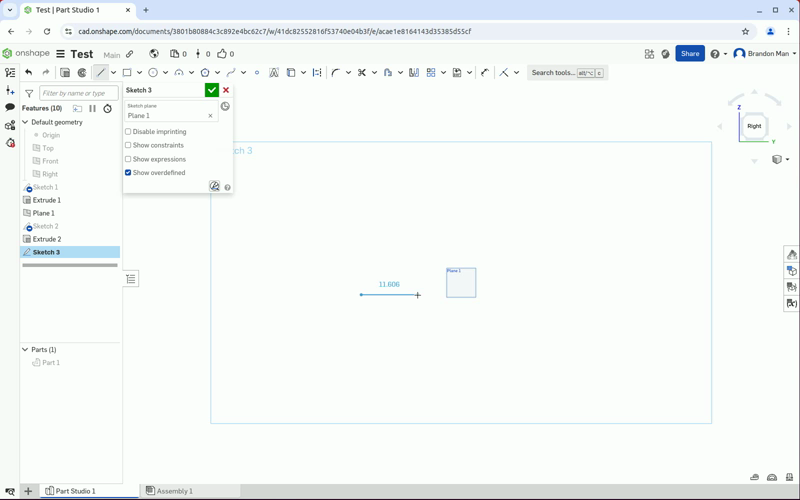
click(417, 294)
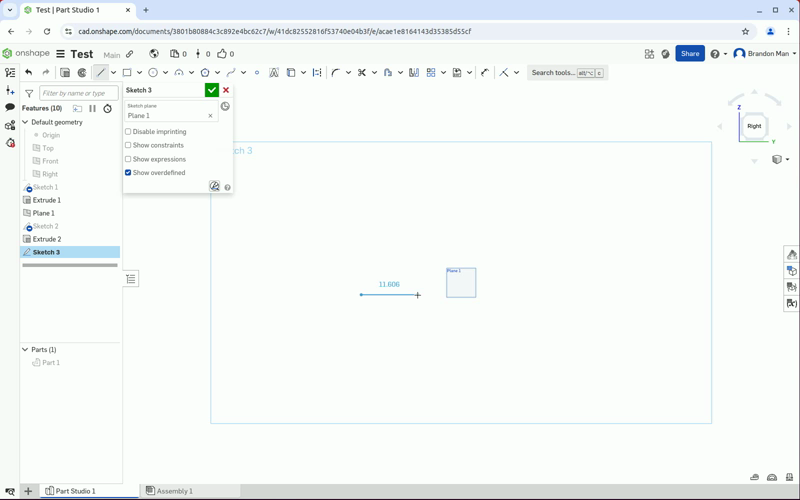
key_up(shift)
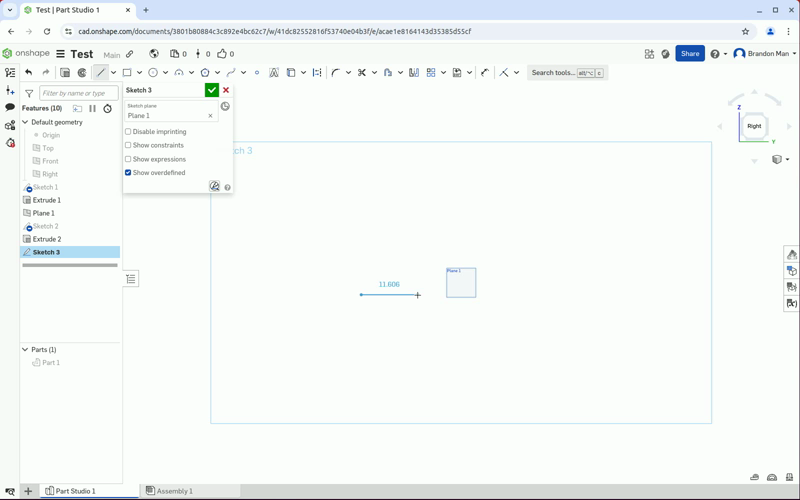
key_down(shift)
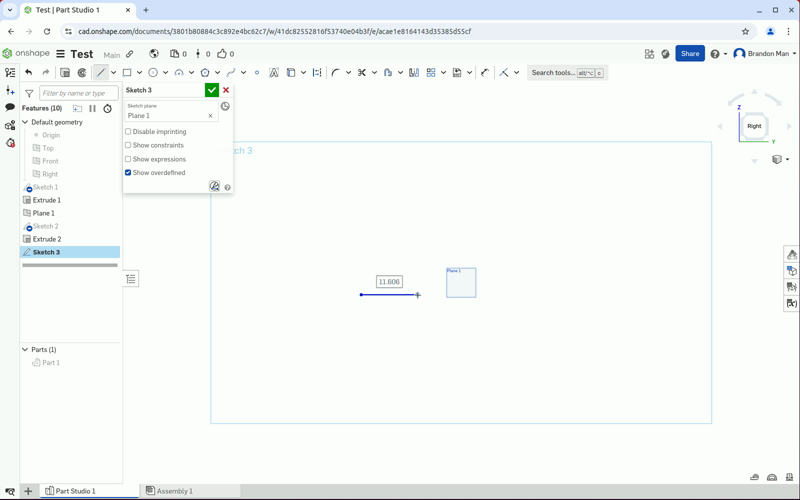
mouse_move(447, 294)
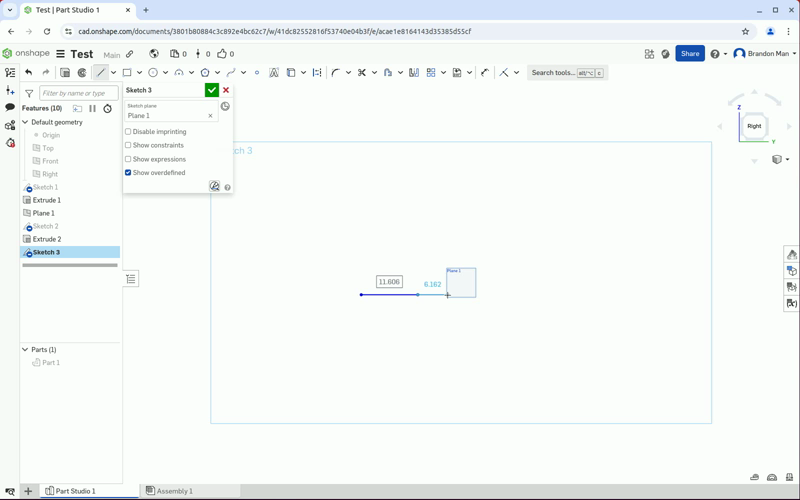
mouse_move(417, 256)
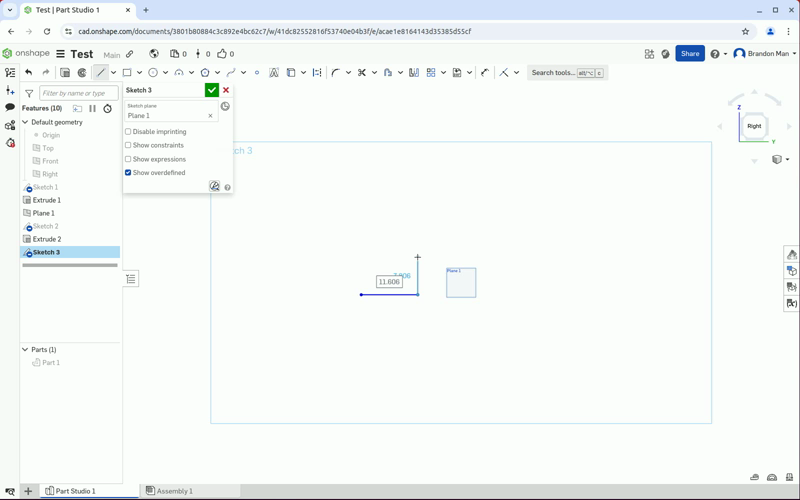
click(417, 256)
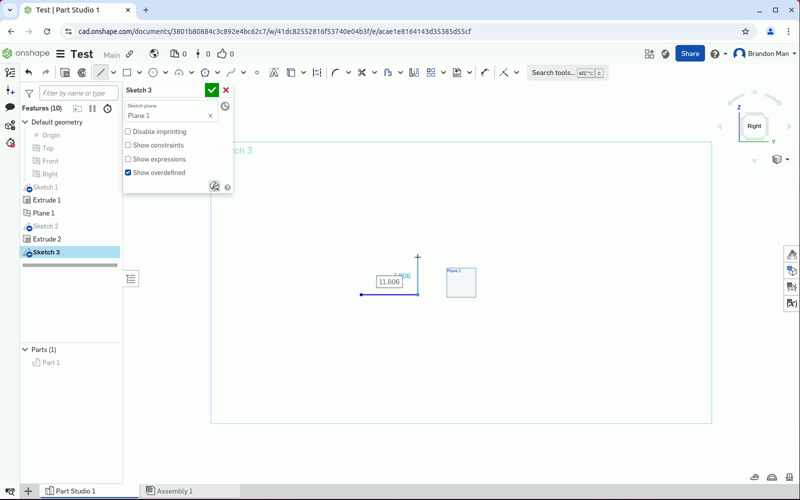
key_up(shift)
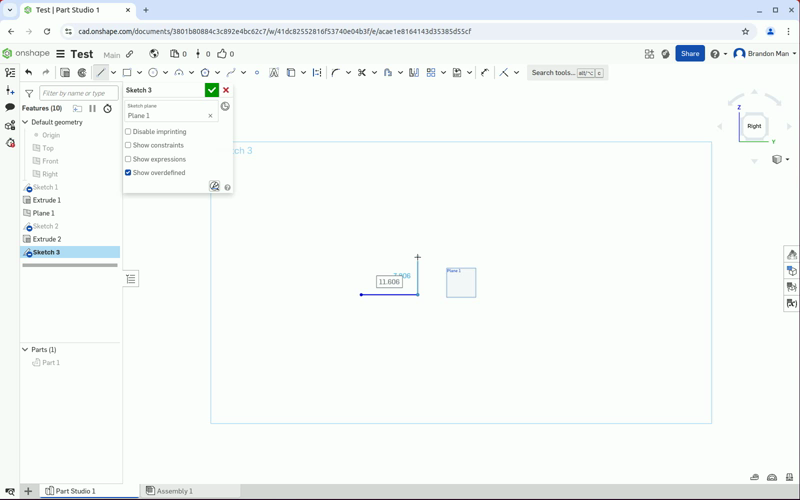
key_down(shift)
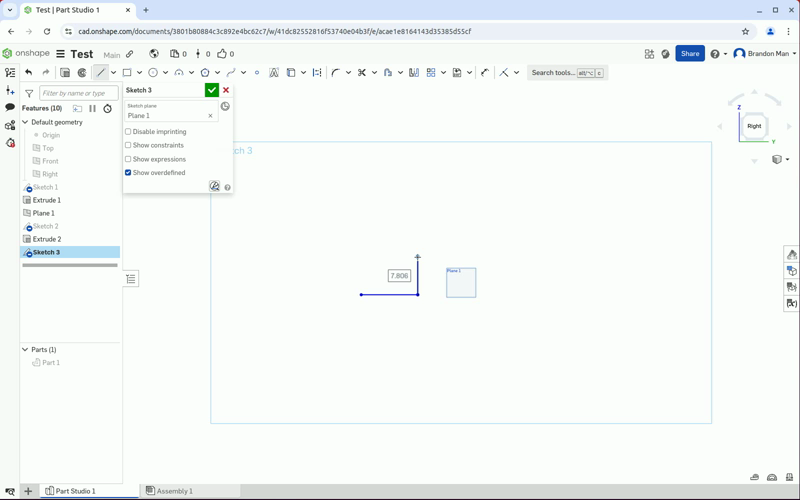
mouse_move(447, 256)
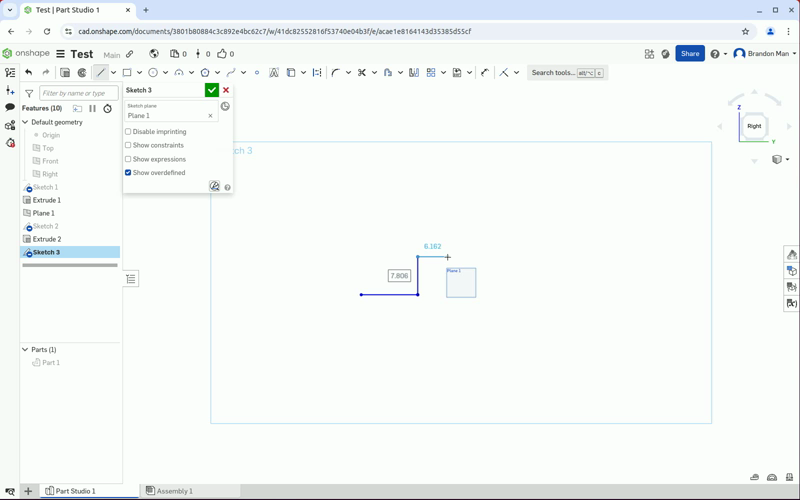
mouse_move(361, 256)
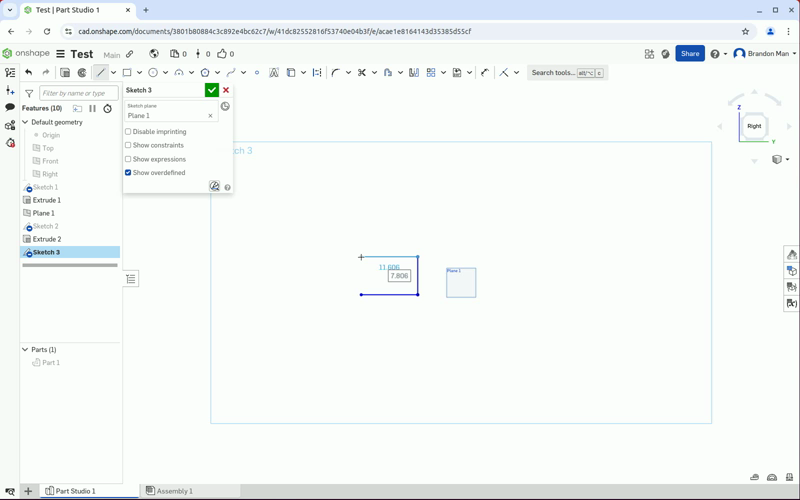
click(361, 256)
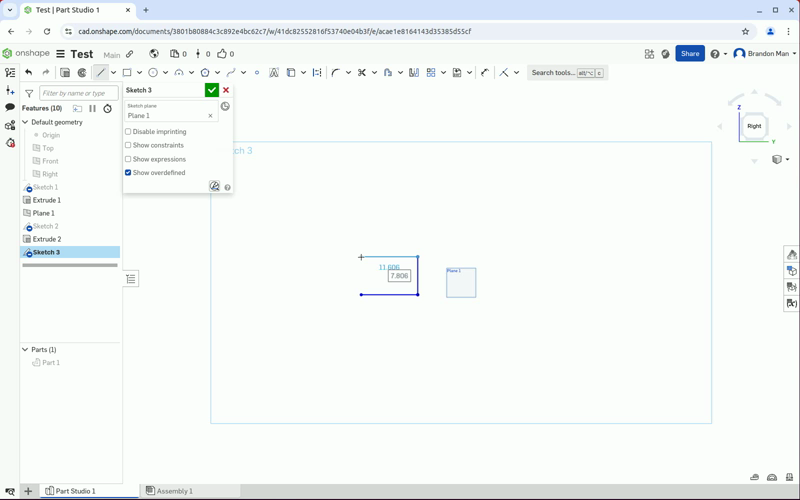
key_up(shift)
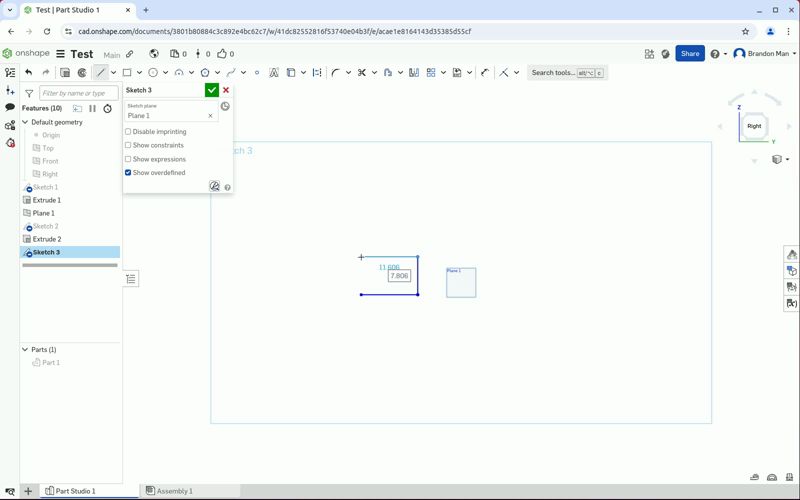
mouse_move(391, 256)
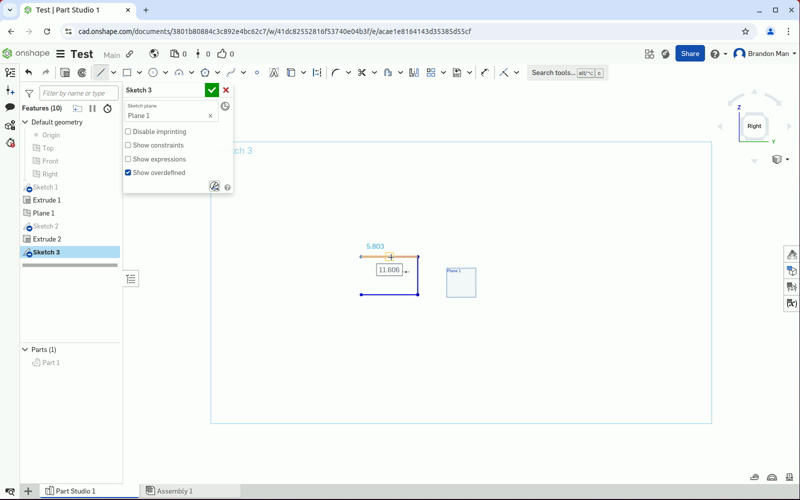
key_down(shift)
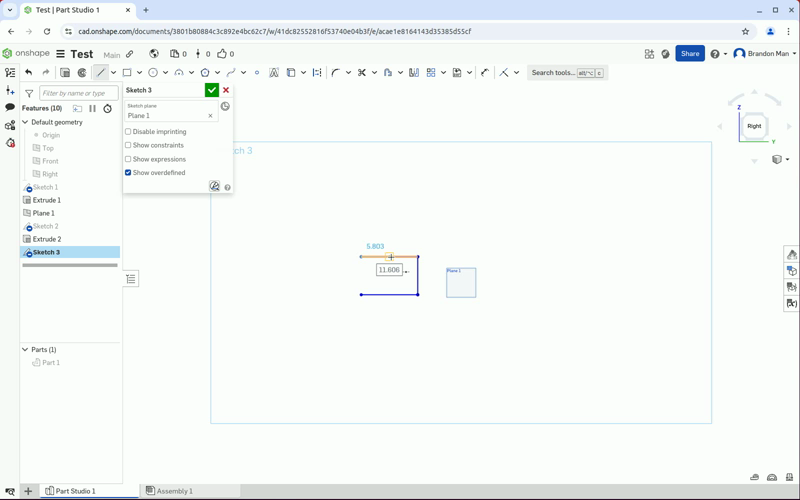
mouse_move(361, 294)
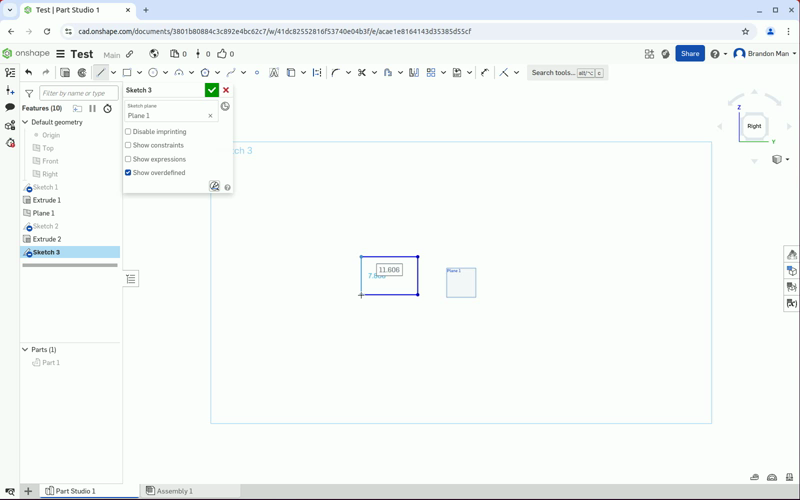
key_up(shift)
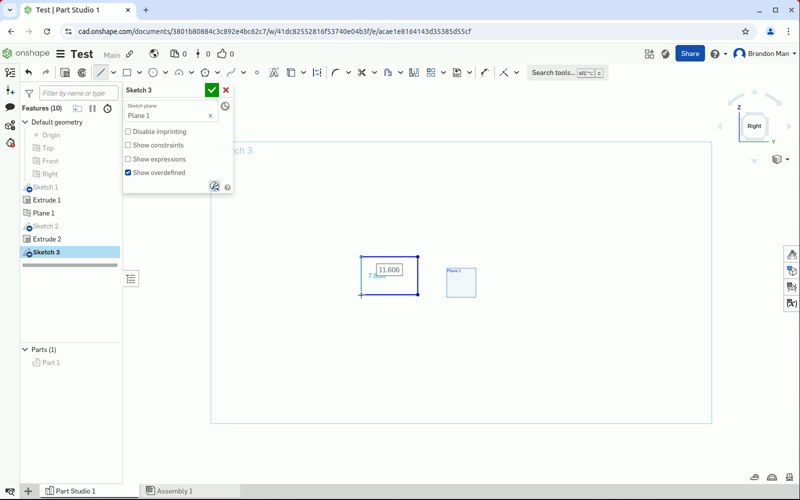
click(361, 294)
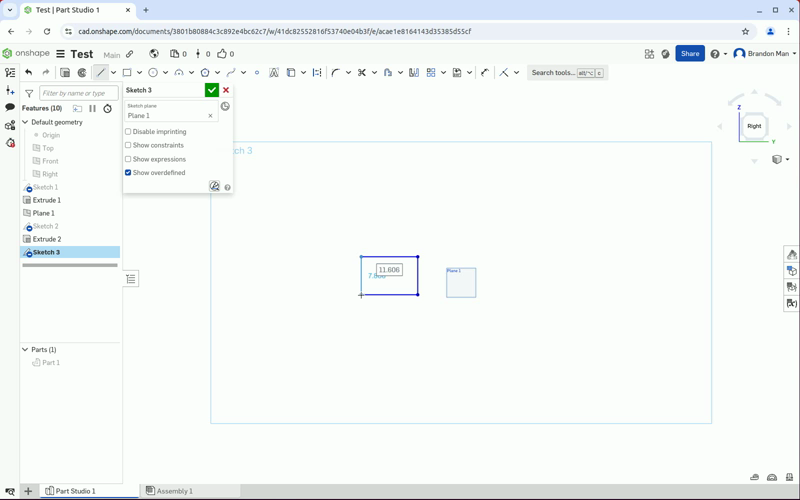
key(esc)
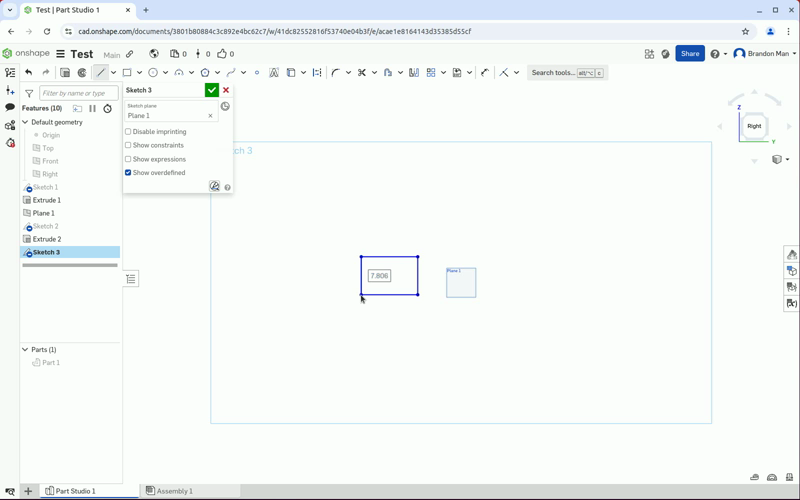
mouse_move(398, 284)
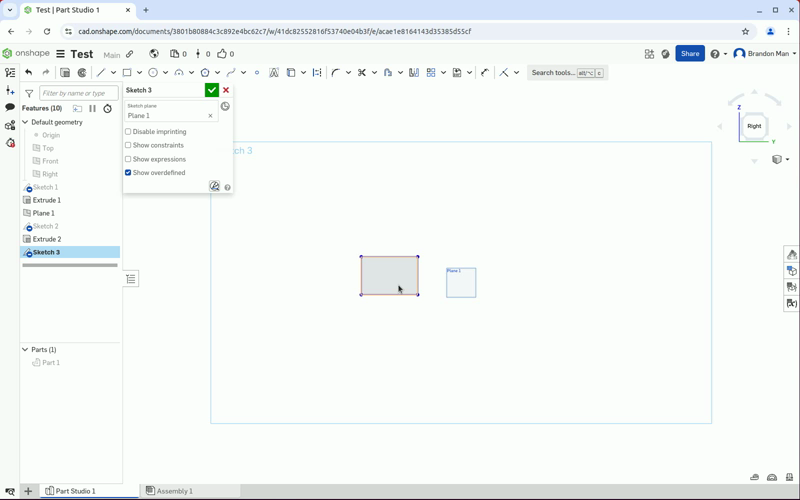
click(398, 284)
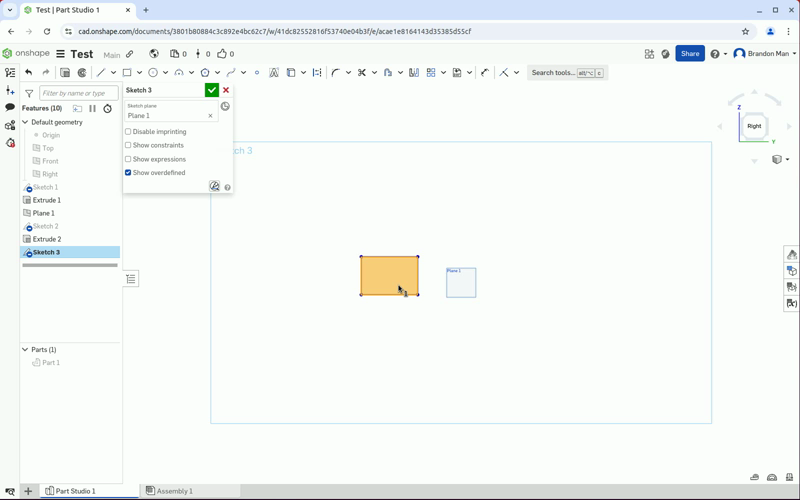
mouse_move(73, 352)
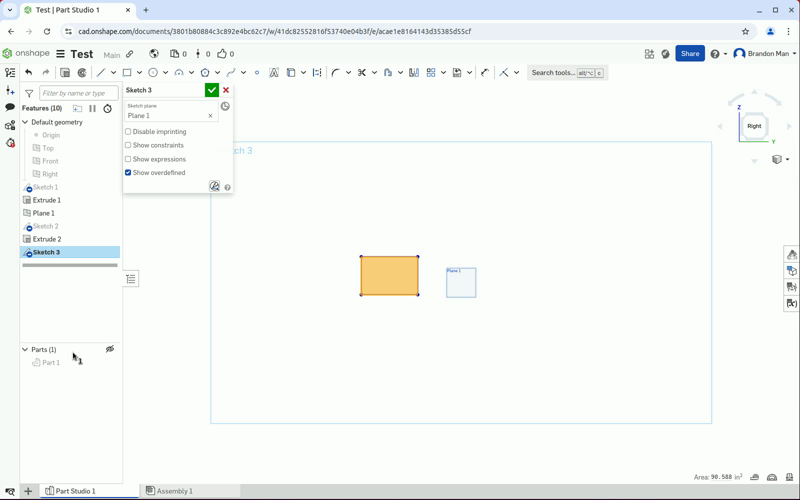
key(shift+y)
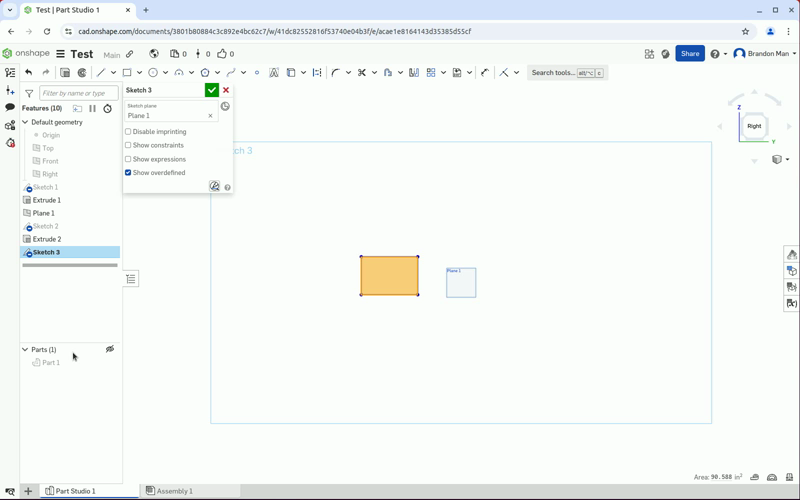
key(shift+e)
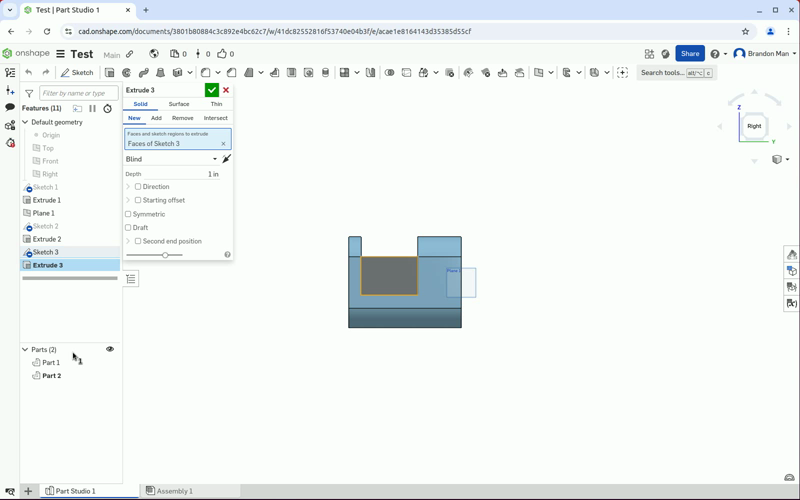
mouse_move(143, 106)
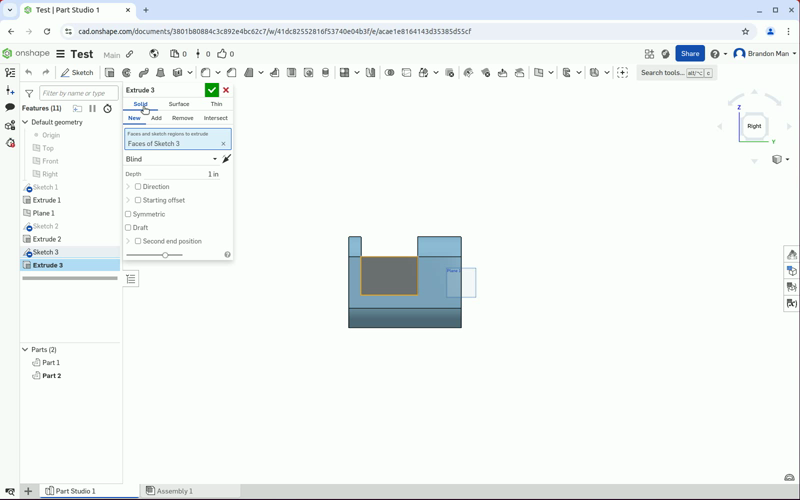
click(143, 106)
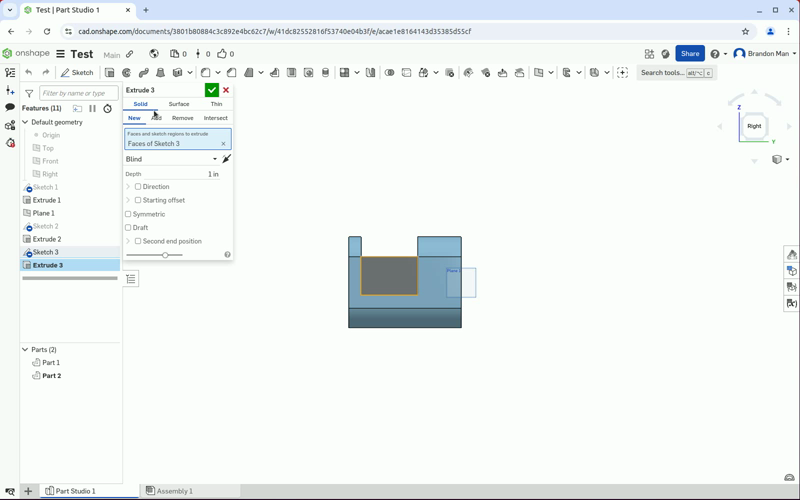
mouse_move(186, 120)
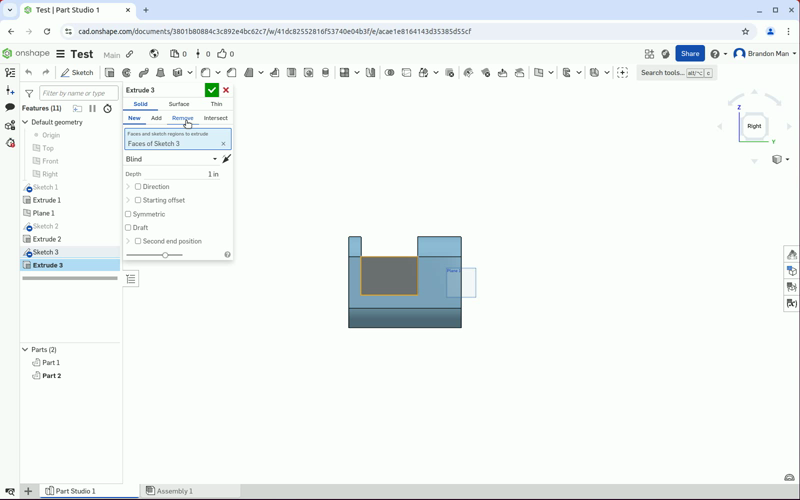
click(186, 120)
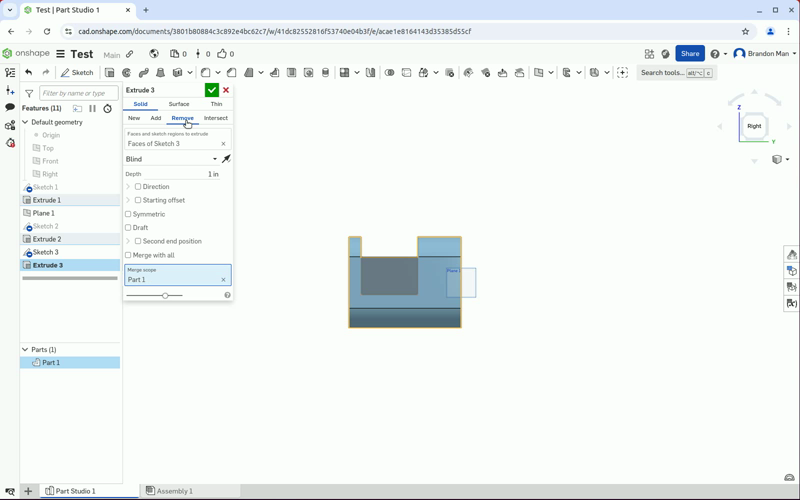
key(tab, 4)
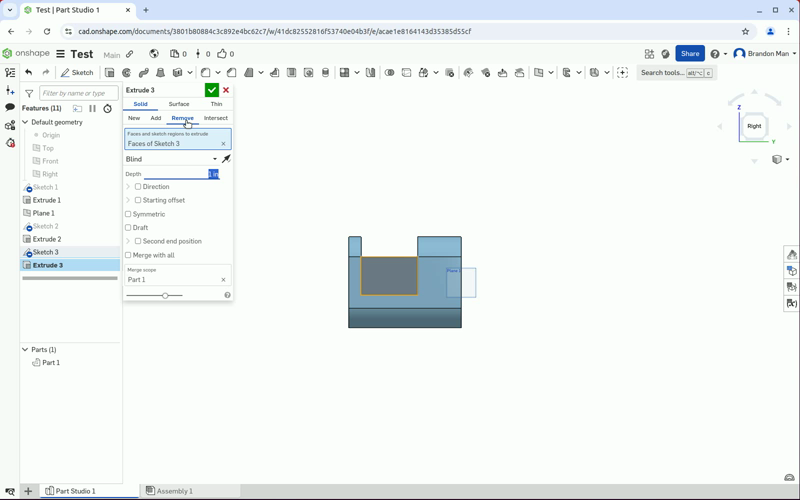
text(14.202)
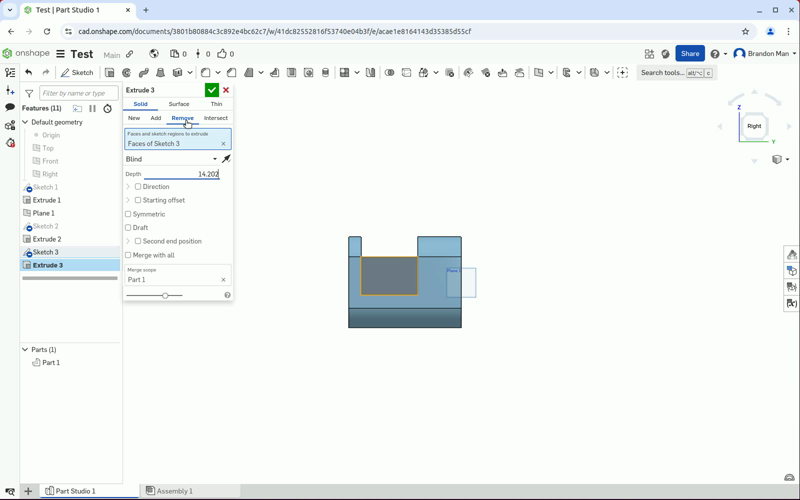
key(tab, 6)
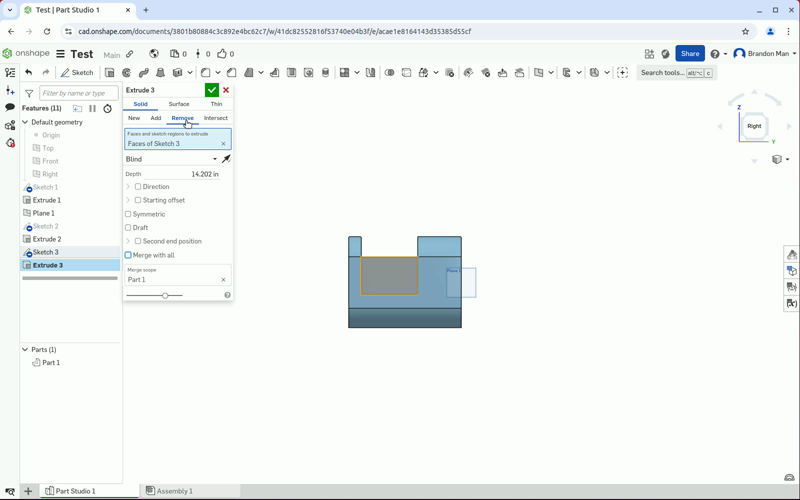
key(space)
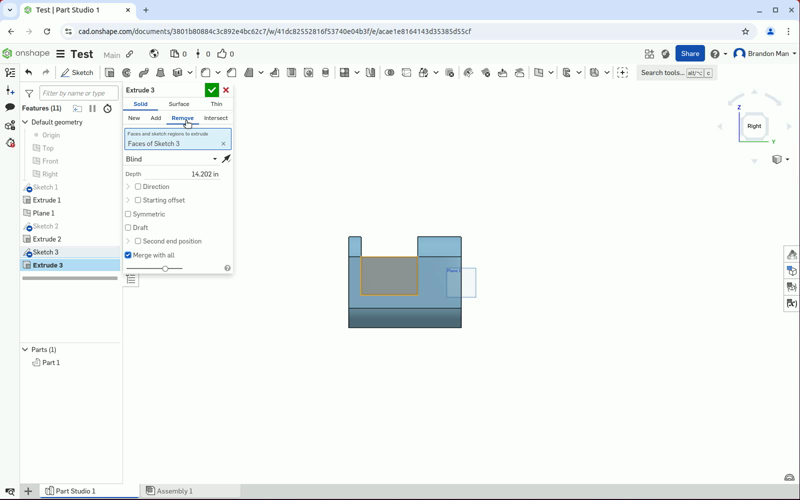
key(enter)
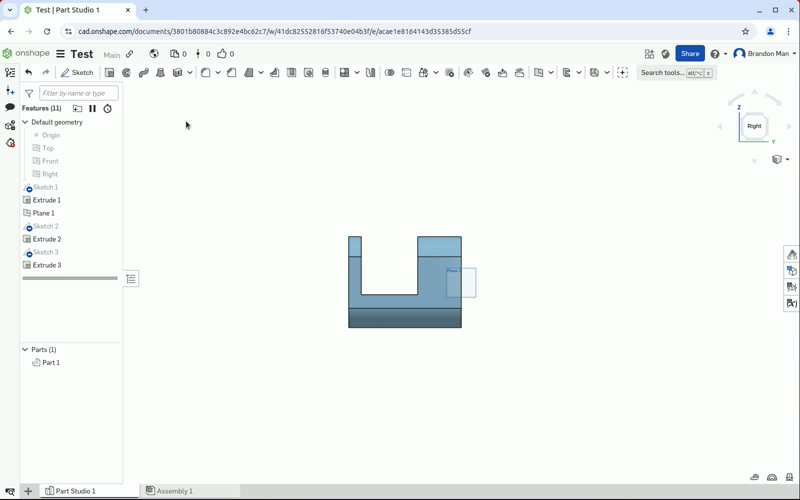
key(shift+h)
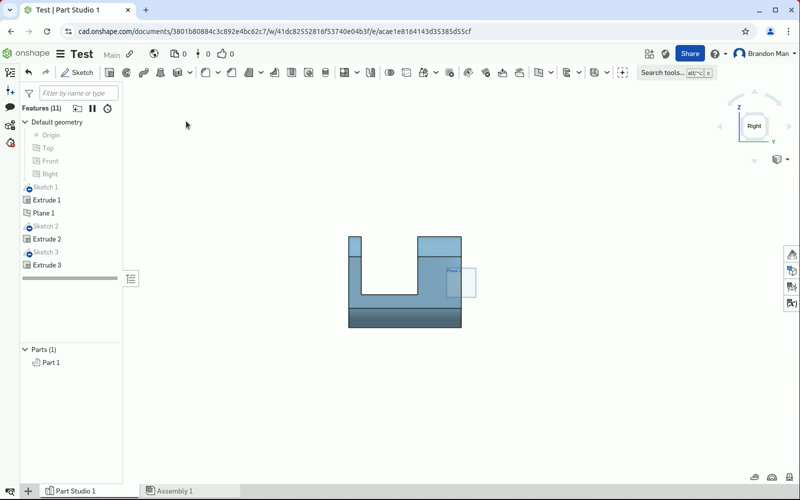
key(shift+h)
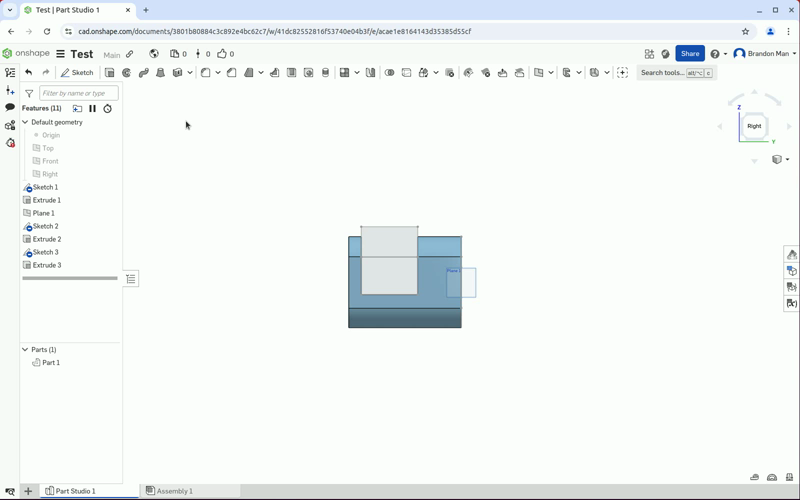
key(shift+7)
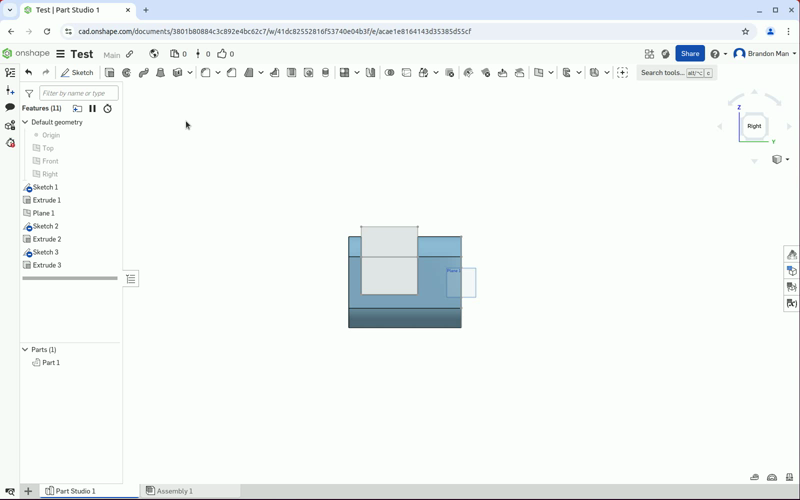
key(right, 2)
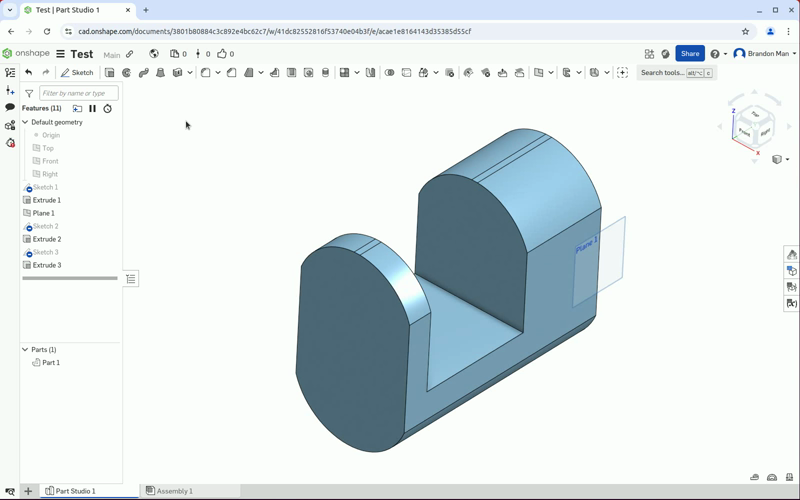
key(down, 2)
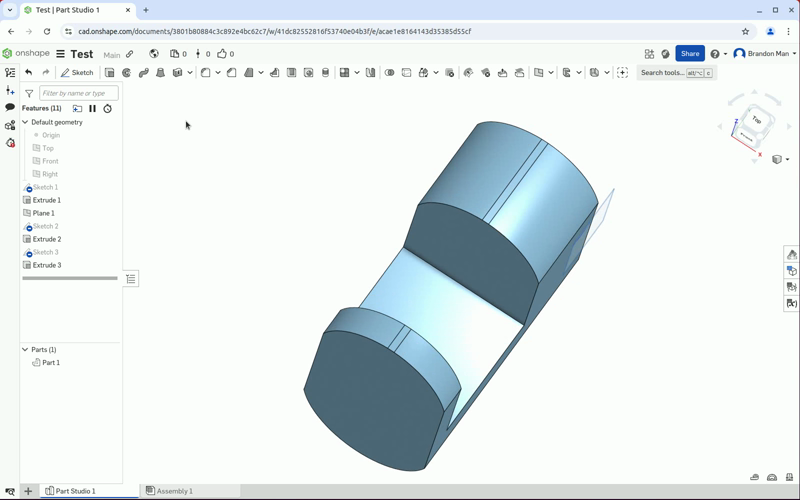
key(up, 2)
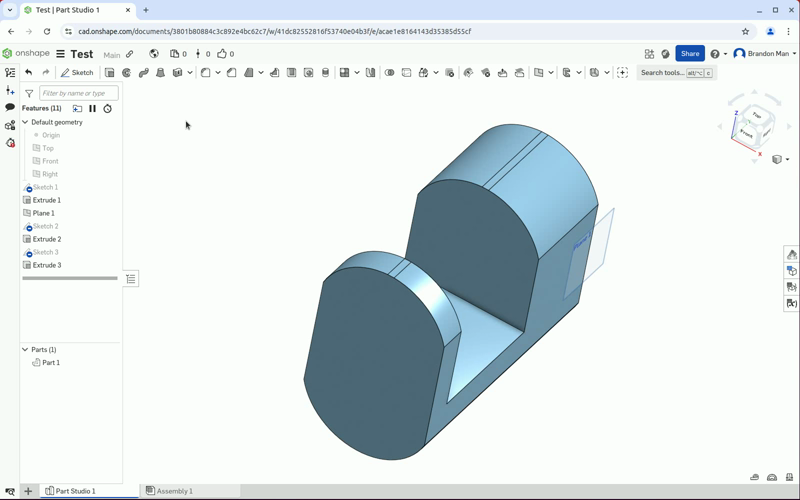
key(left, 2)
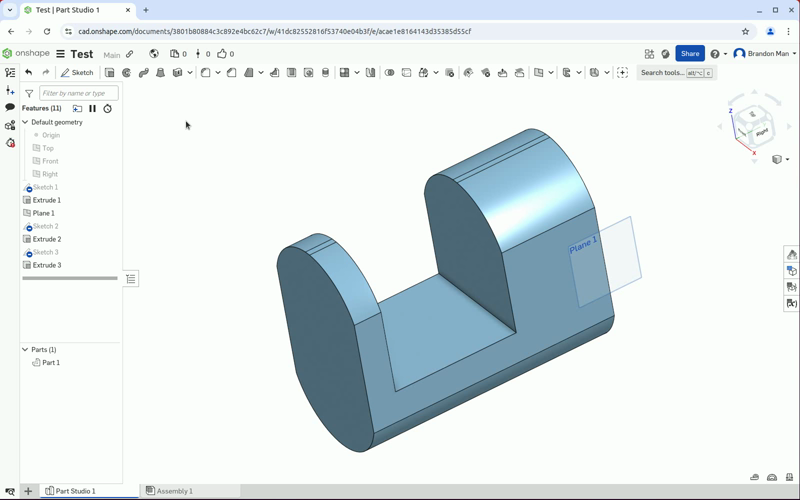
mouse_move(73, 189)
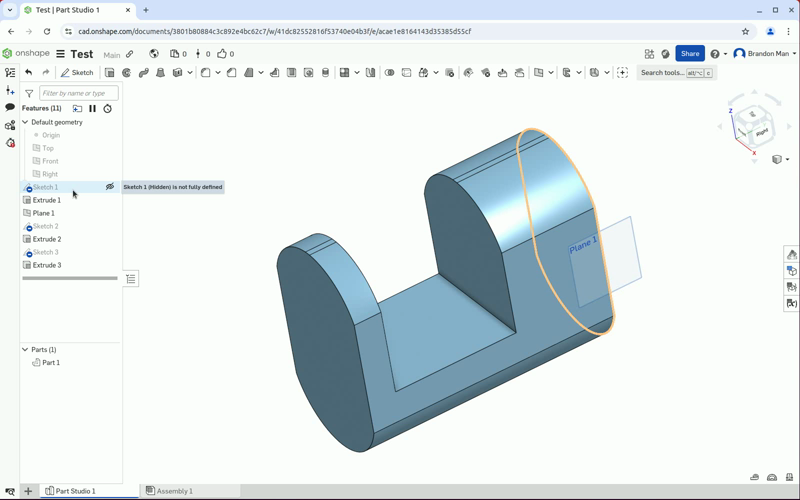
click(73, 189)